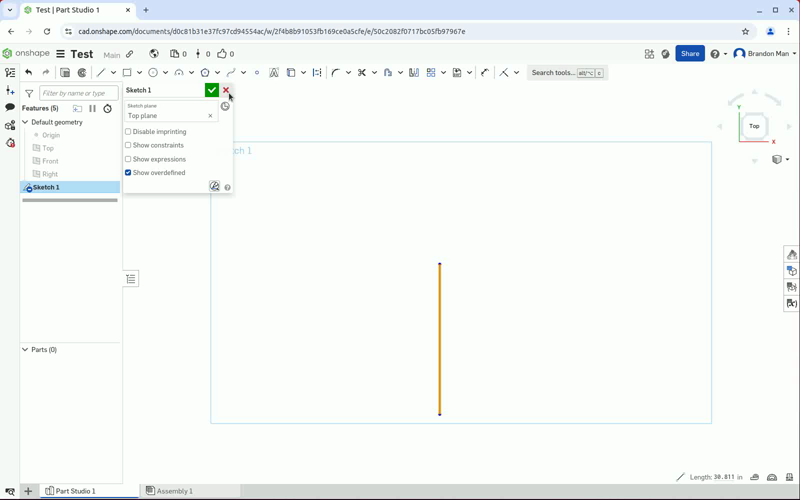
key(shift+h)
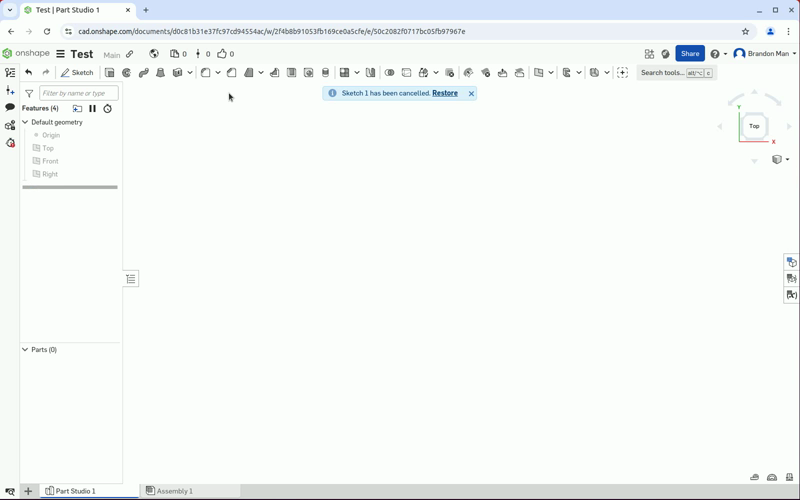
mouse_move(73, 352)
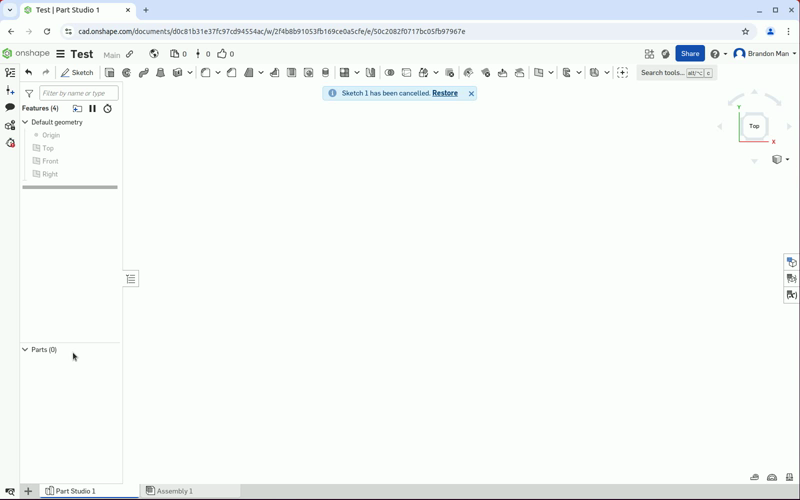
key(y)
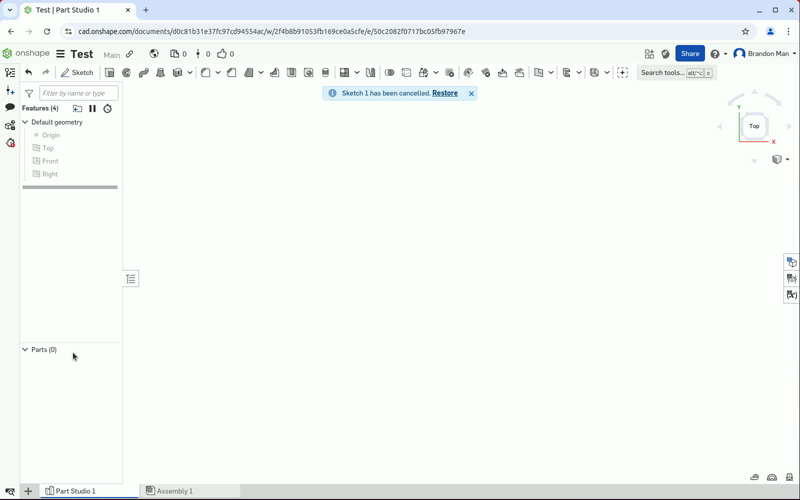
key(shift+p)
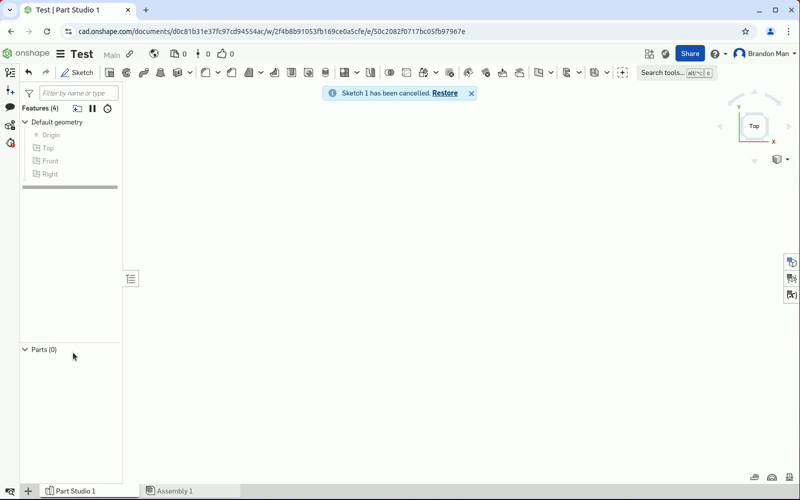
key(space)
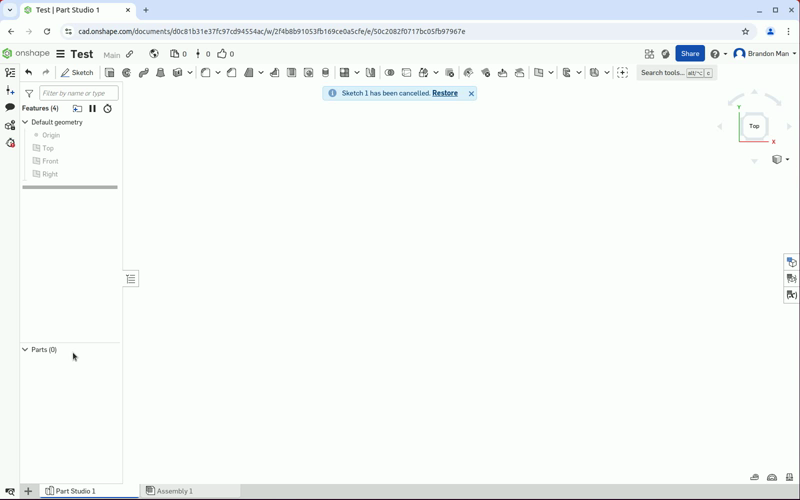
key_down(shift)
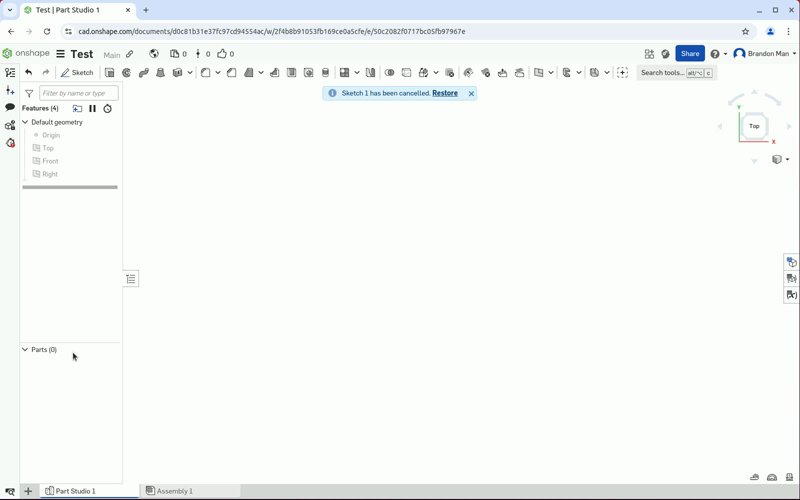
key(up)
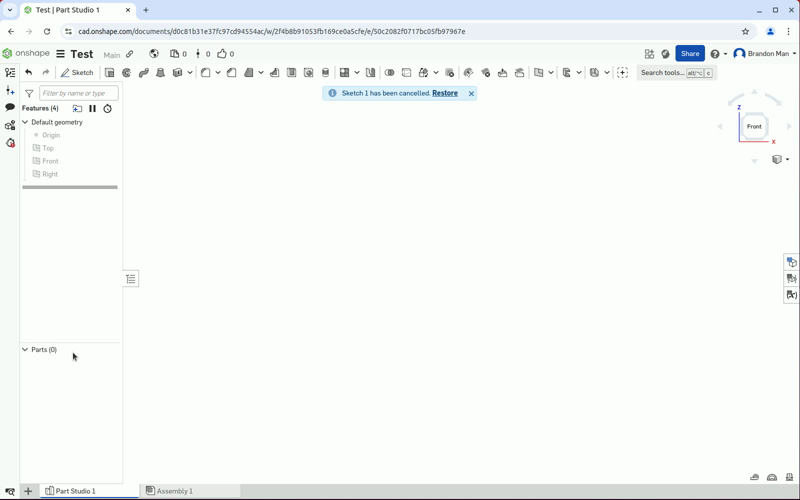
key_up(shift)
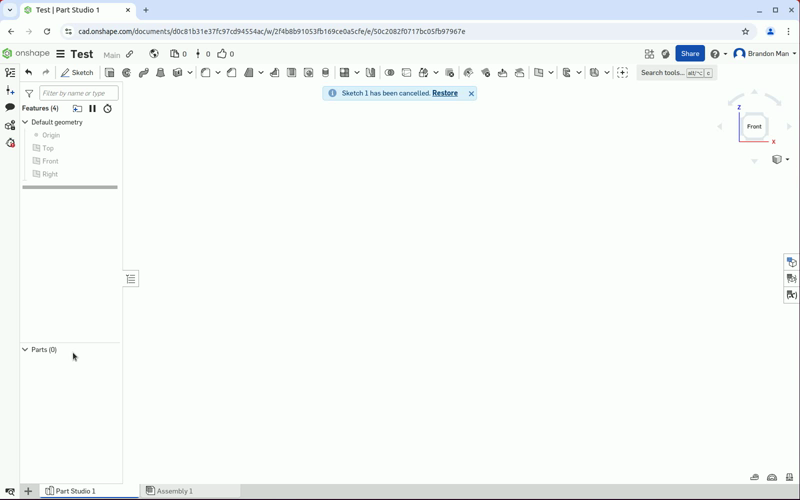
mouse_move(73, 352)
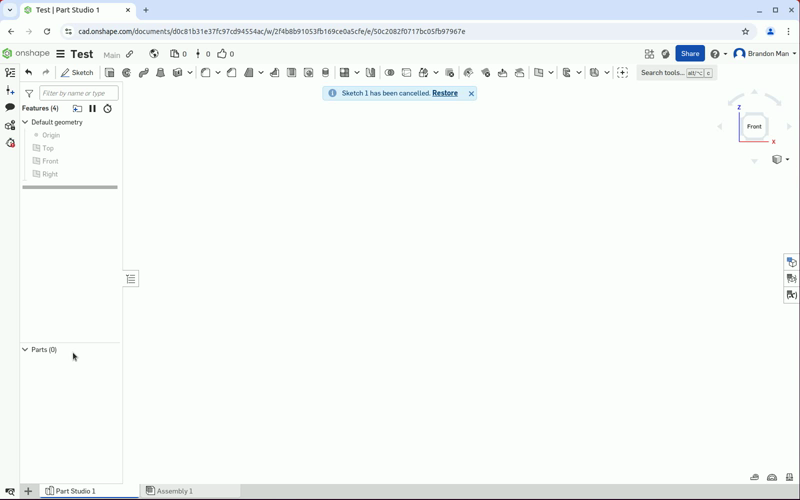
key(shift+y)
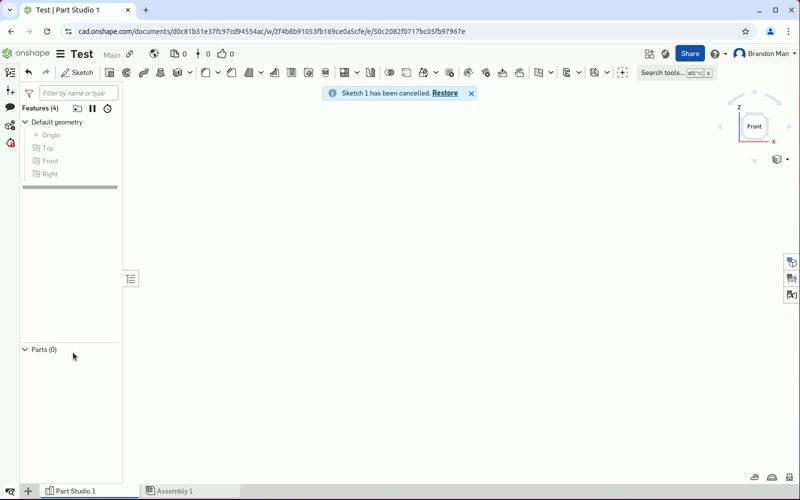
key(shift+s)
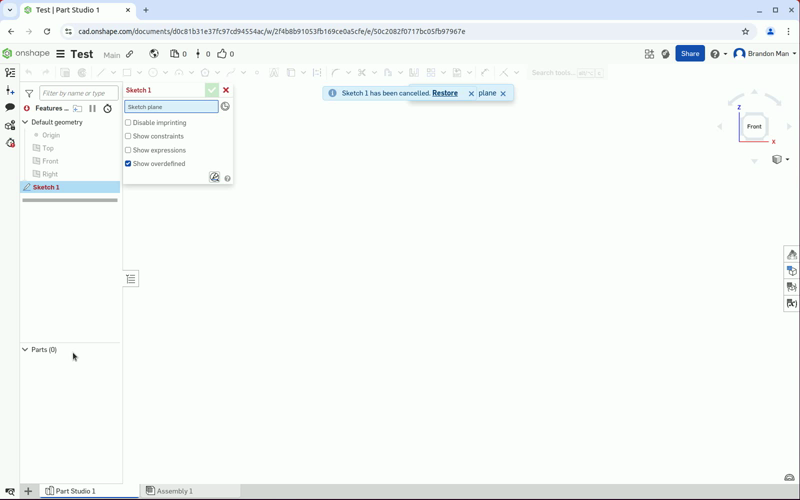
mouse_move(73, 163)
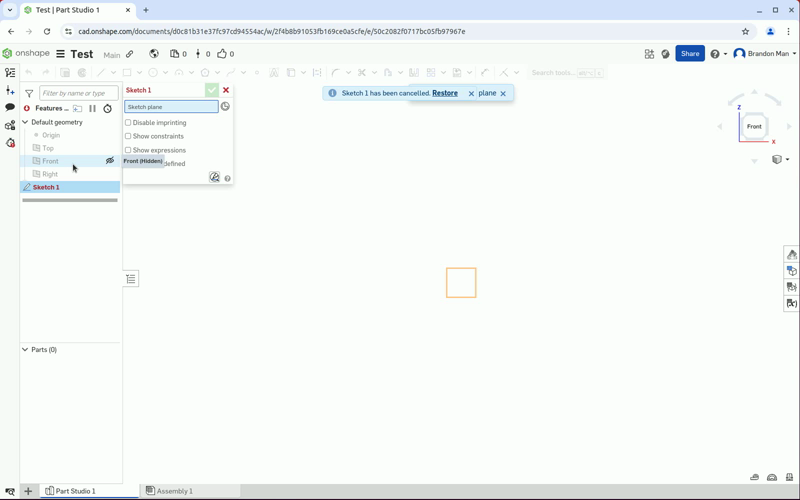
click(73, 163)
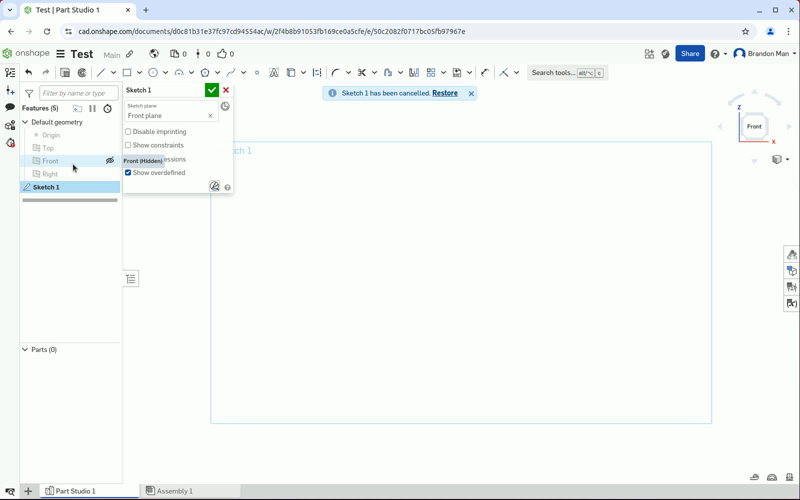
mouse_move(73, 352)
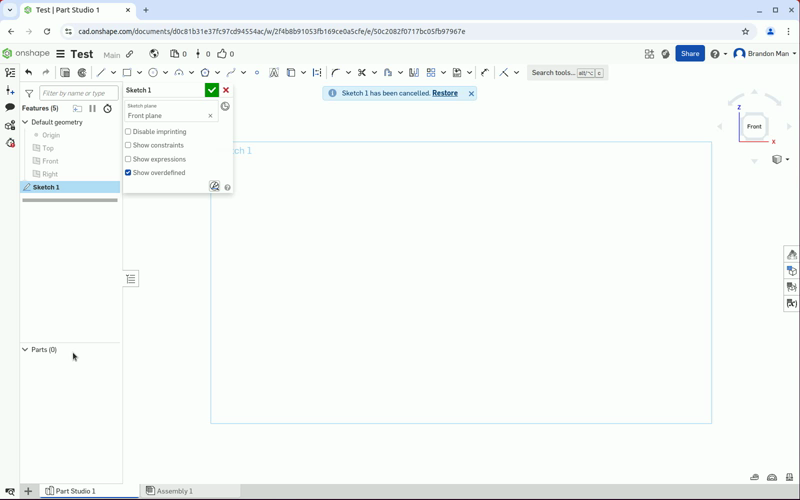
key(y)
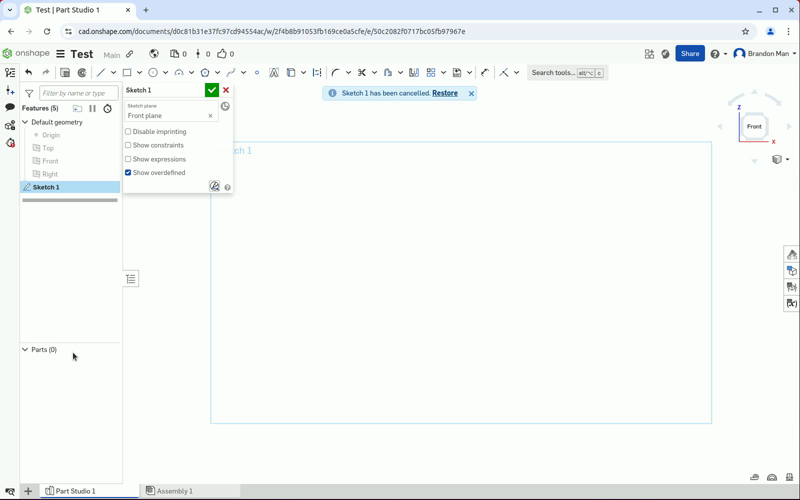
key(c)
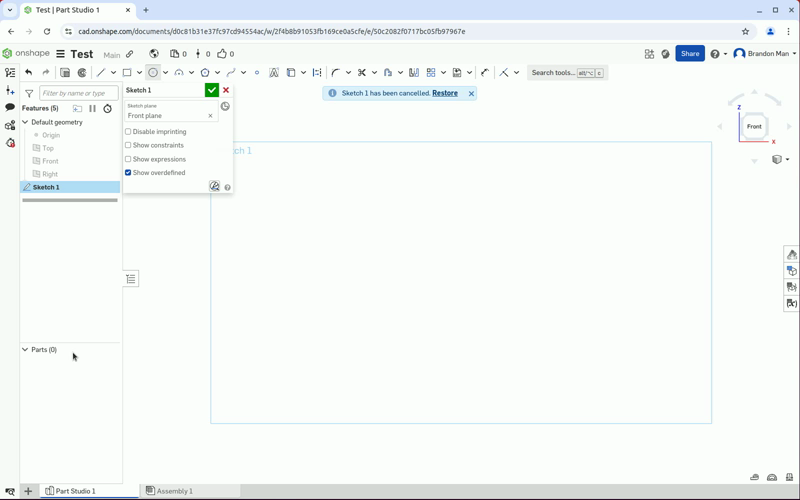
key_down(shift)
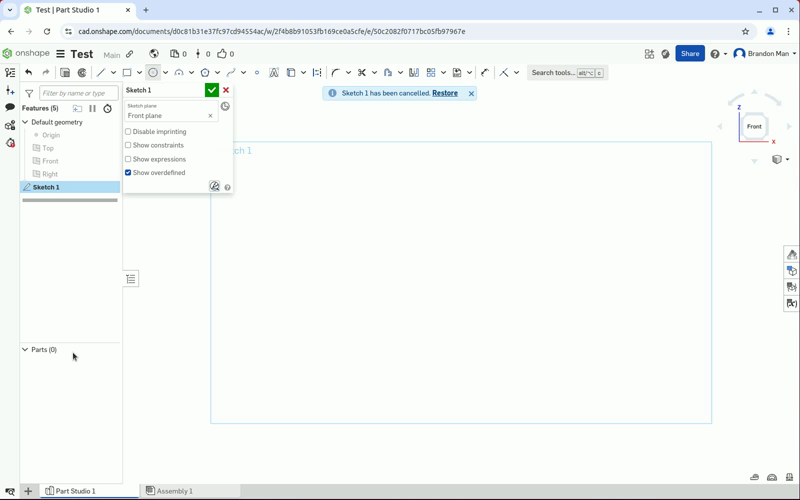
mouse_move(365, 282)
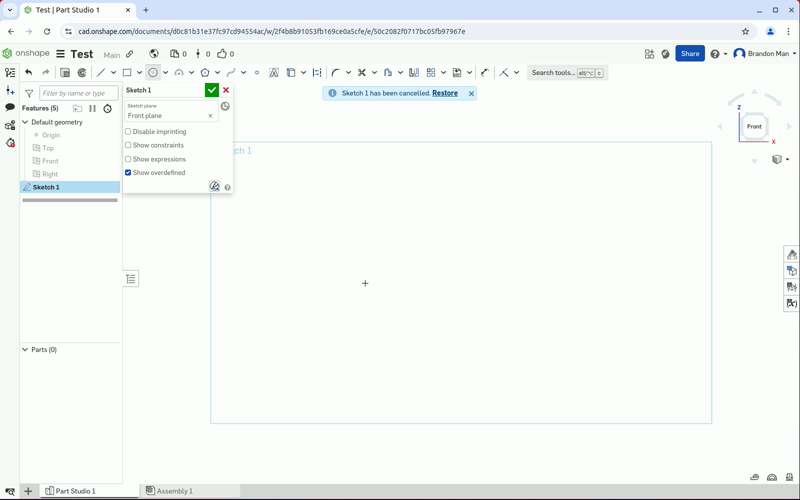
click(365, 282)
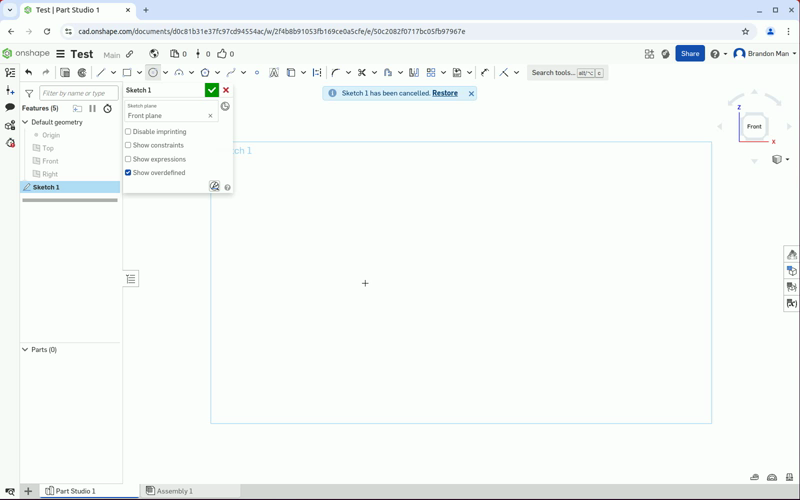
key_up(shift)
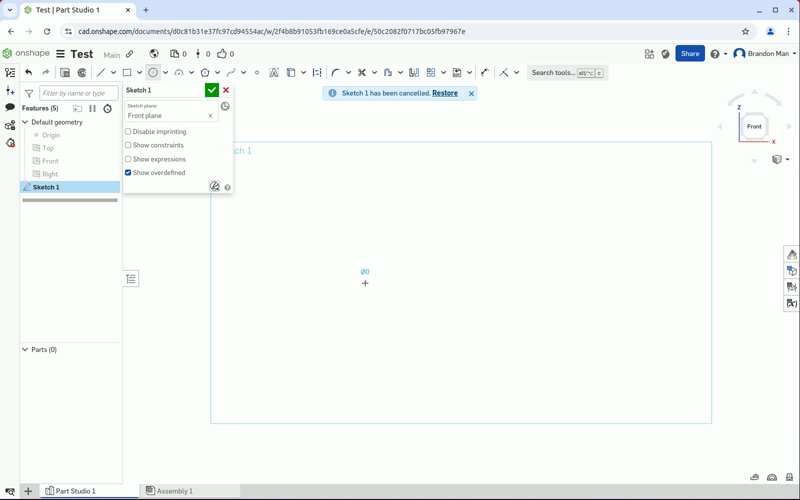
mouse_move(382, 282)
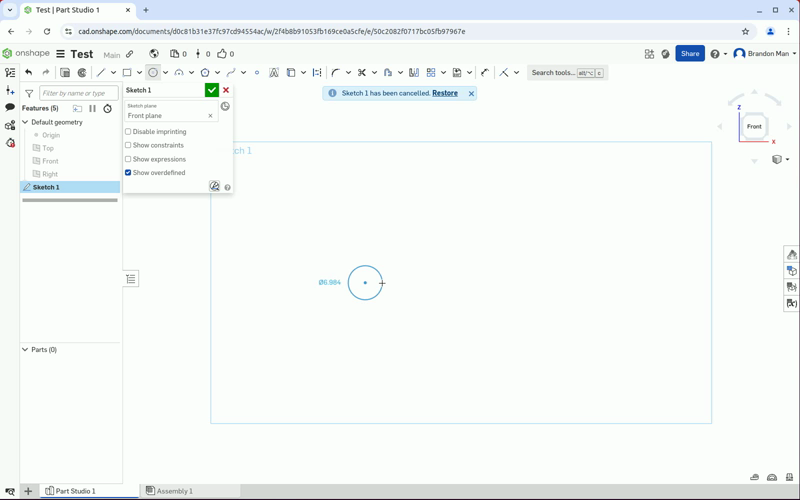
click(382, 282)
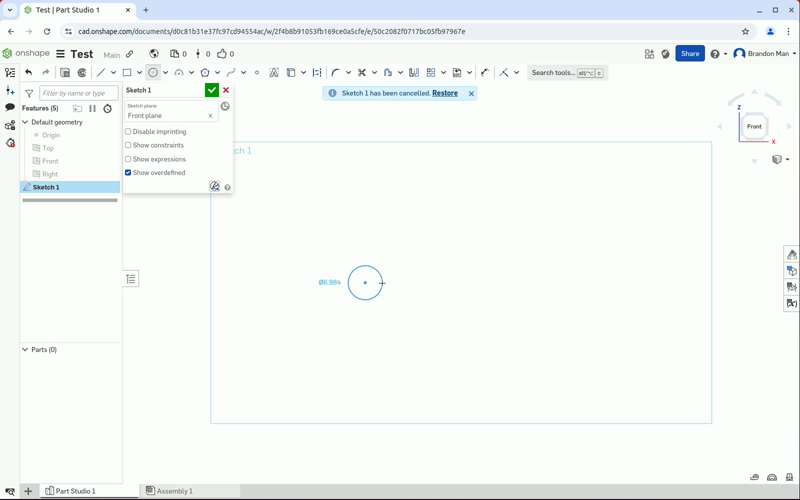
key(esc)
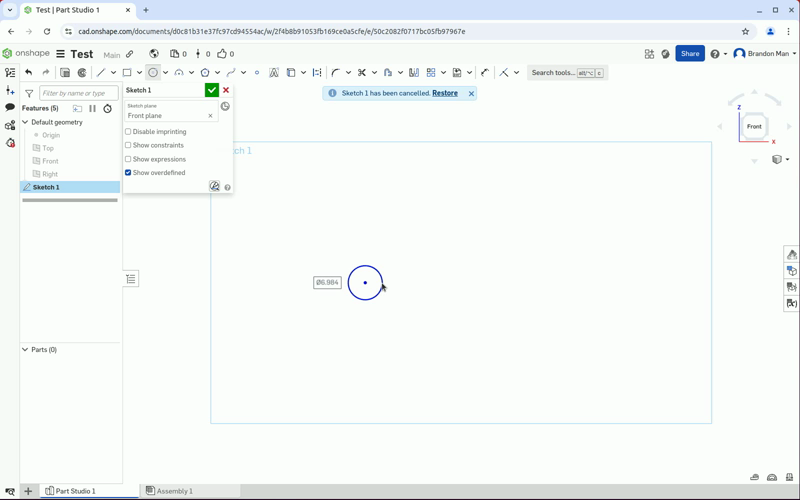
mouse_move(354, 282)
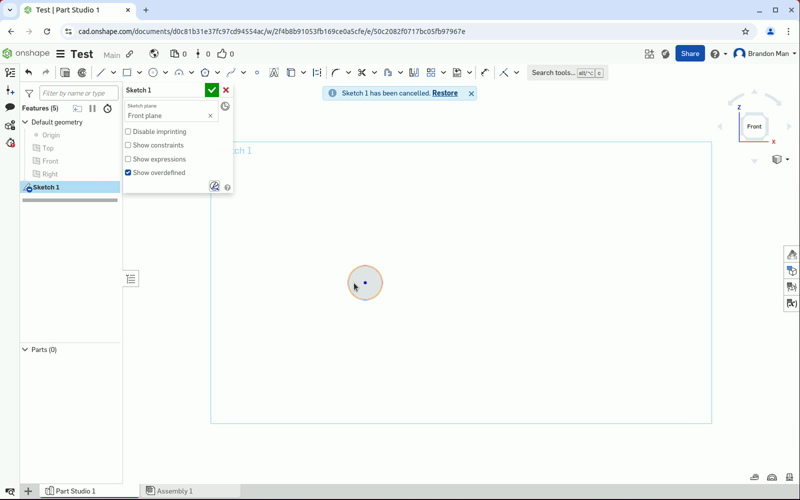
scroll(6)
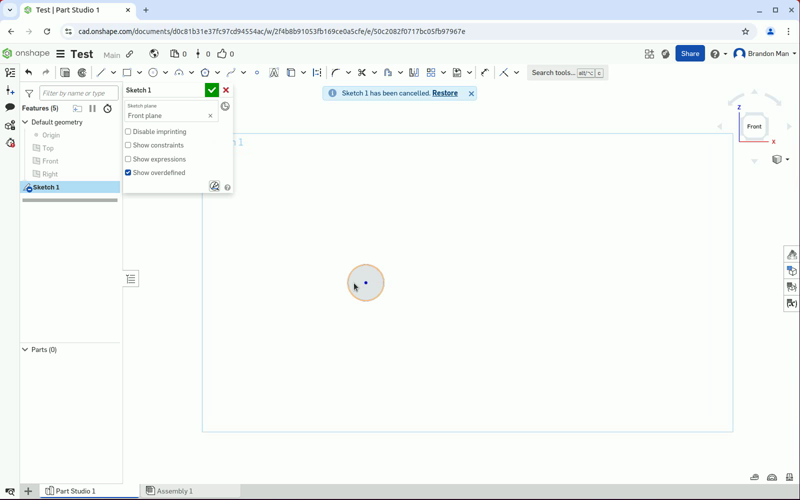
scroll(6)
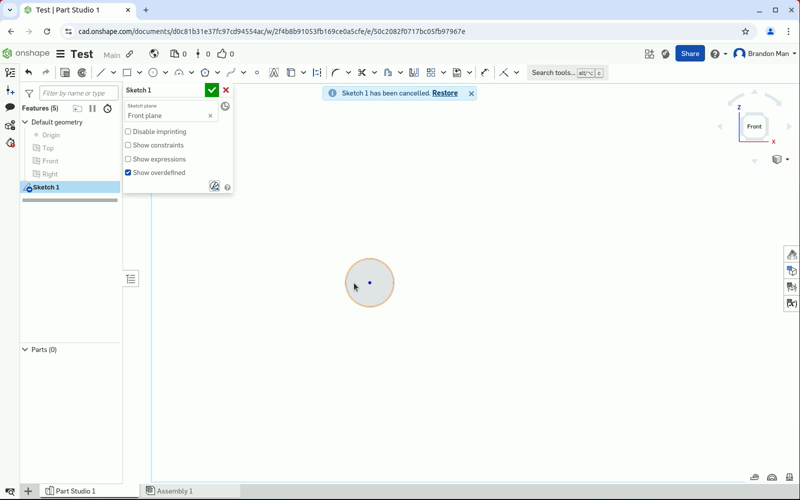
scroll(6)
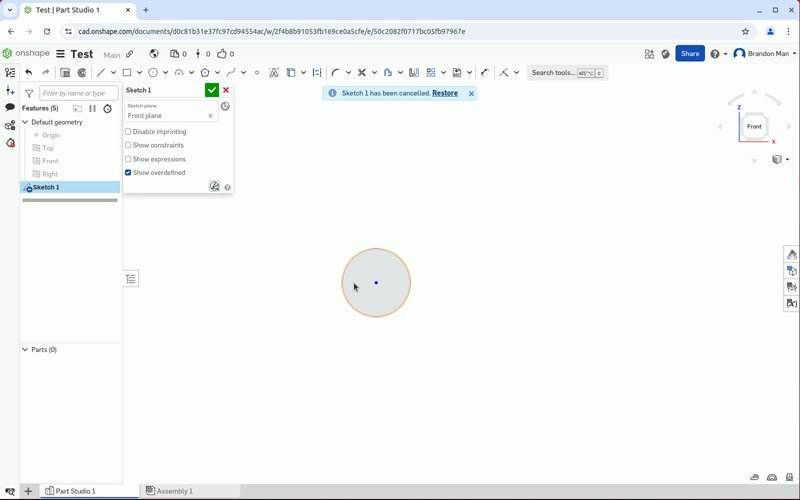
scroll(6)
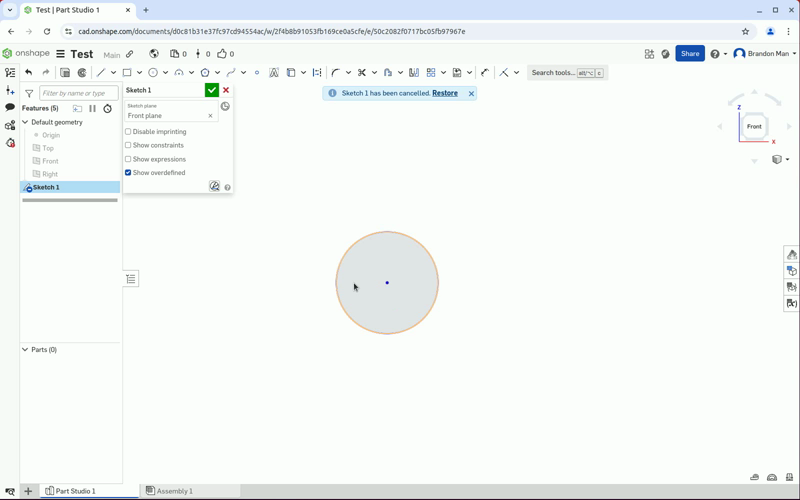
scroll(6)
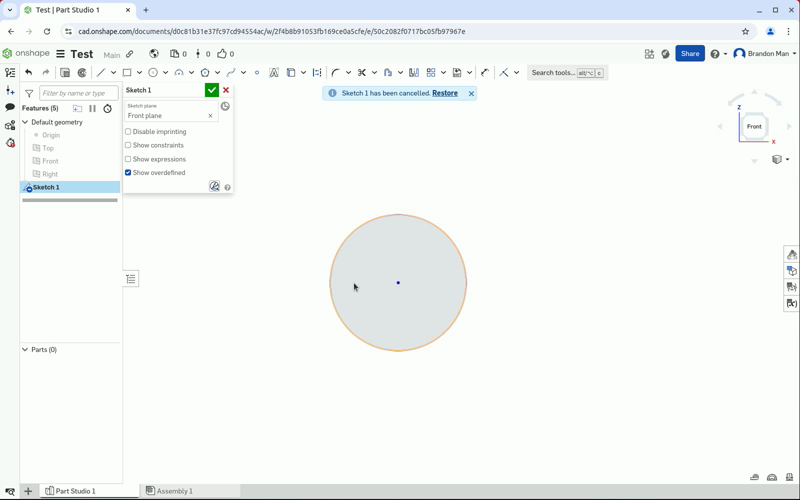
scroll(6)
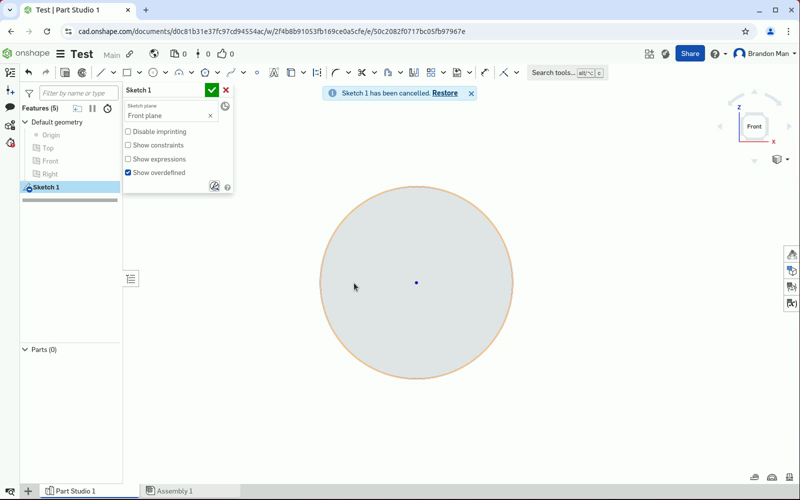
scroll(6)
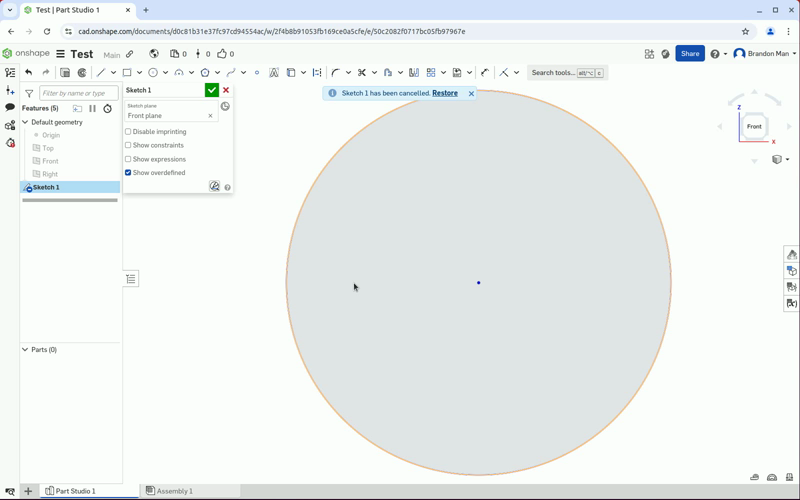
click(354, 282)
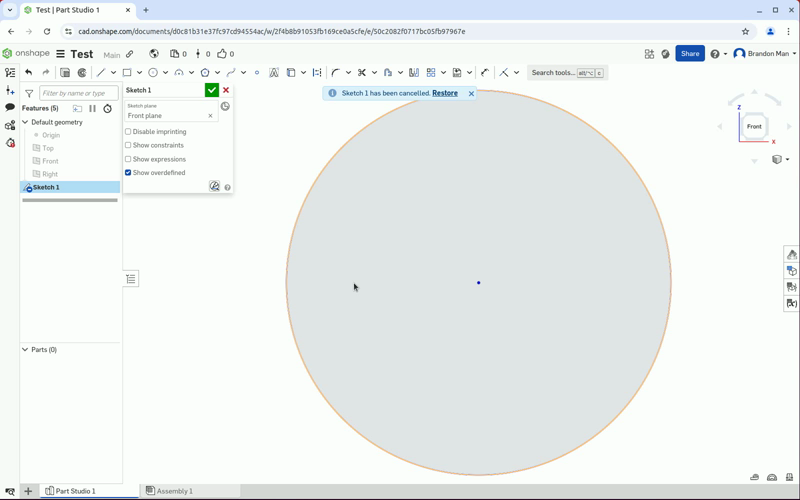
scroll(-6)
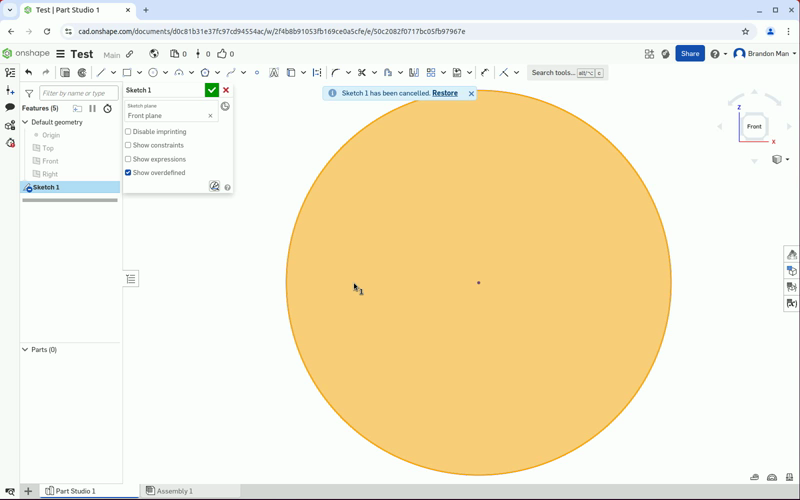
scroll(-6)
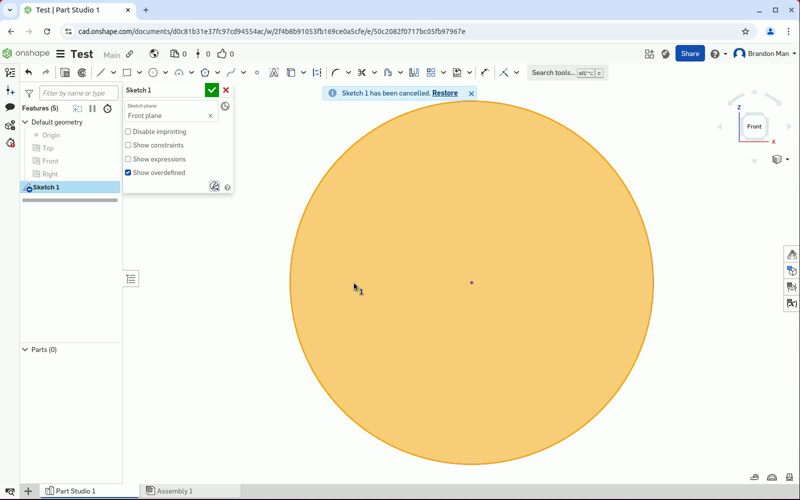
scroll(-6)
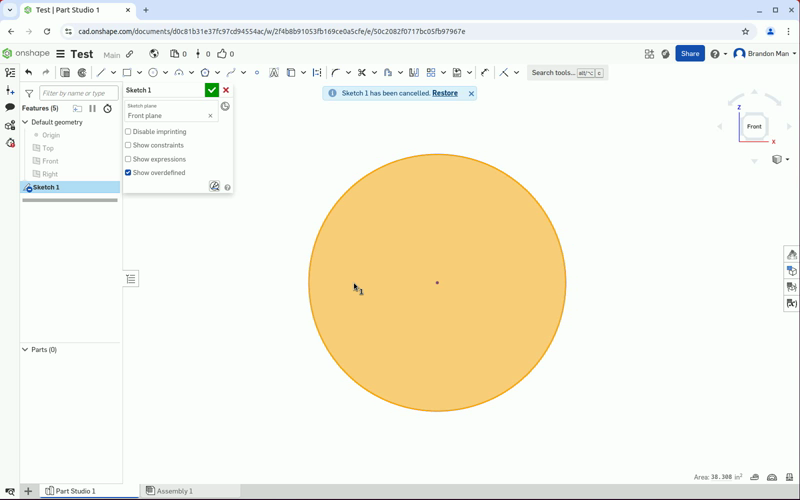
scroll(-6)
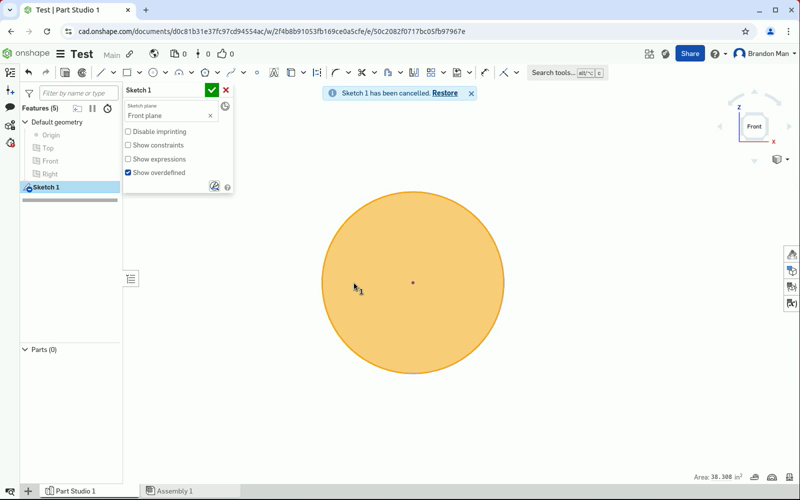
scroll(-6)
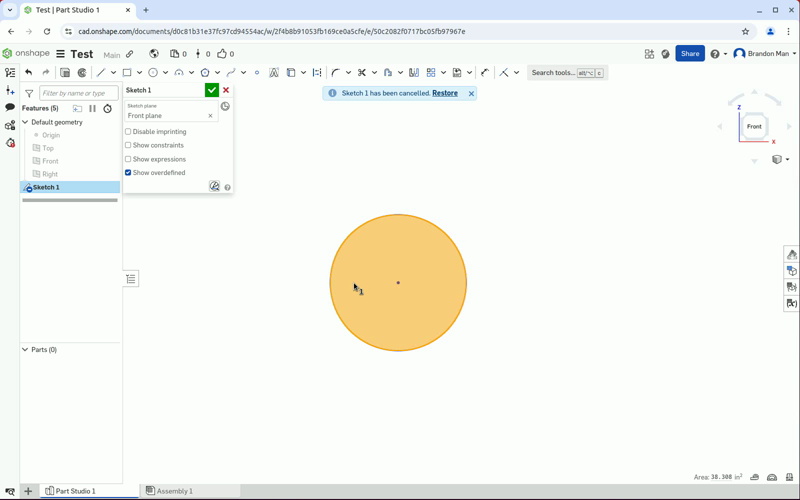
scroll(-6)
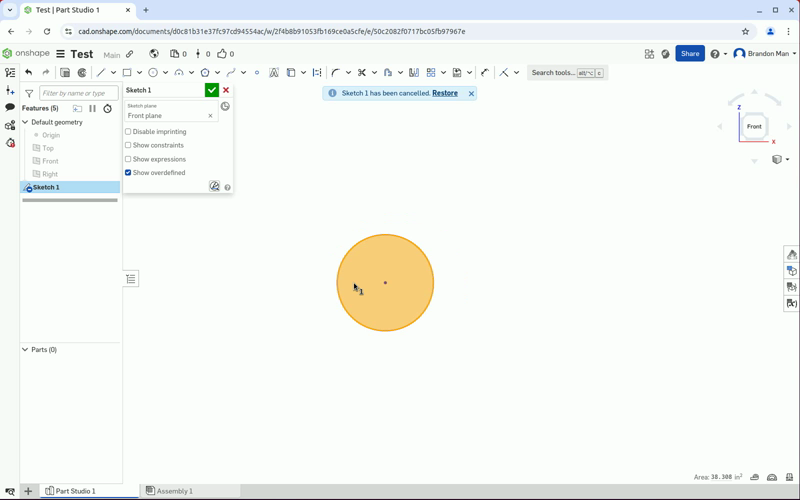
scroll(-6)
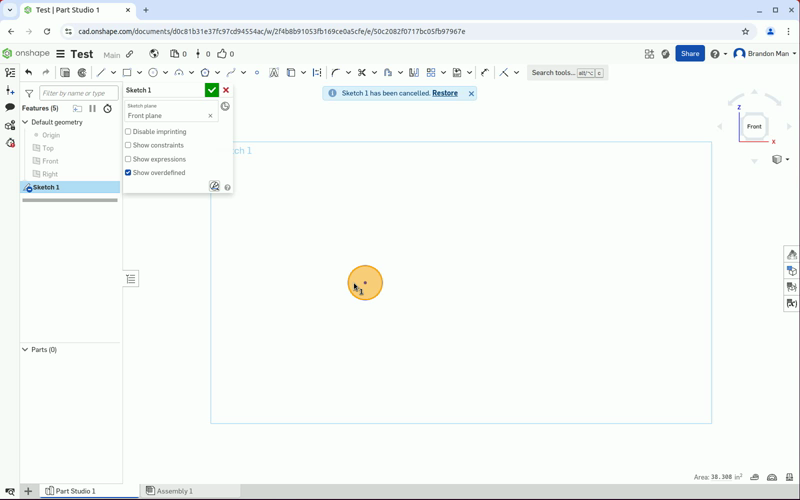
mouse_move(73, 352)
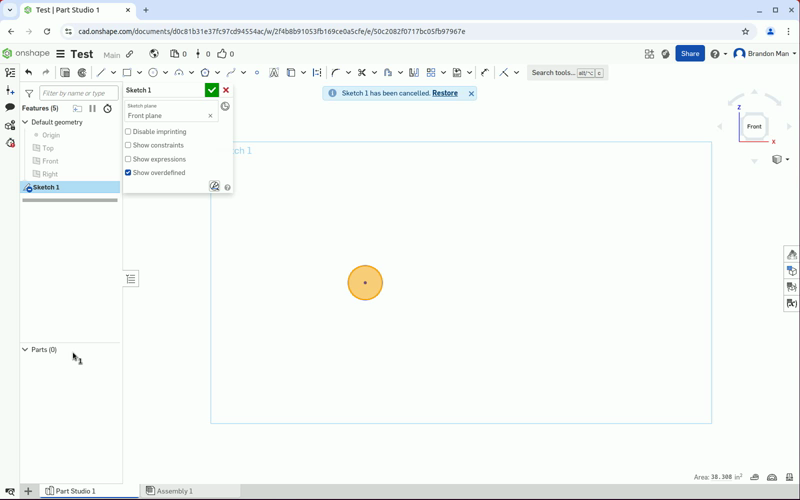
key(shift+y)
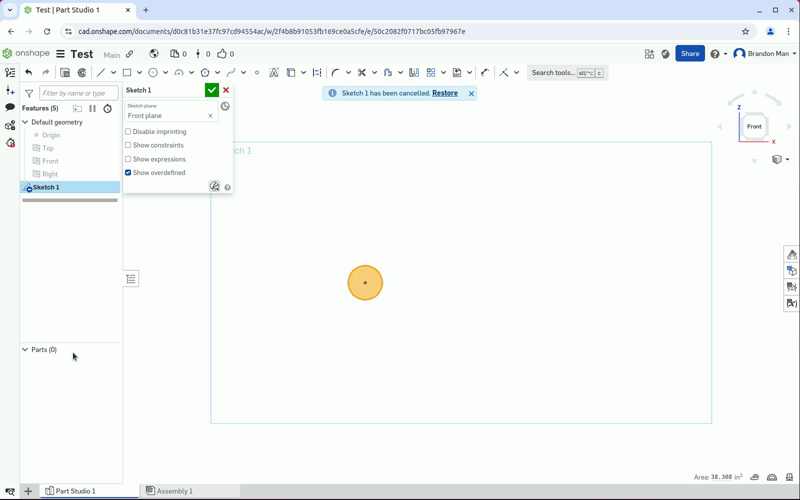
key(shift+e)
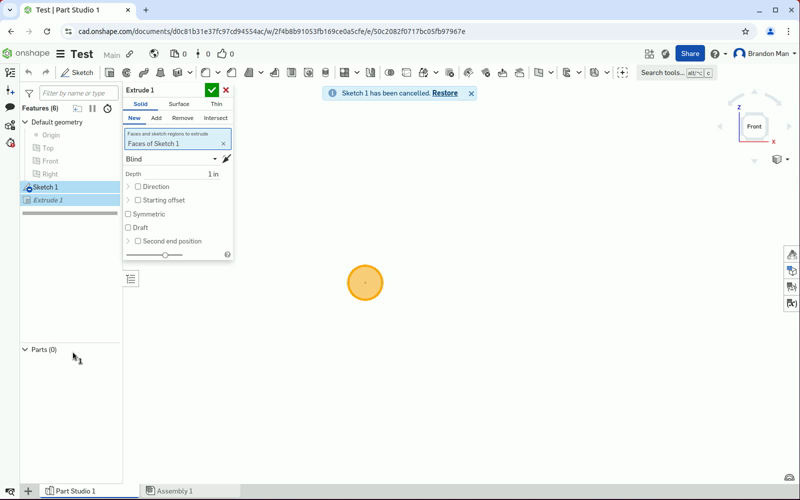
mouse_move(143, 106)
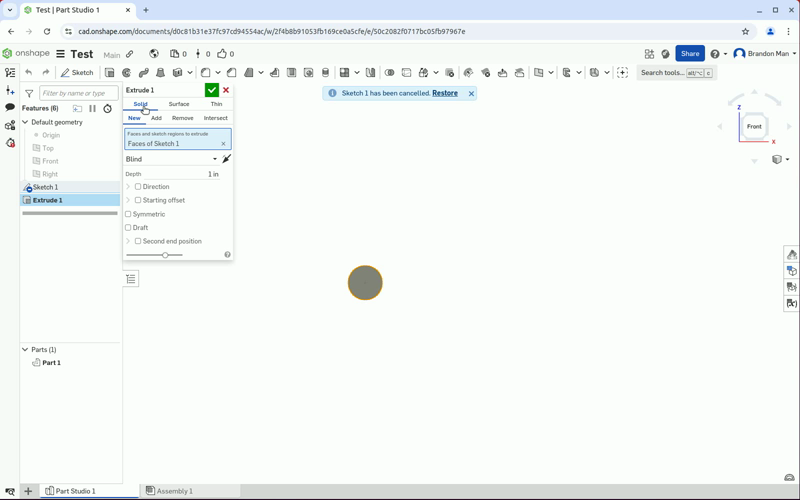
click(143, 106)
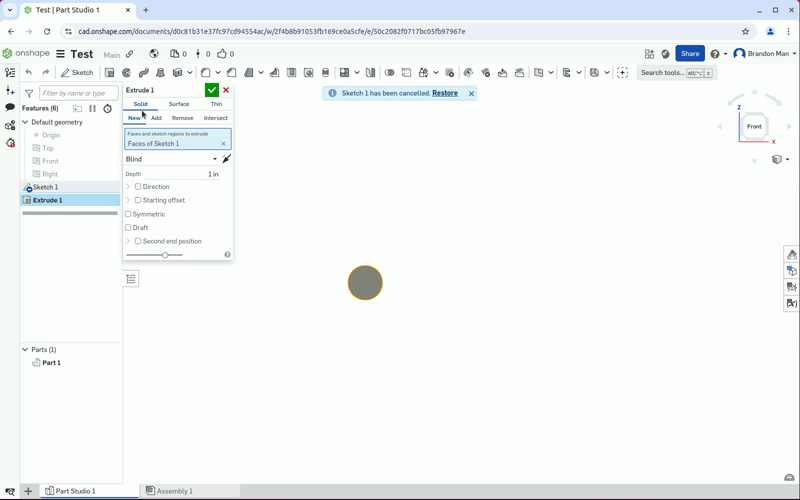
mouse_move(137, 120)
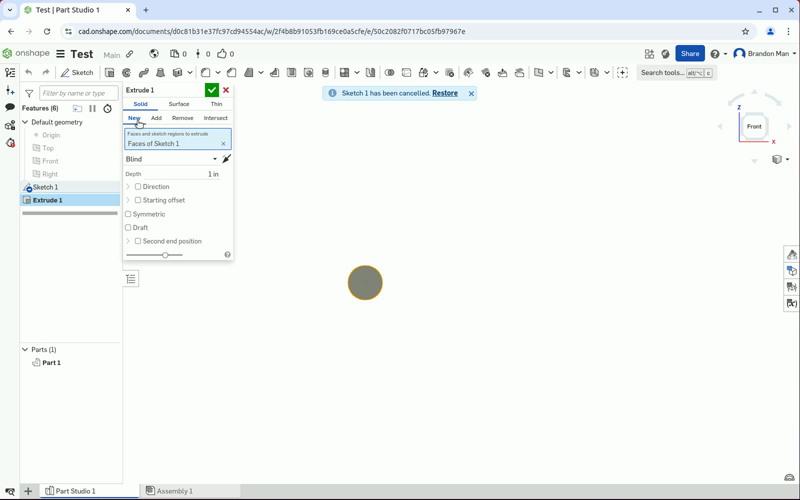
click(137, 120)
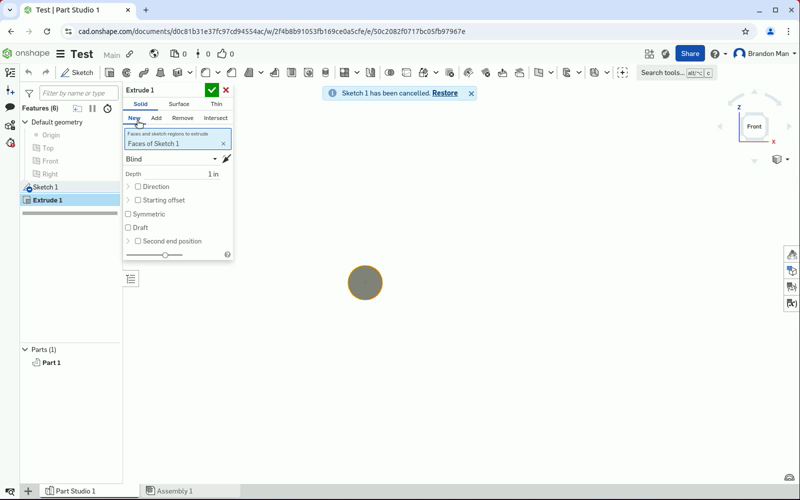
key(tab, 4)
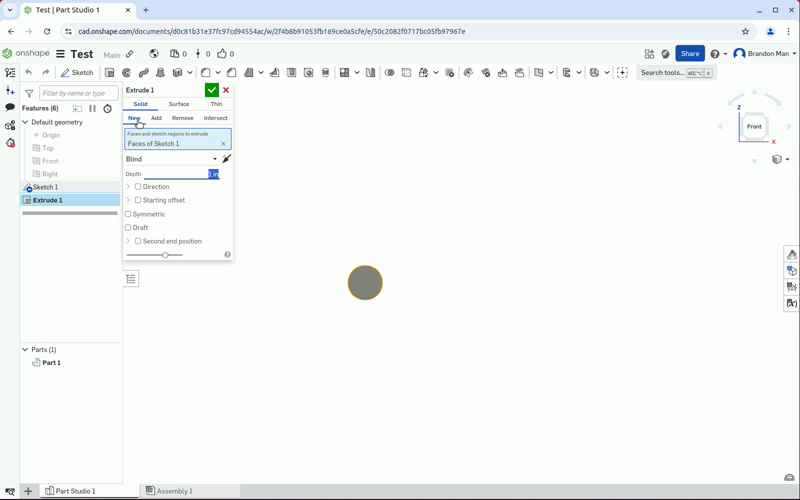
text(-0.482)
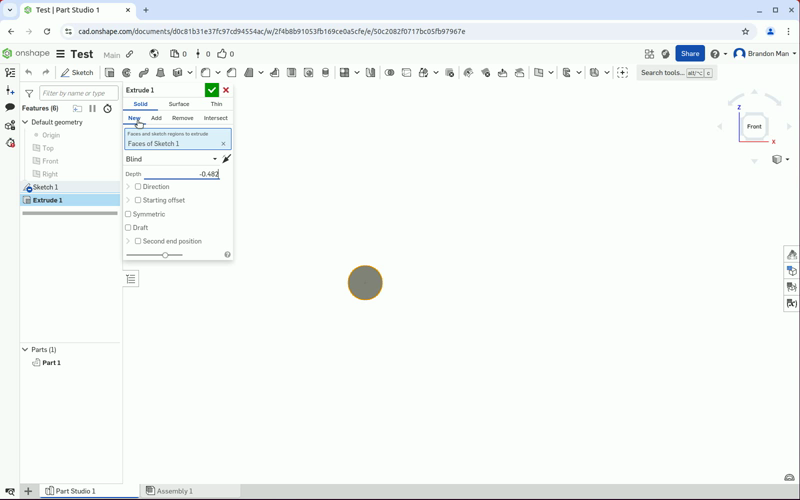
key(tab, 3)
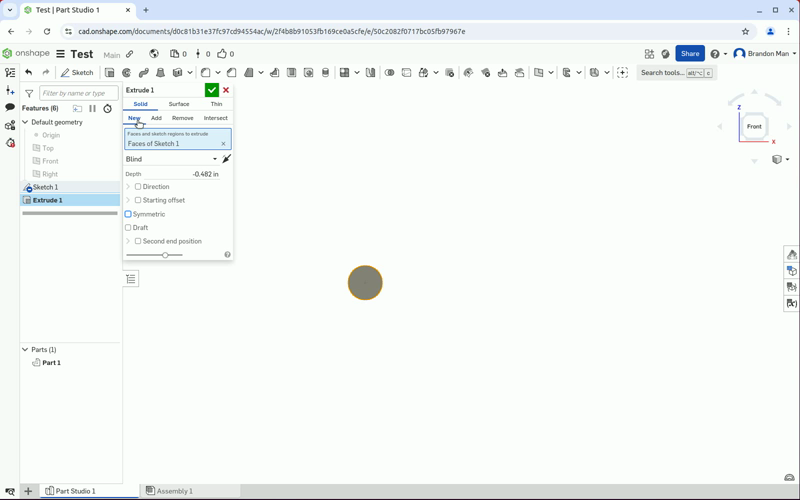
key(space)
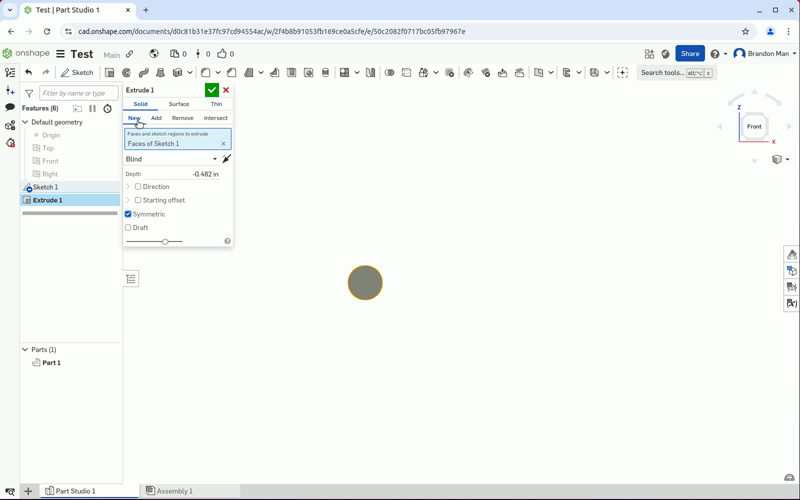
key(enter)
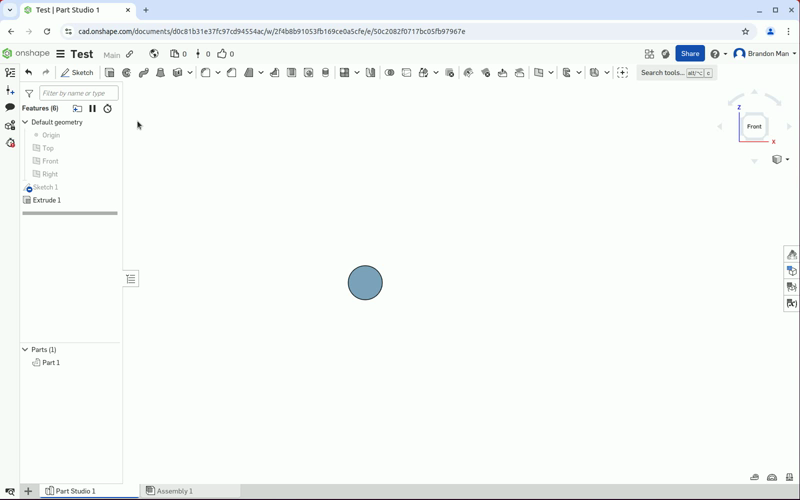
key(shift+h)
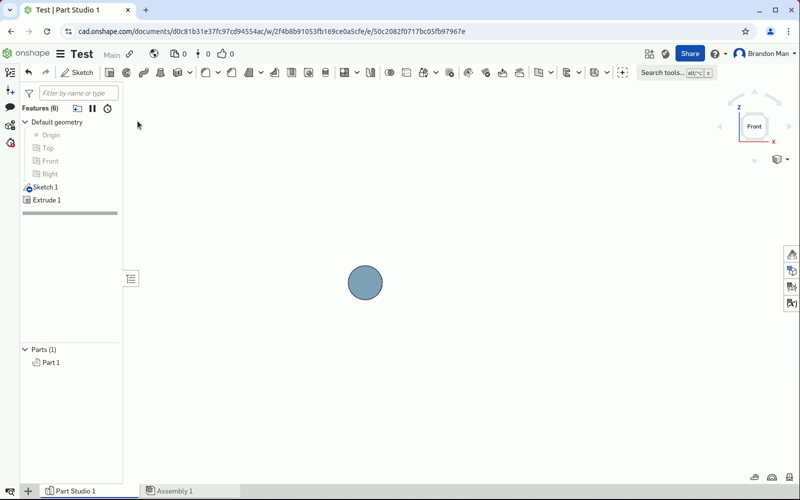
key(shift+h)
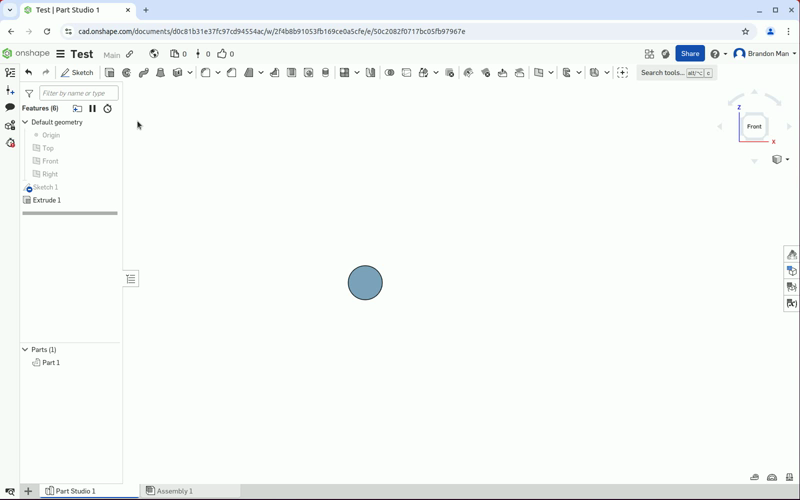
mouse_move(73, 189)
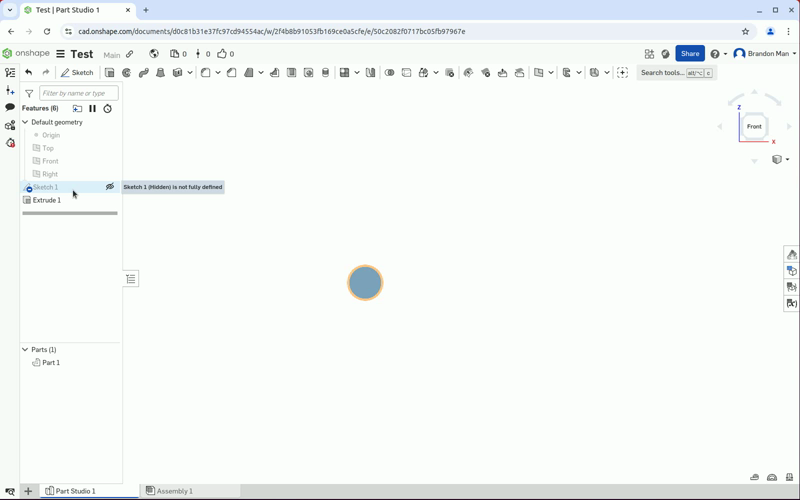
click(73, 189)
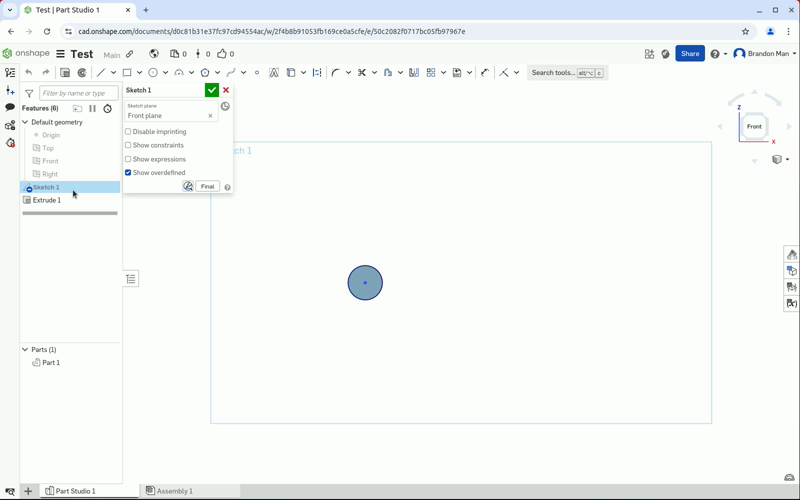
mouse_move(229, 92)
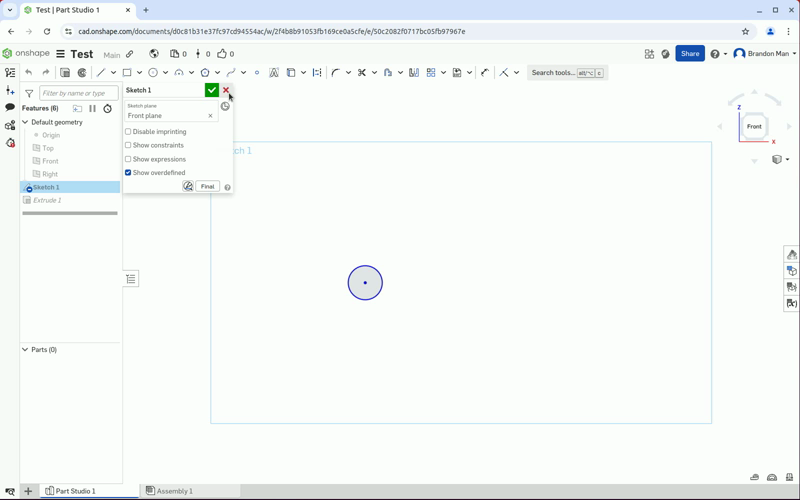
click(229, 92)
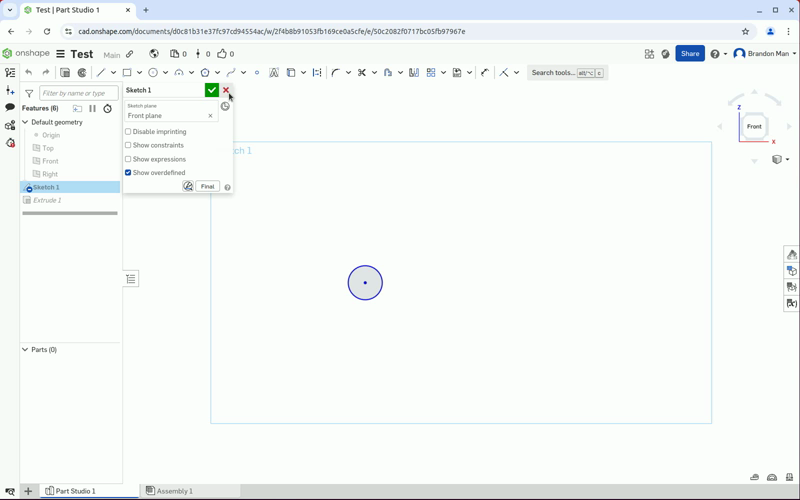
key(shift+s)
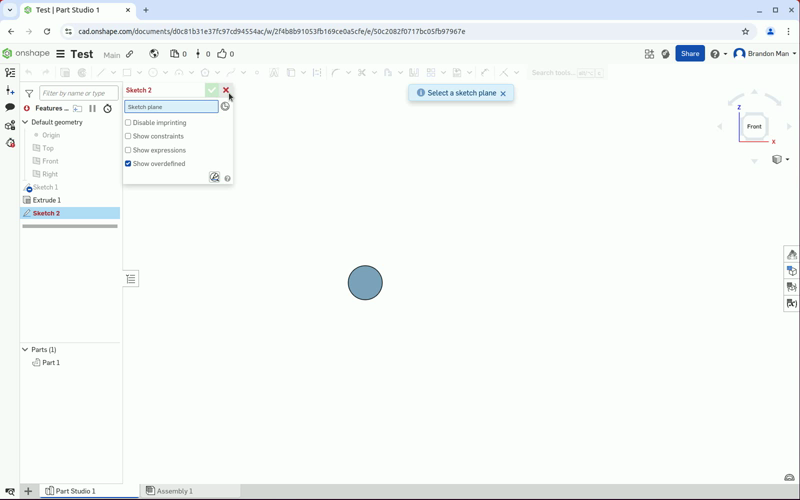
mouse_move(73, 163)
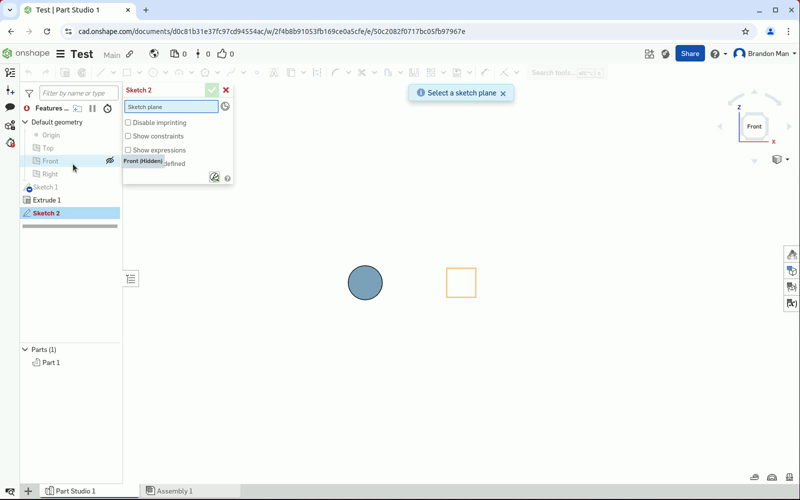
click(73, 163)
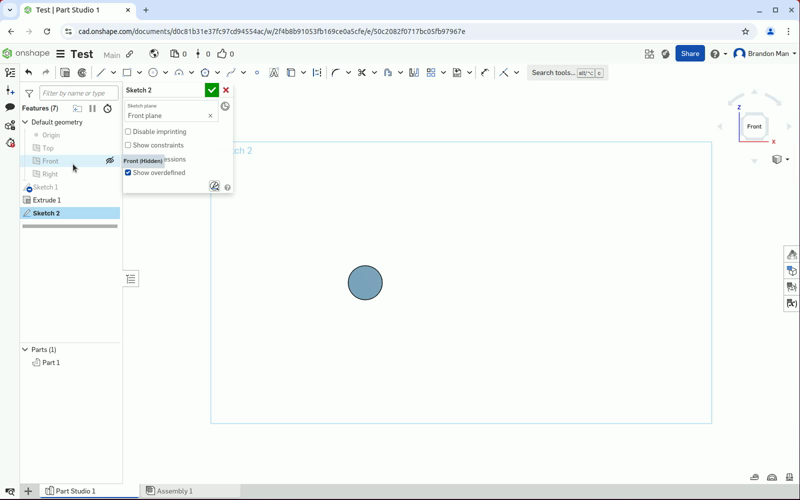
mouse_move(73, 352)
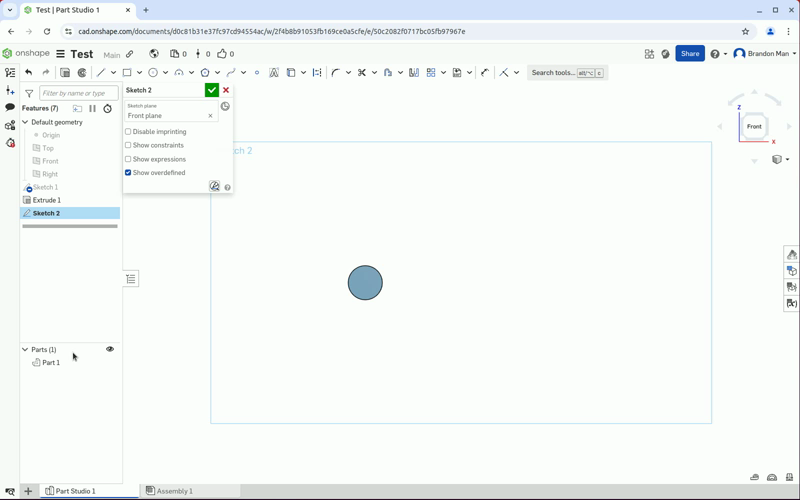
key(y)
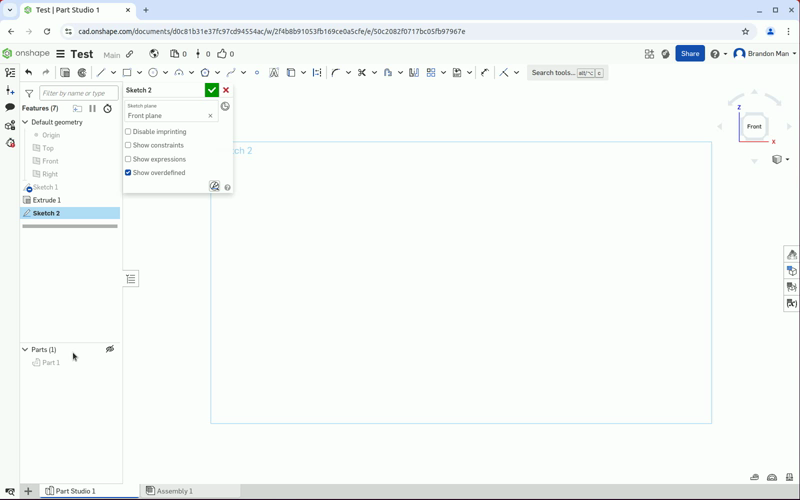
key(c)
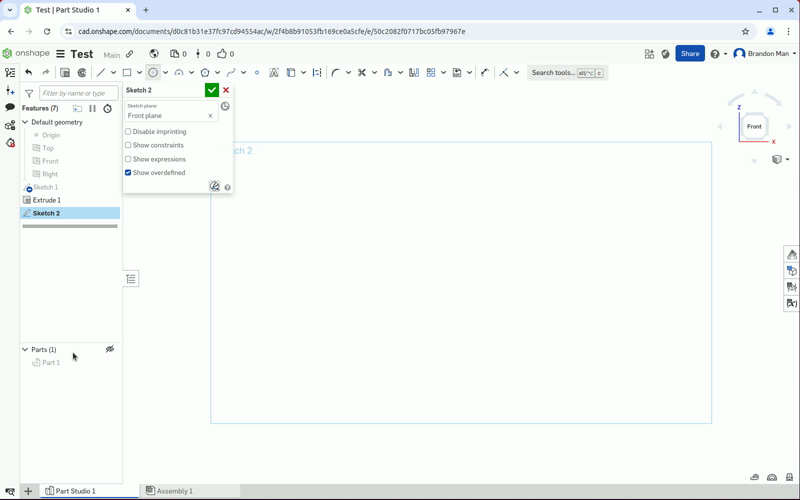
key_down(shift)
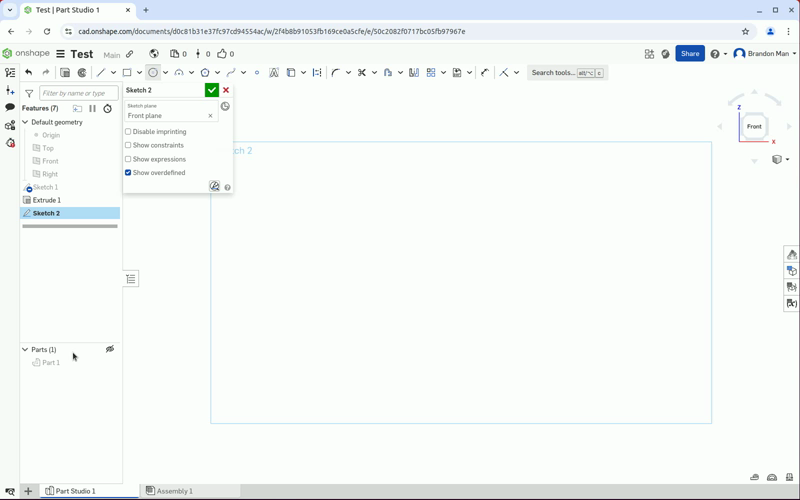
mouse_move(365, 282)
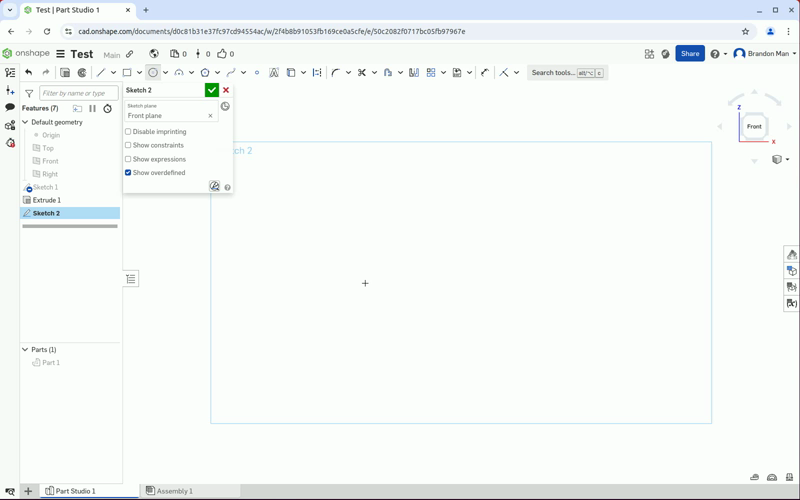
click(365, 282)
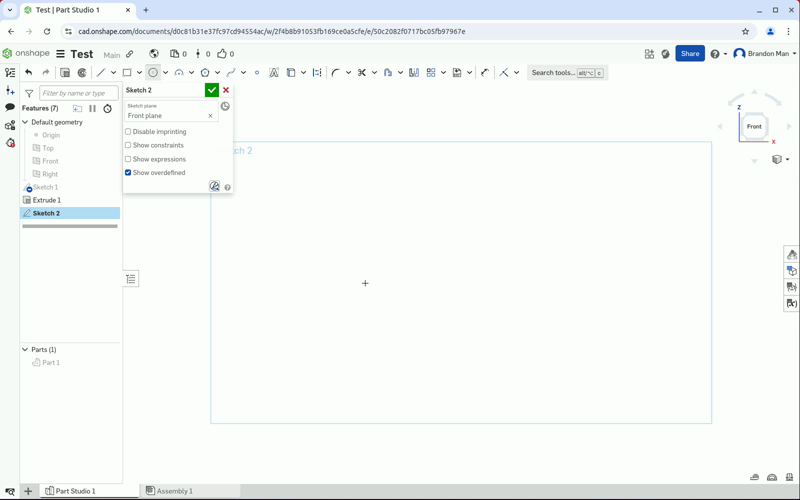
key_up(shift)
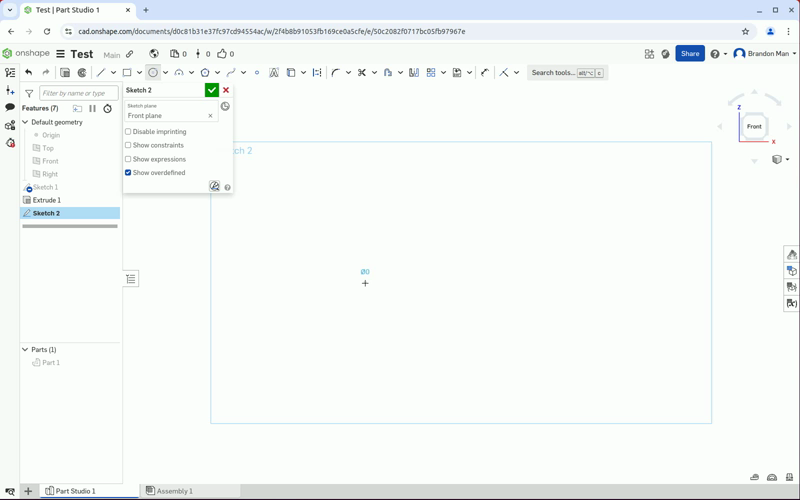
mouse_move(382, 282)
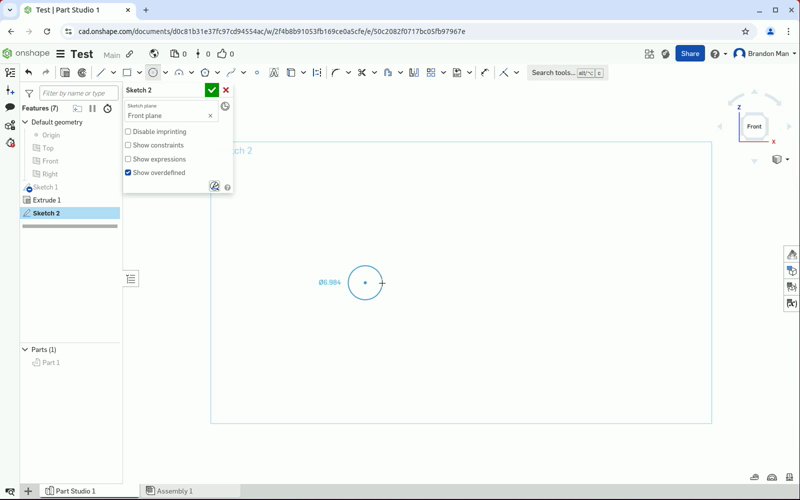
click(382, 282)
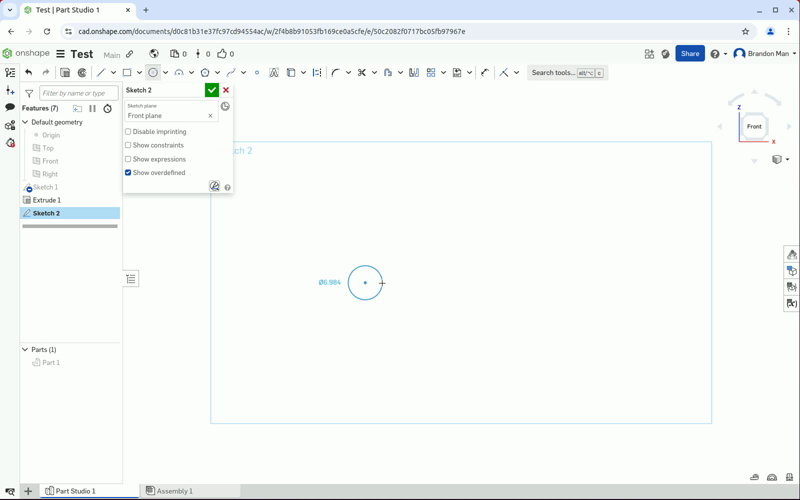
key(esc)
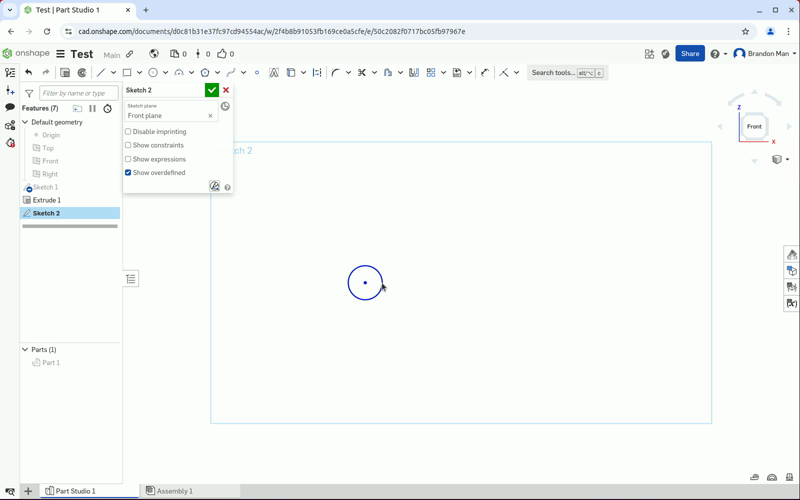
mouse_move(370, 280)
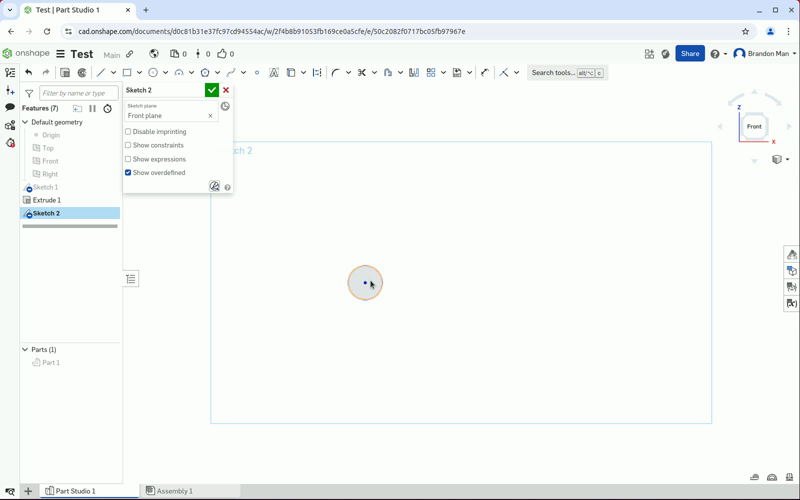
scroll(6)
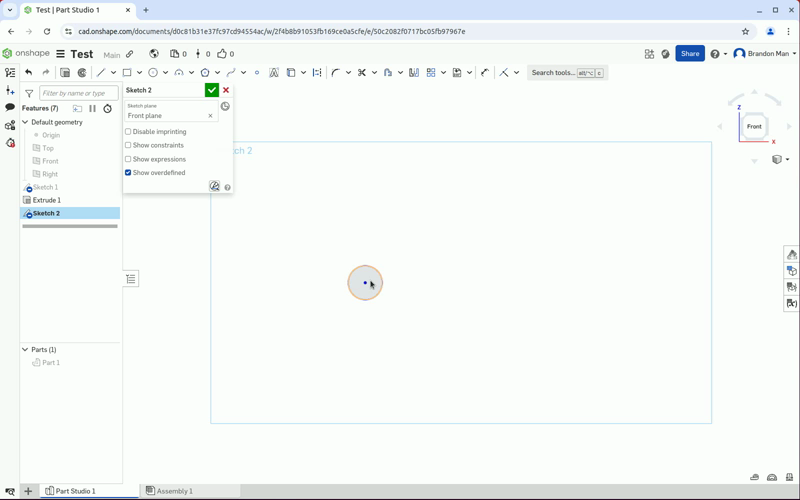
scroll(6)
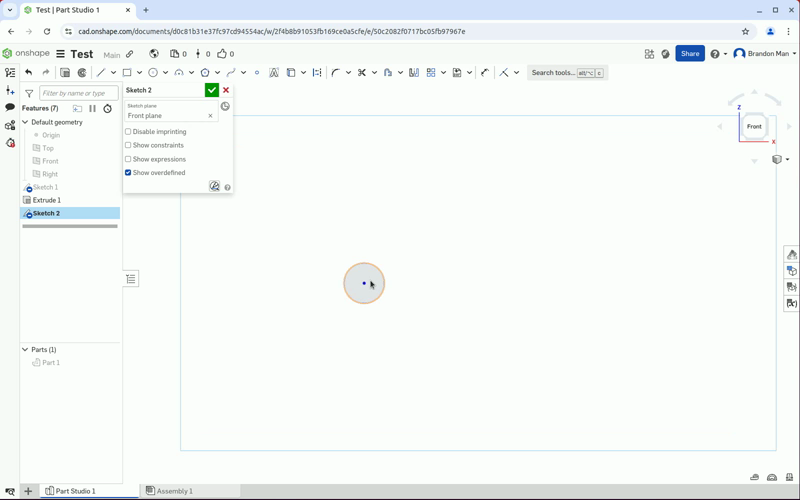
scroll(6)
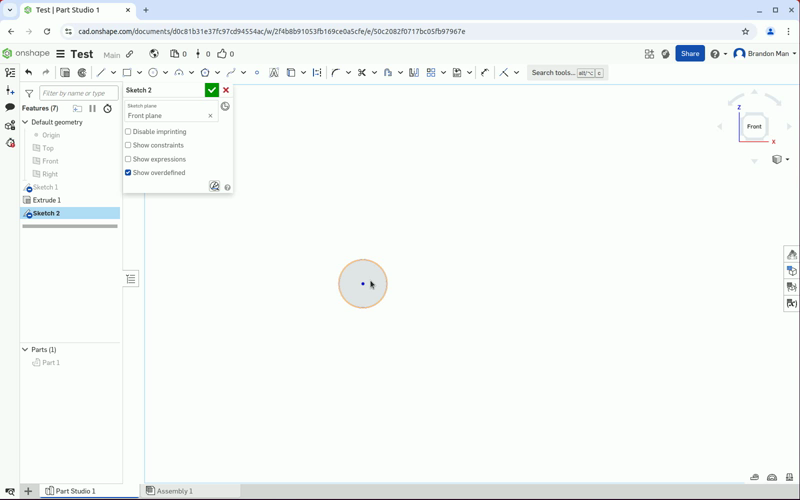
scroll(6)
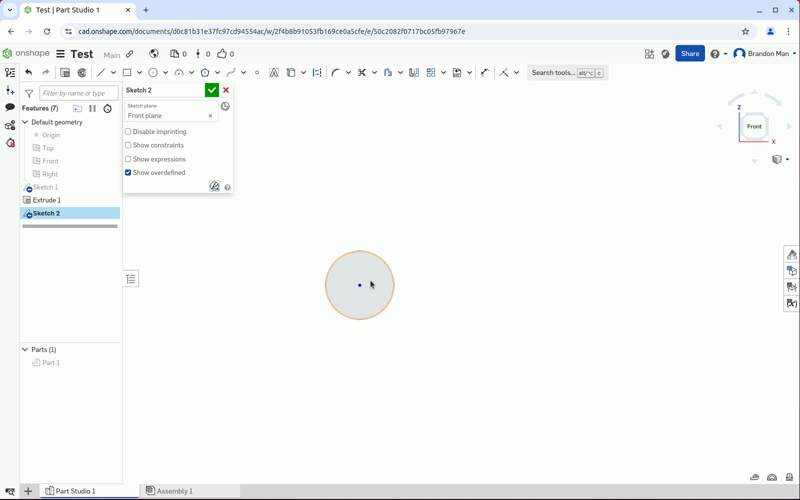
scroll(6)
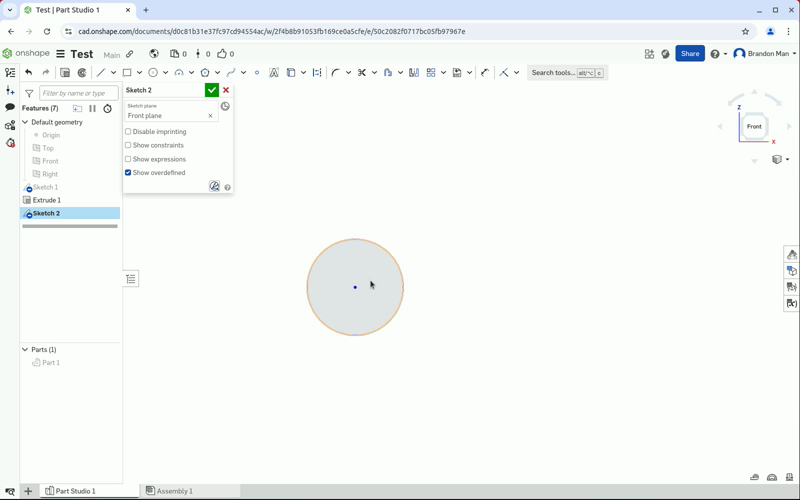
scroll(6)
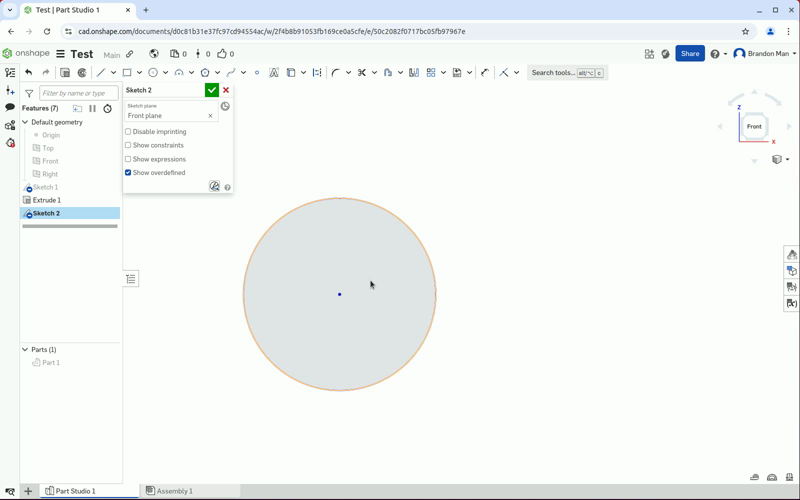
scroll(6)
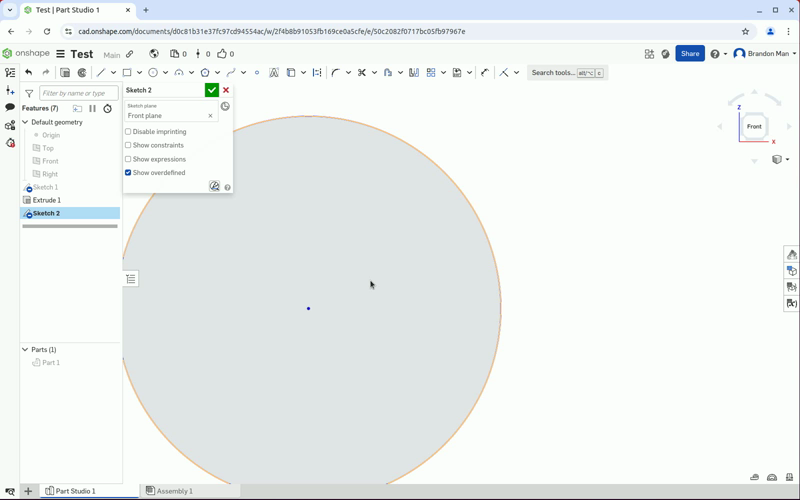
click(370, 280)
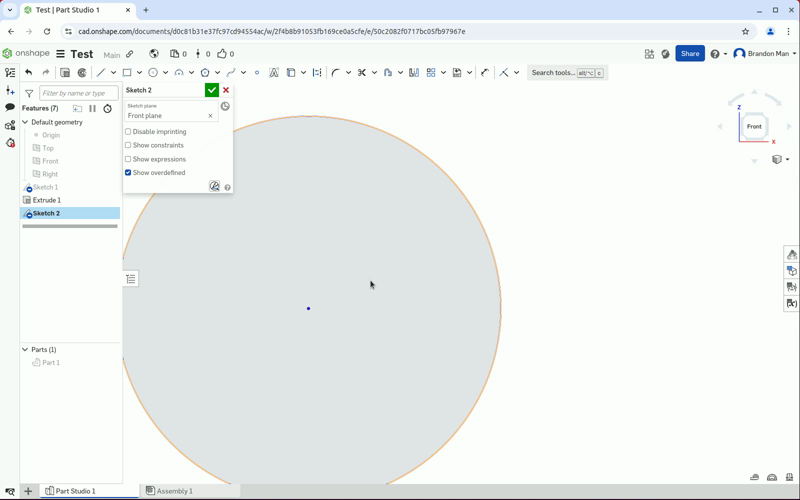
scroll(-6)
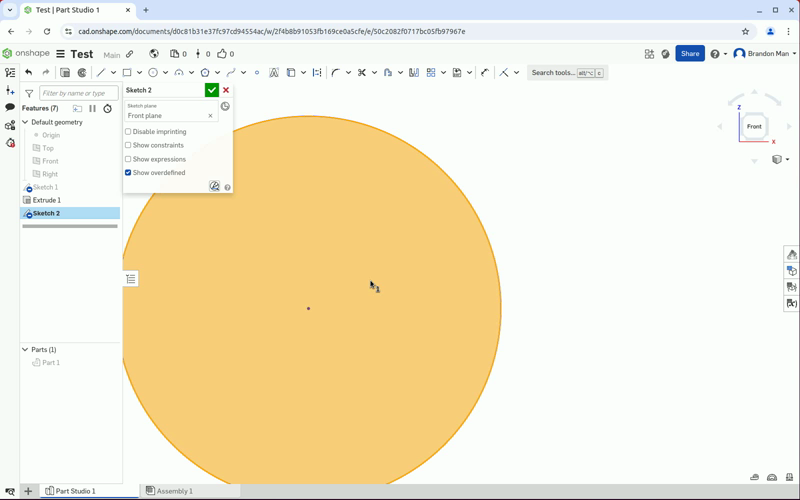
scroll(-6)
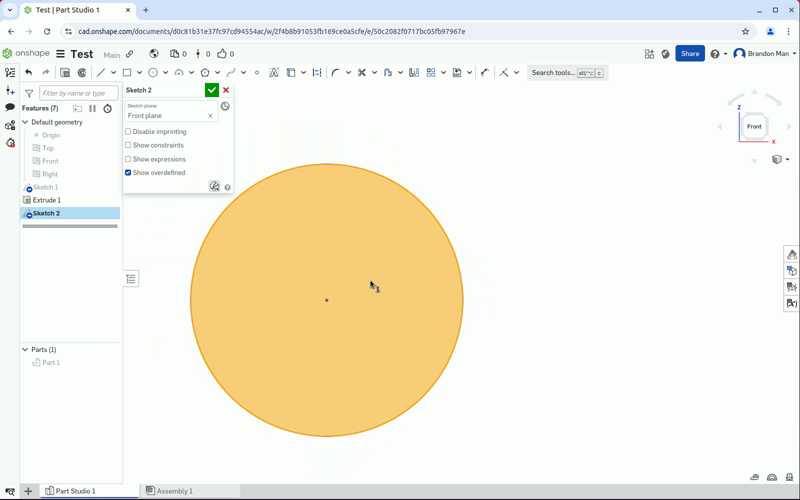
scroll(-6)
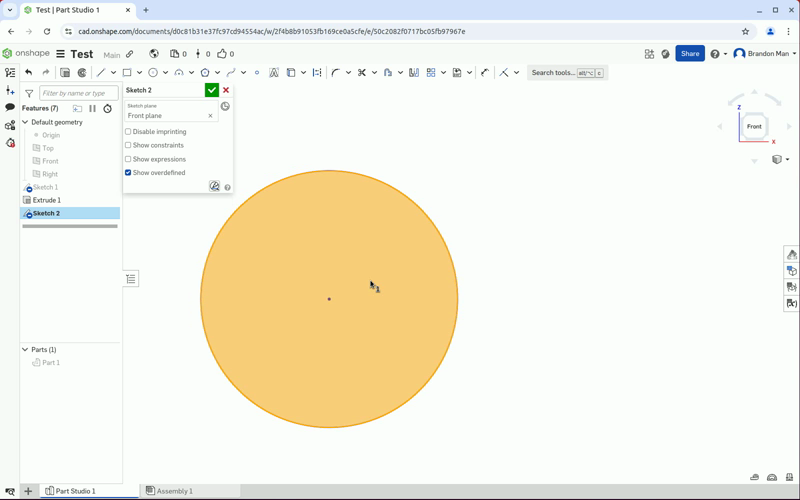
scroll(-6)
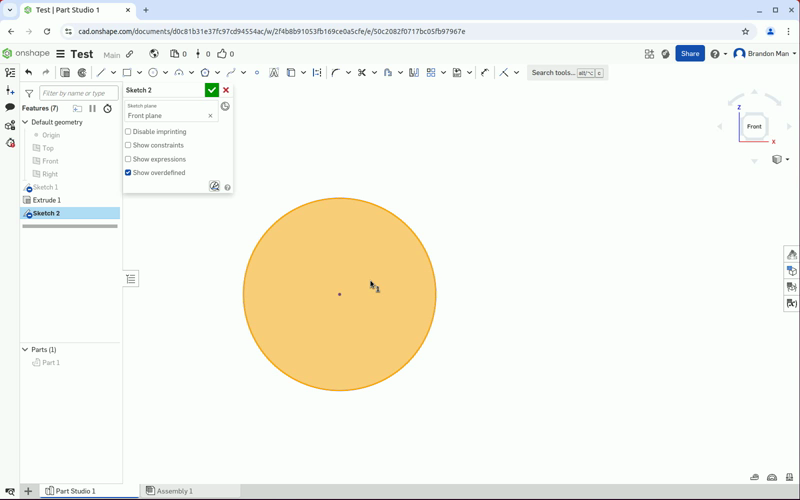
scroll(-6)
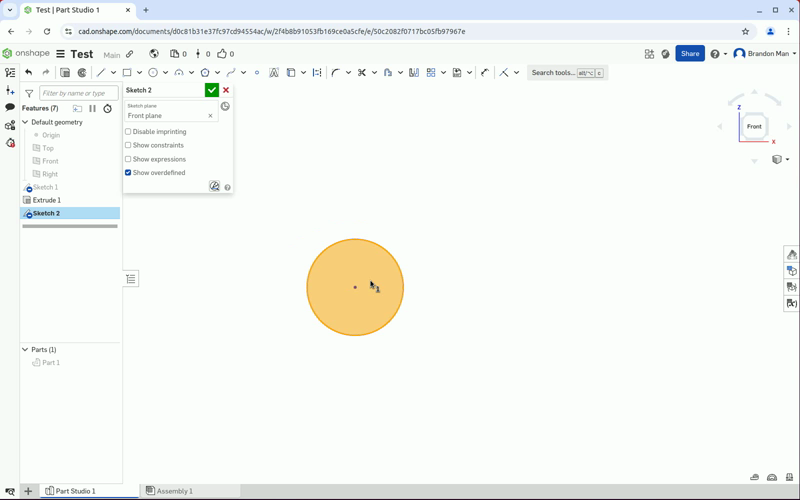
scroll(-6)
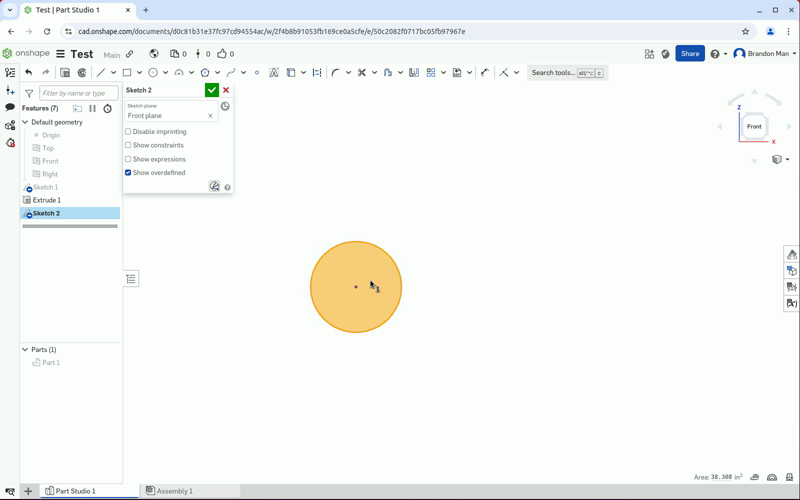
scroll(-6)
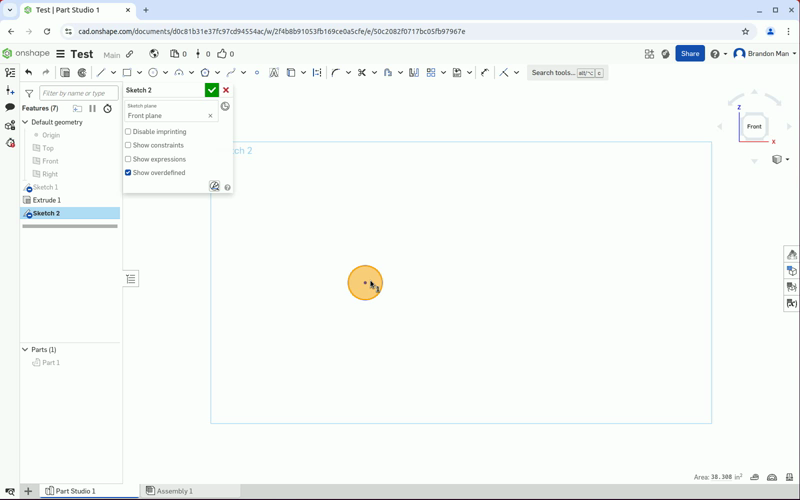
mouse_move(73, 352)
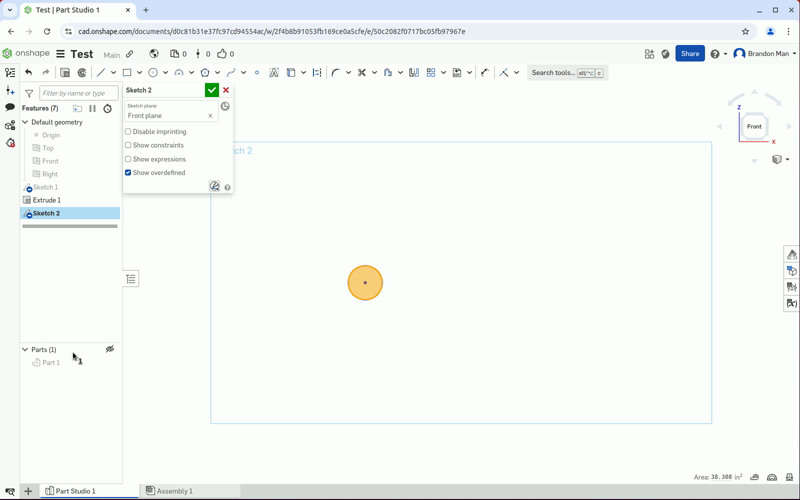
key(shift+y)
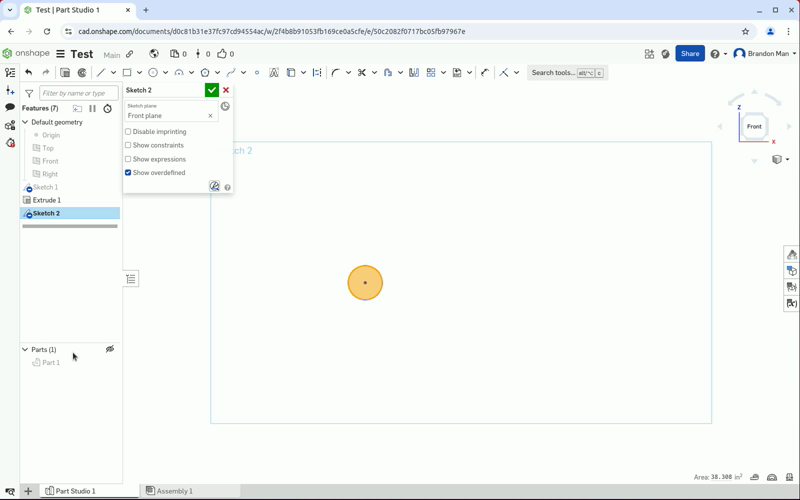
key(shift+e)
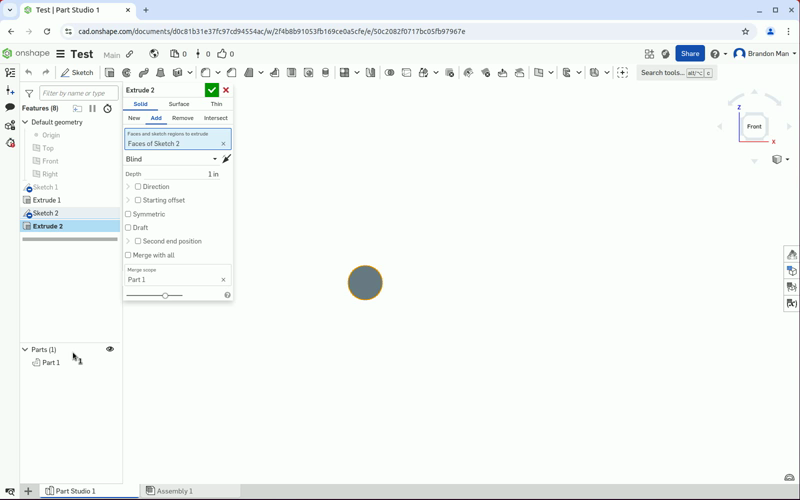
mouse_move(143, 106)
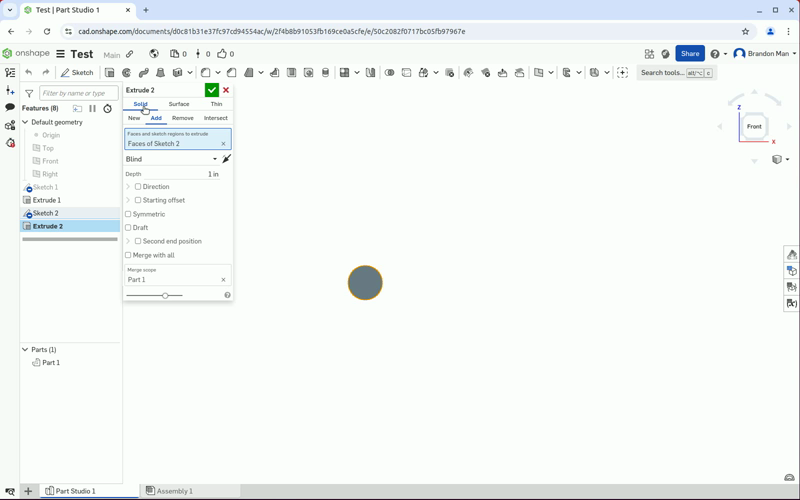
click(143, 106)
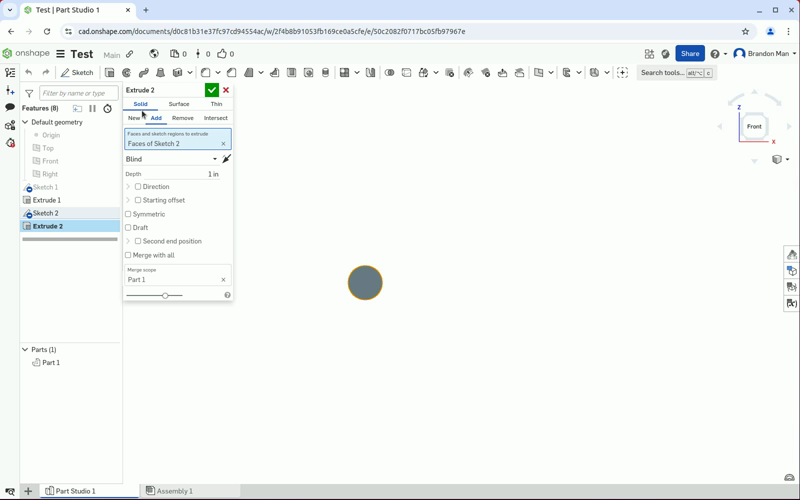
mouse_move(137, 120)
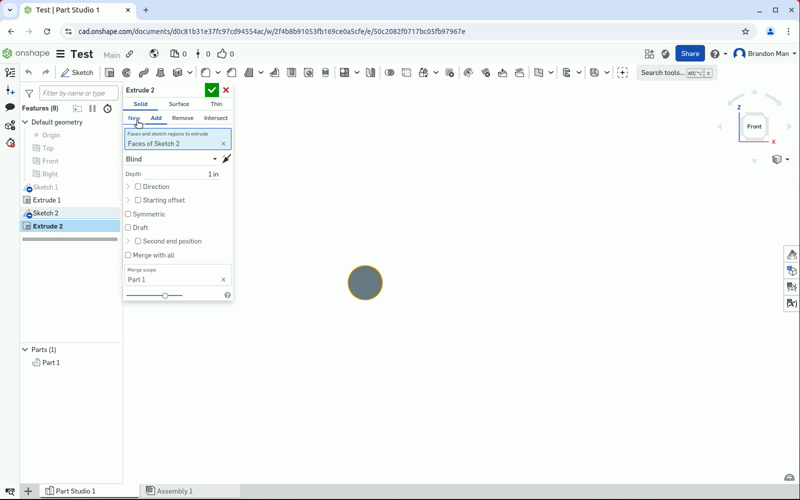
click(137, 120)
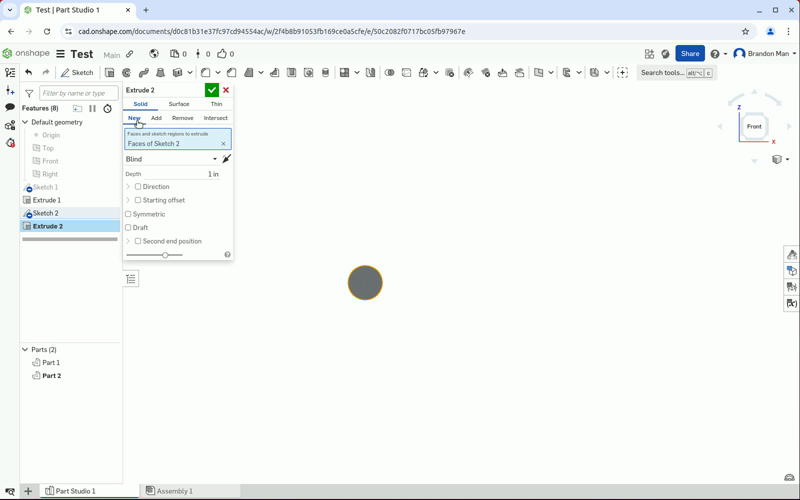
key(tab, 4)
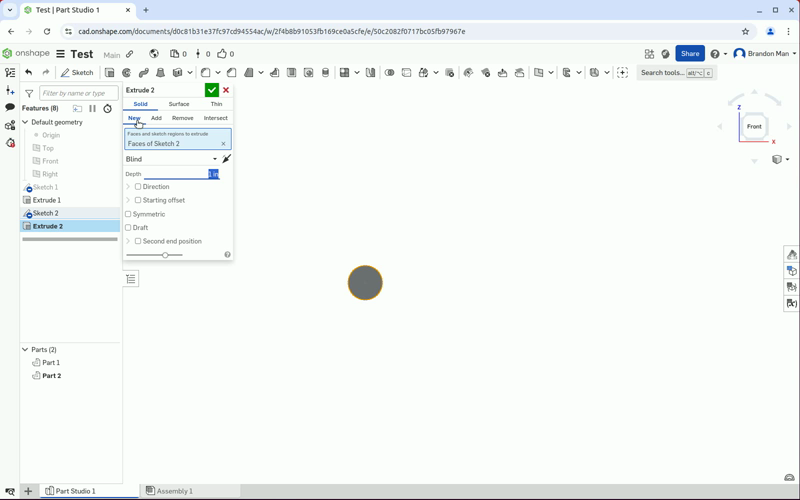
text(-0.482)
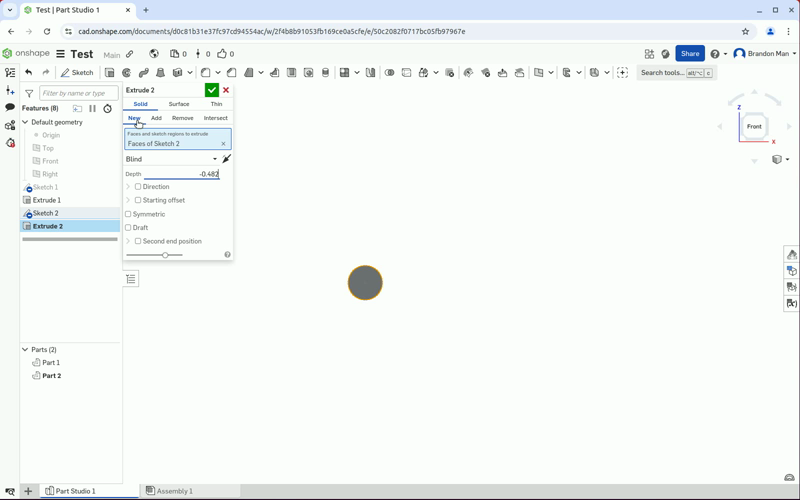
key(tab, 3)
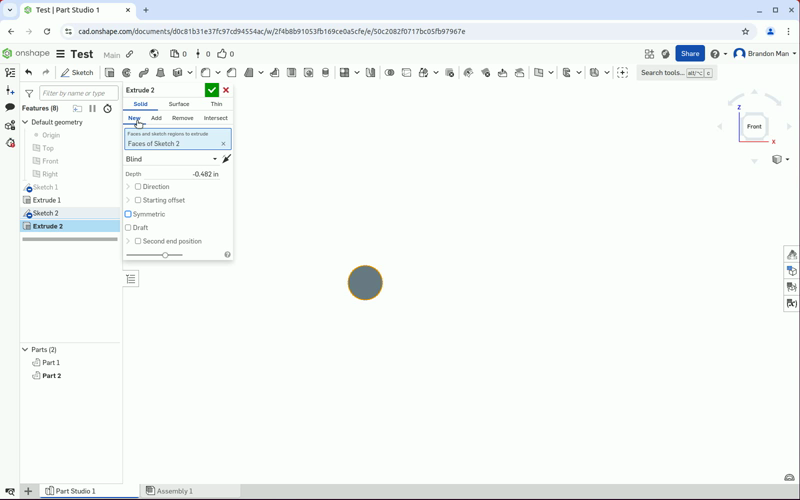
key(space)
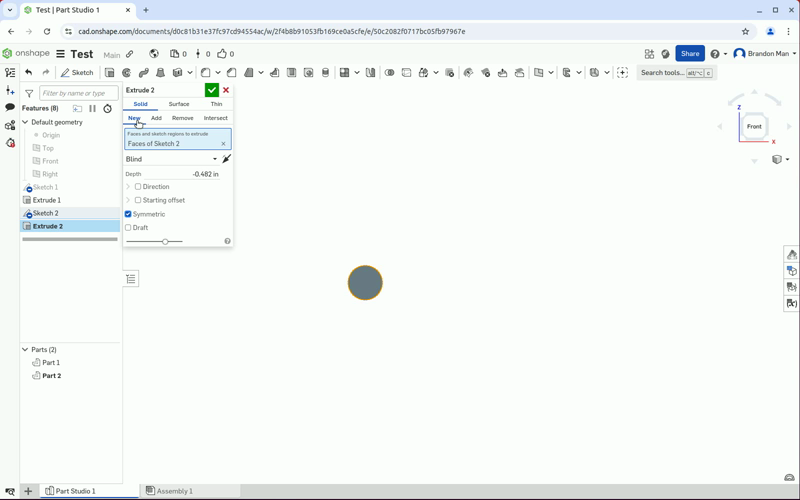
key(enter)
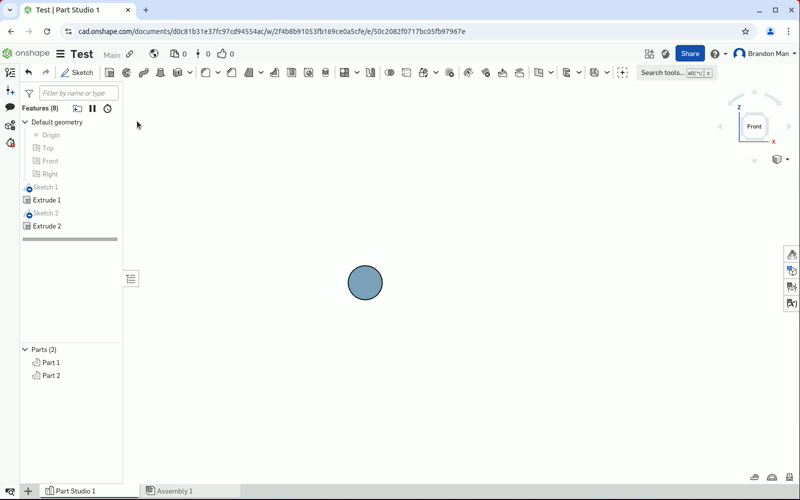
key(shift+h)
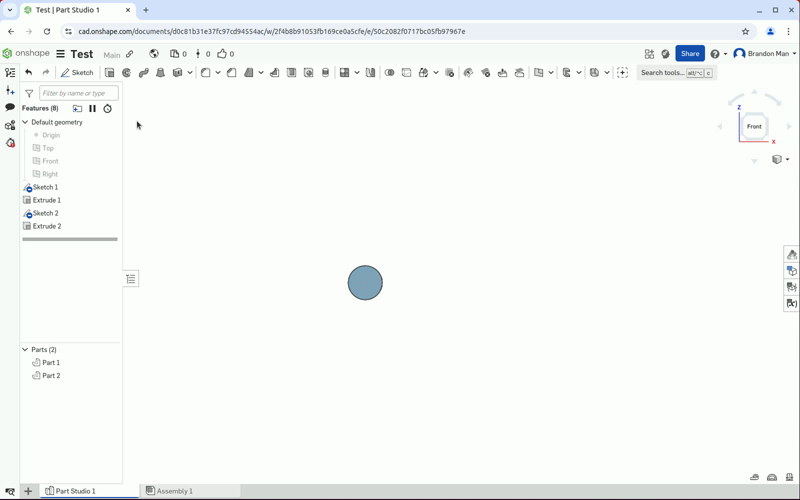
key(shift+h)
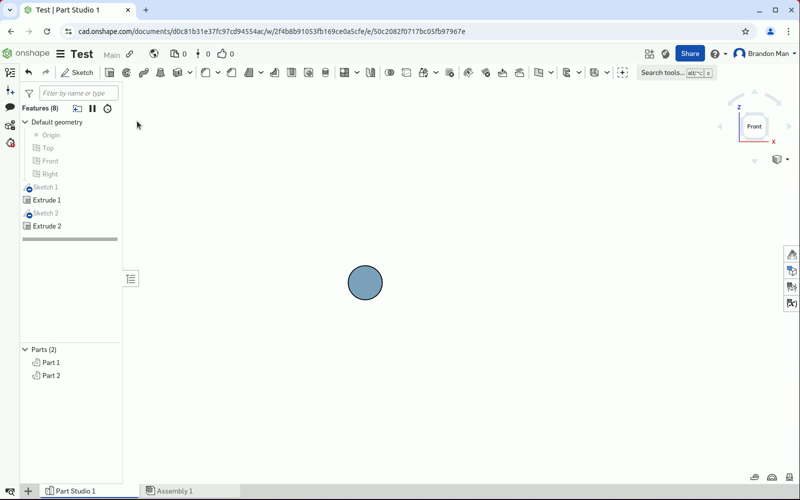
mouse_move(73, 189)
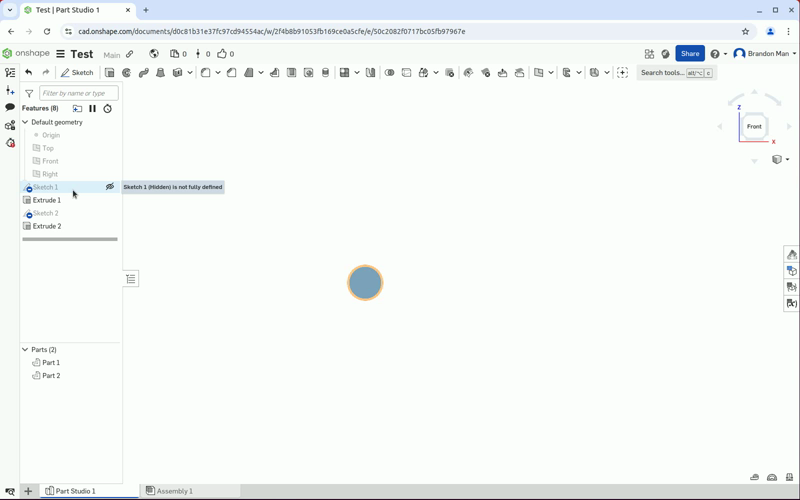
click(73, 189)
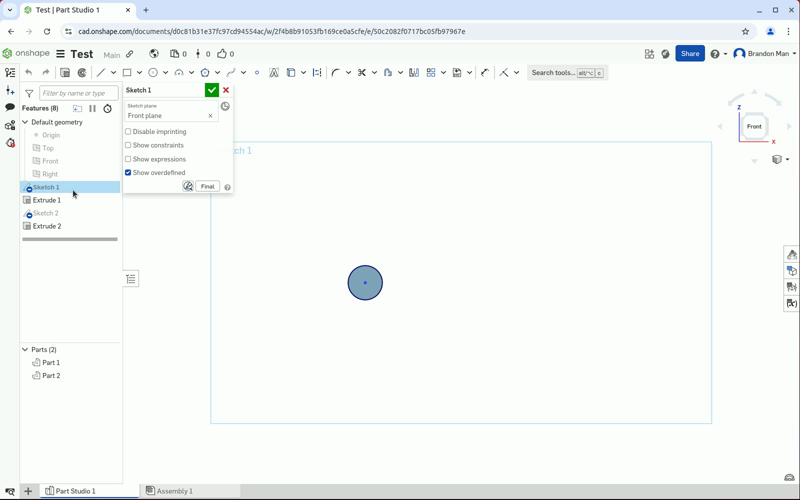
mouse_move(229, 92)
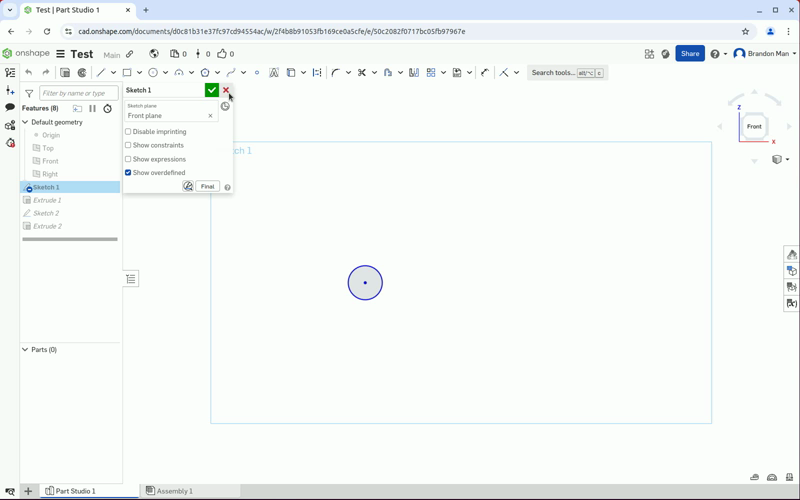
click(229, 92)
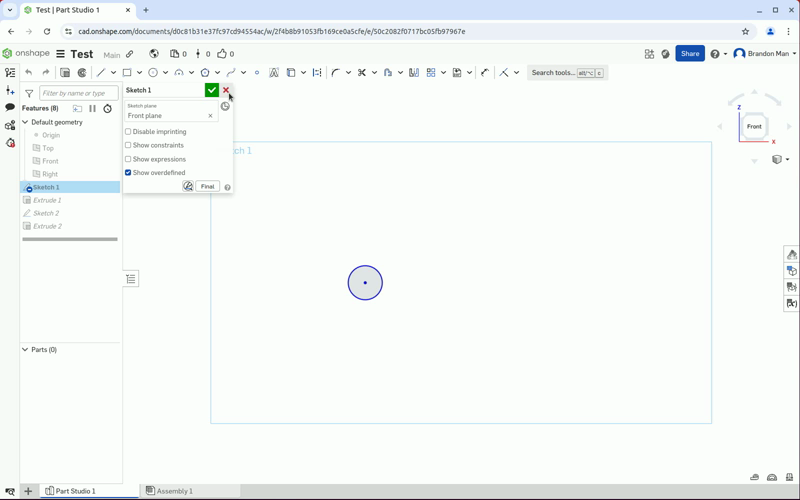
key(shift+s)
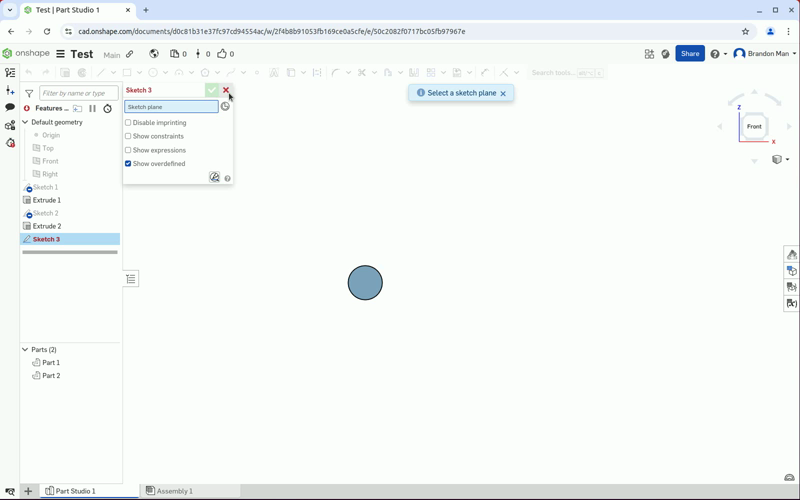
mouse_move(73, 163)
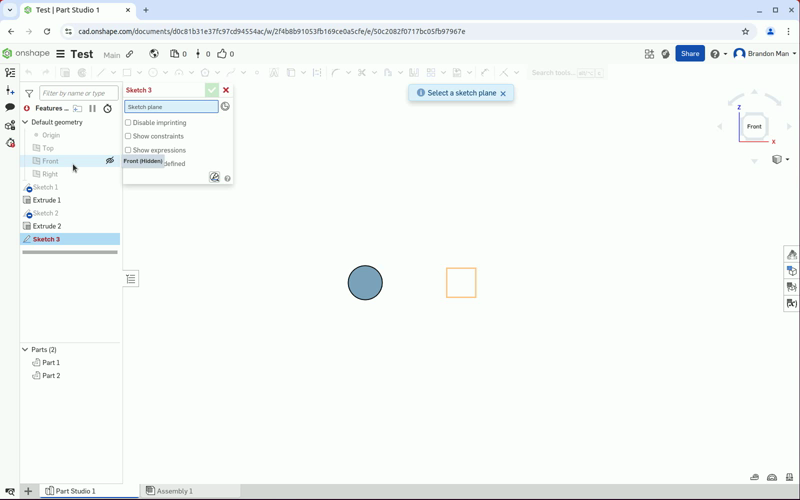
click(73, 163)
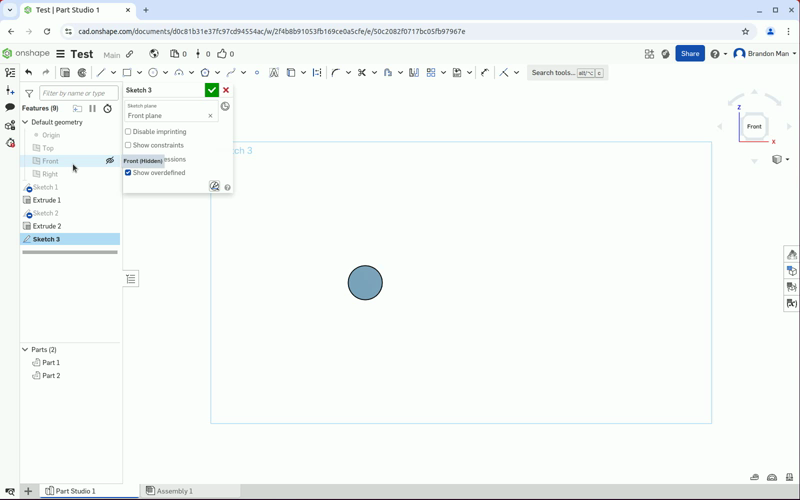
mouse_move(73, 352)
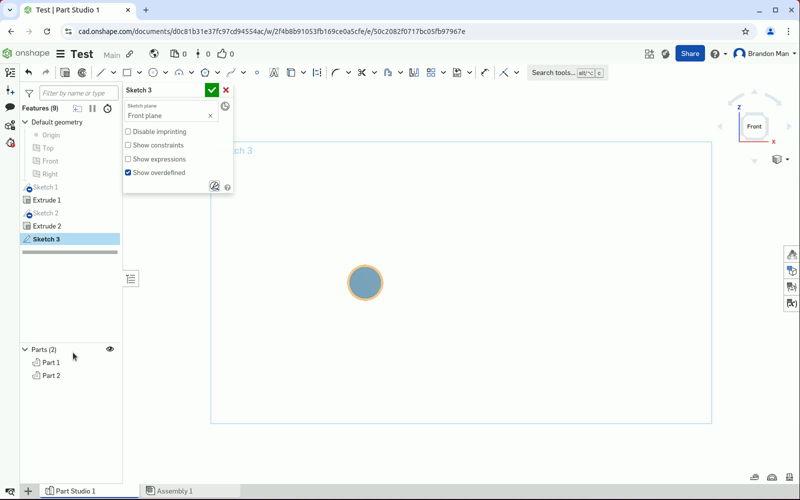
key(y)
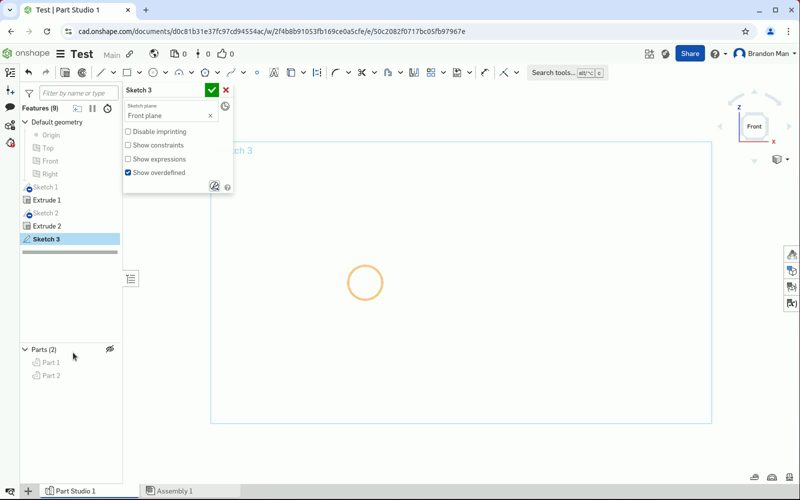
key(l)
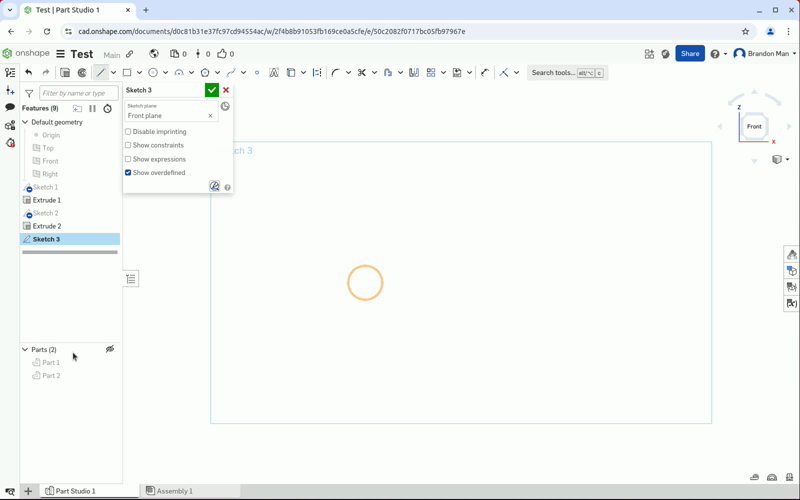
key_down(shift)
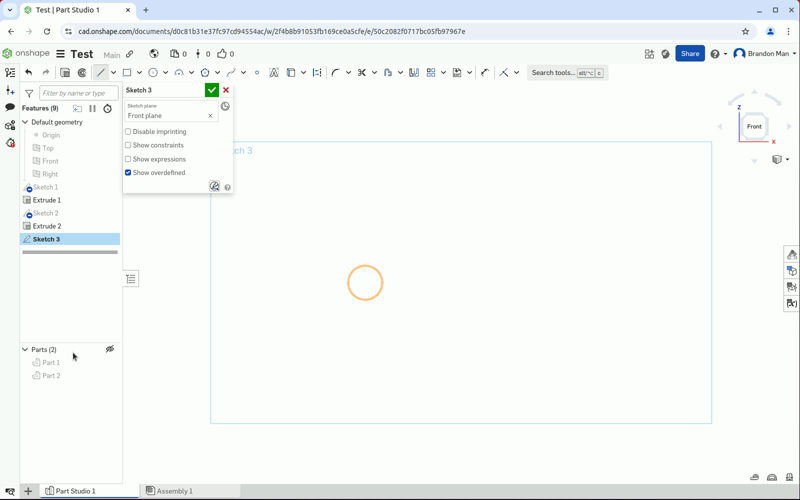
mouse_move(364, 299)
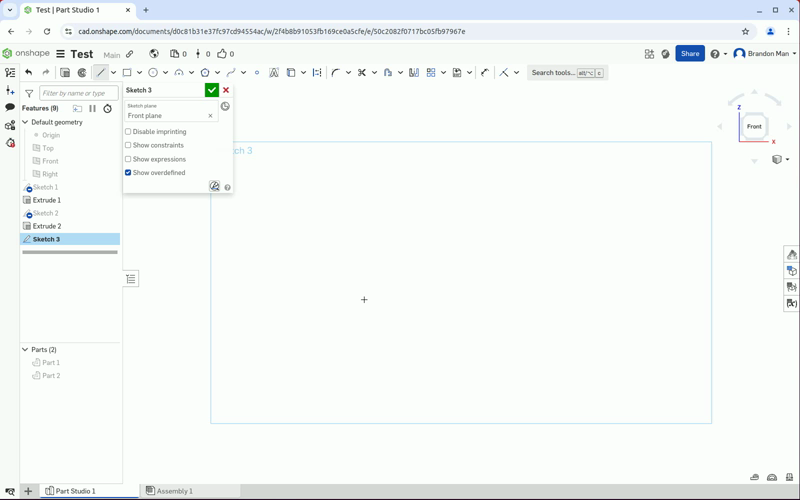
click(364, 299)
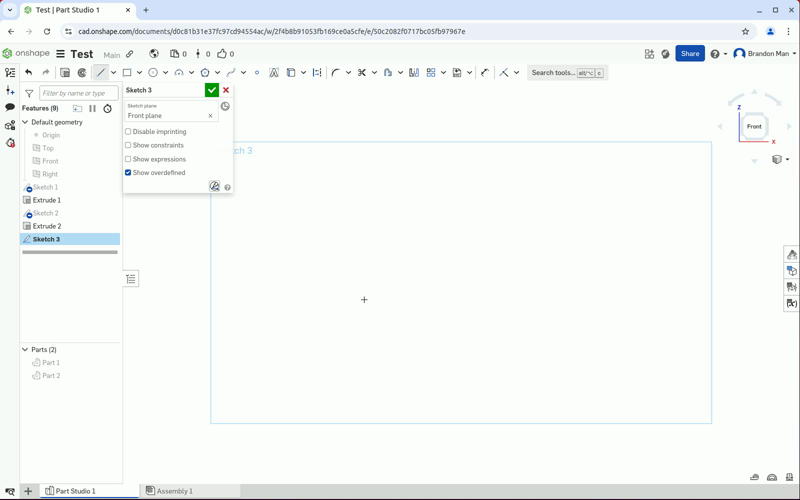
key_up(shift)
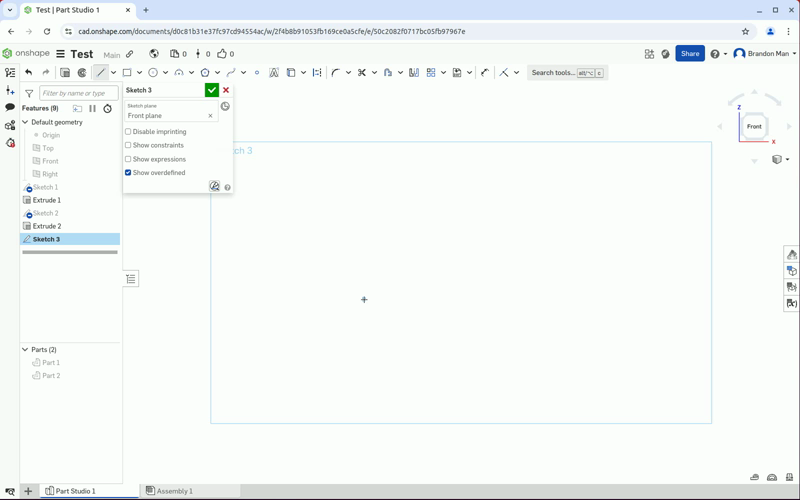
key_down(shift)
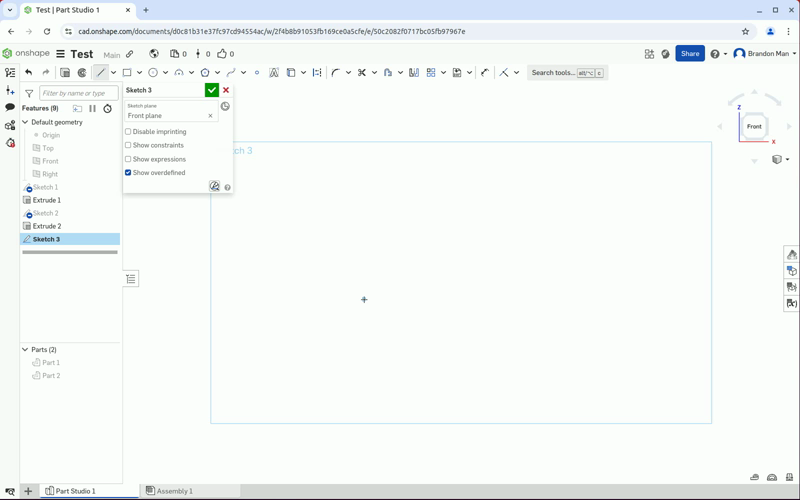
mouse_move(460, 302)
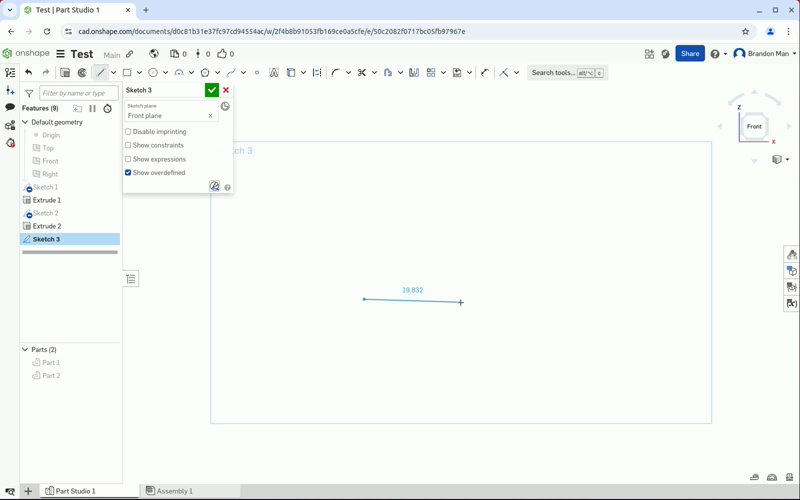
click(460, 302)
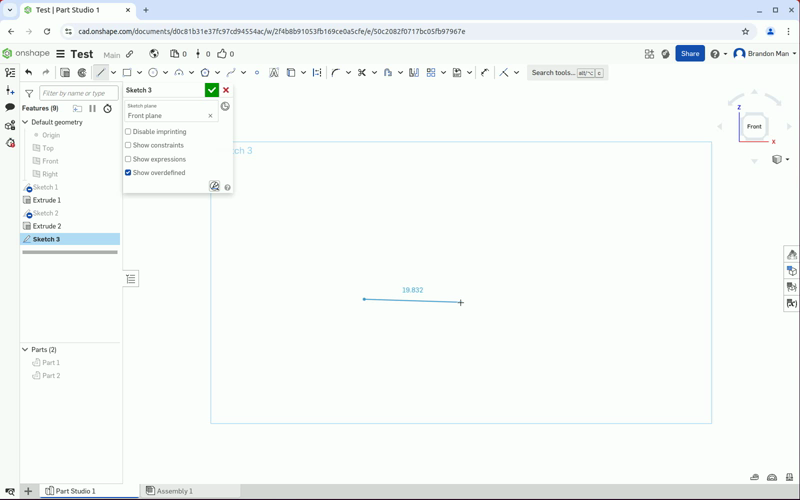
key_up(shift)
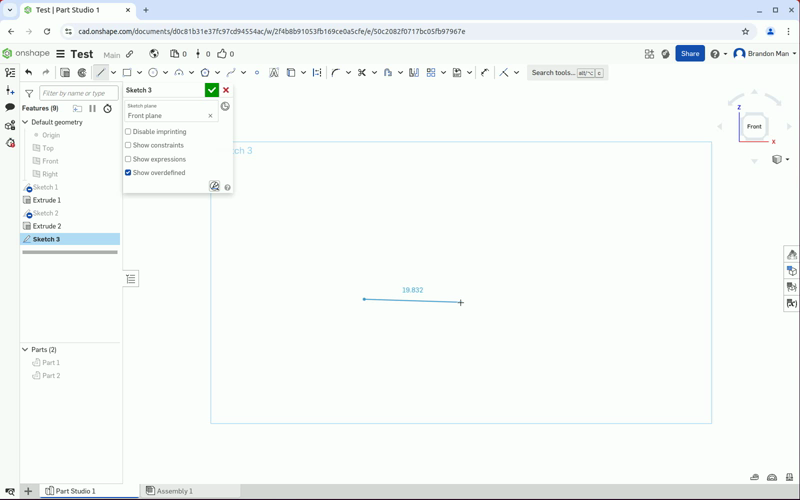
key_down(shift)
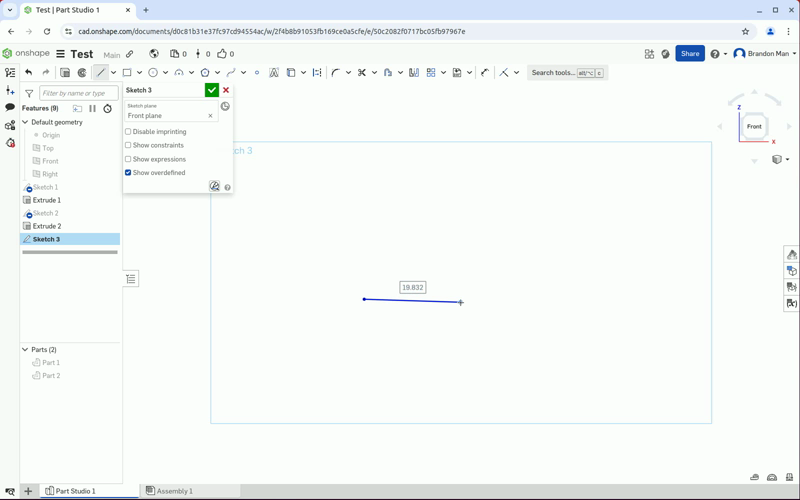
mouse_move(490, 302)
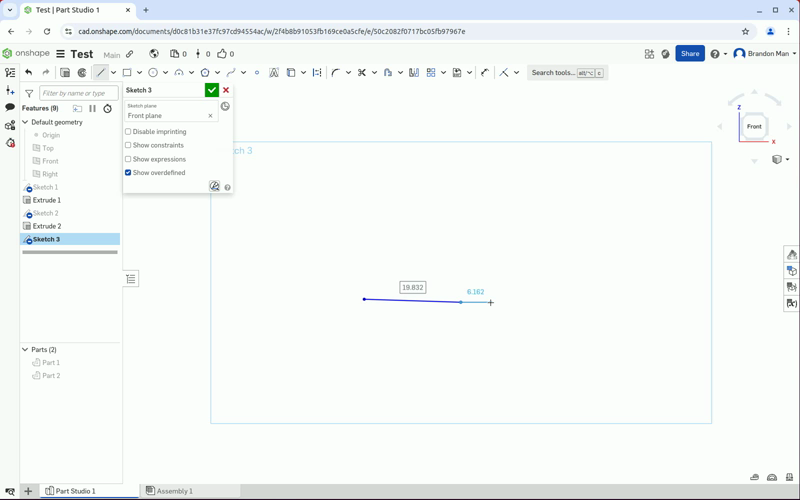
mouse_move(460, 282)
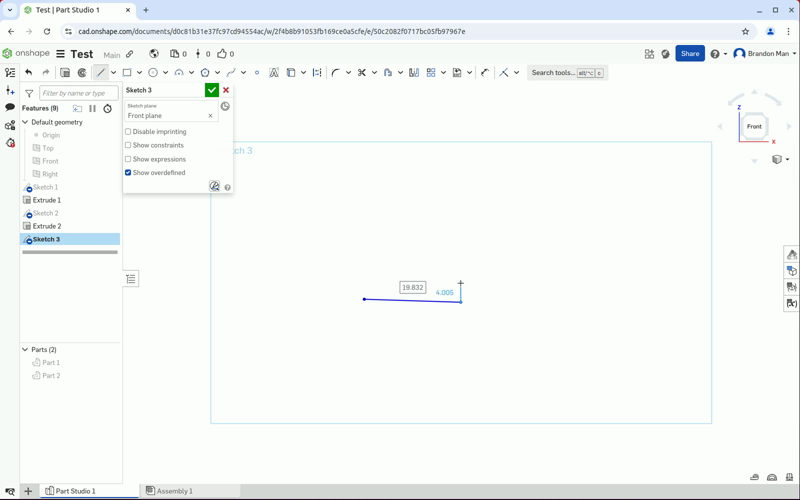
click(460, 282)
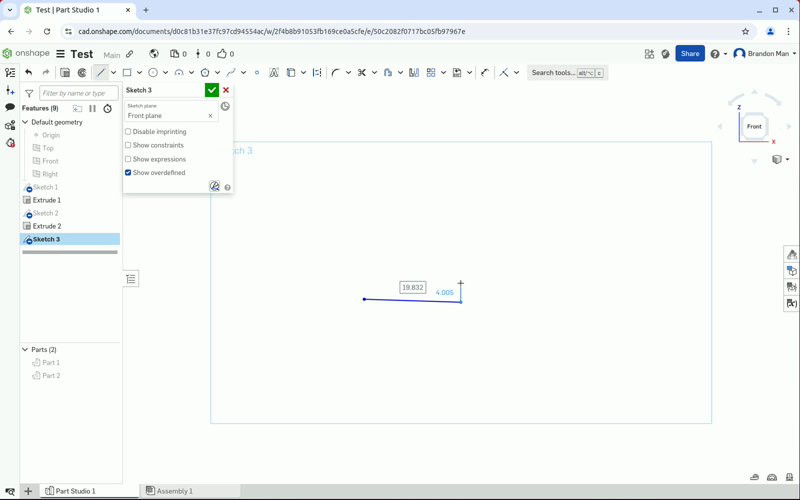
key_up(shift)
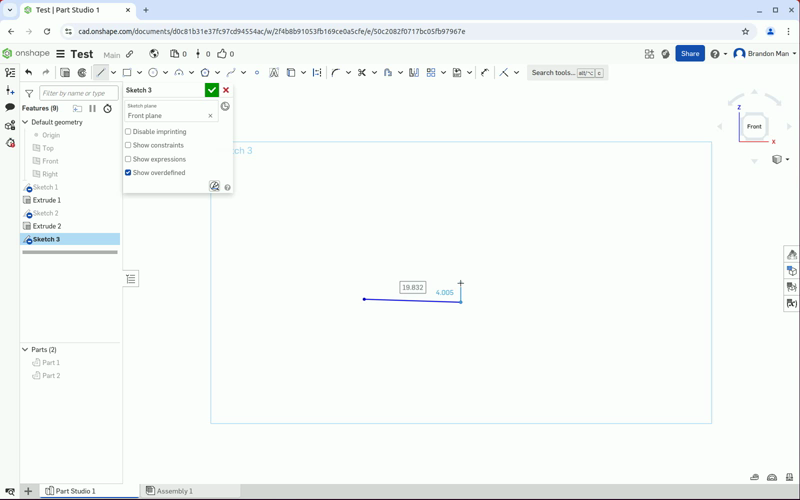
key_down(shift)
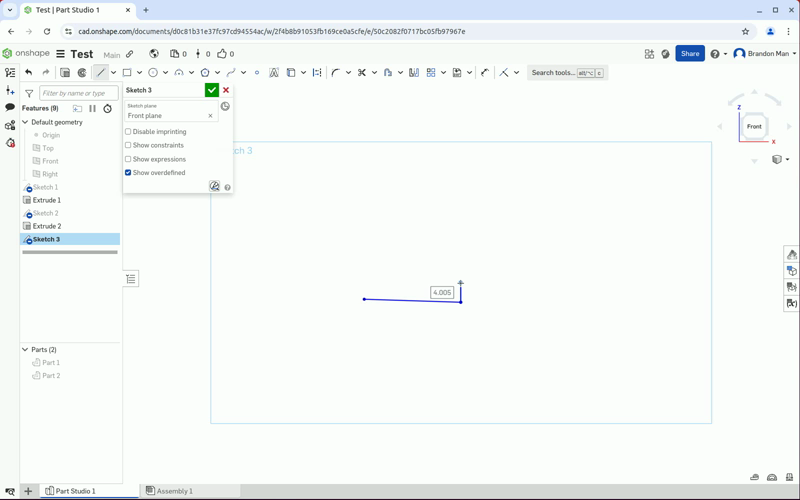
mouse_move(381, 282)
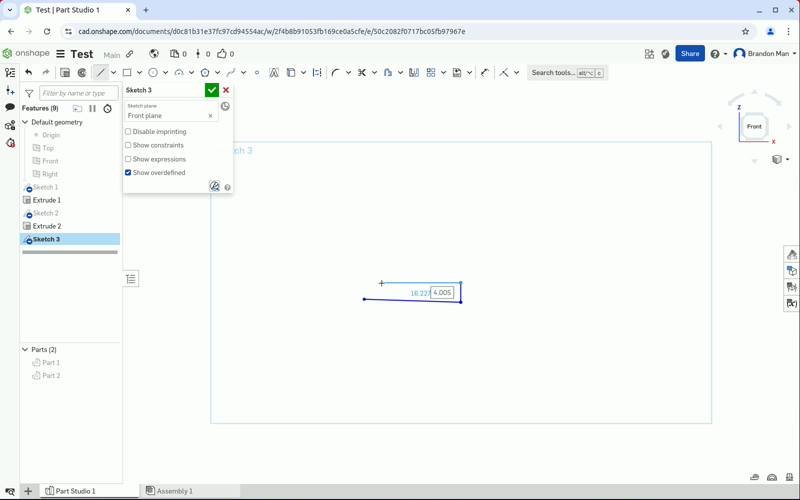
click(381, 282)
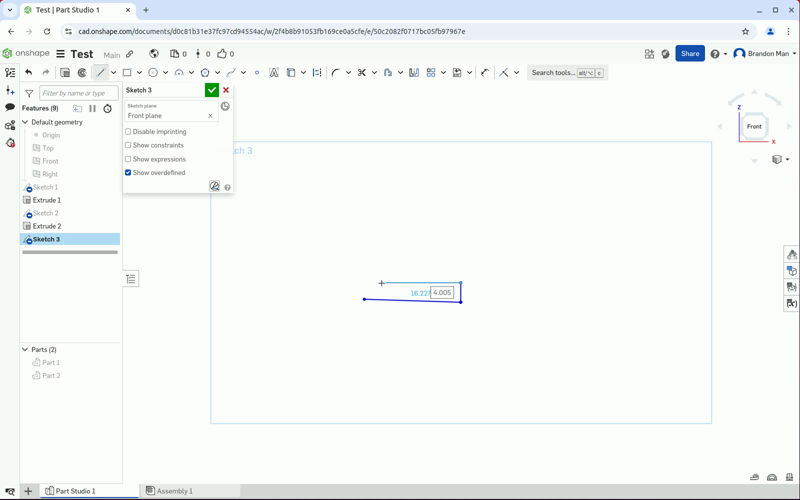
key_up(shift)
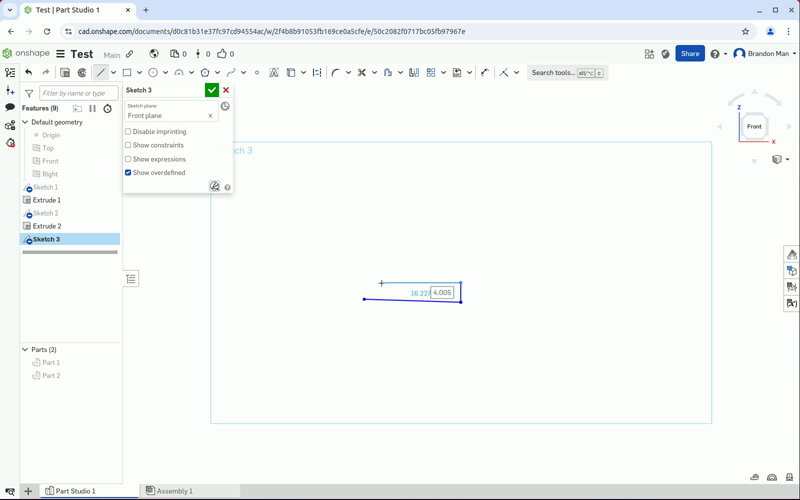
key(esc)
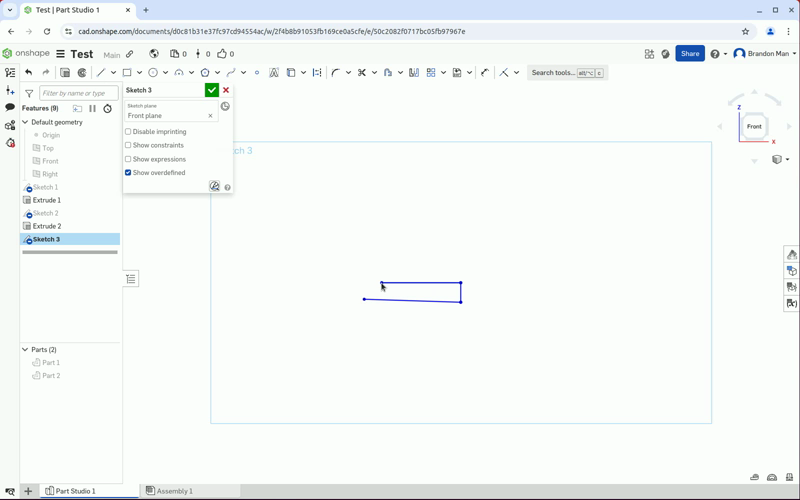
key(a)
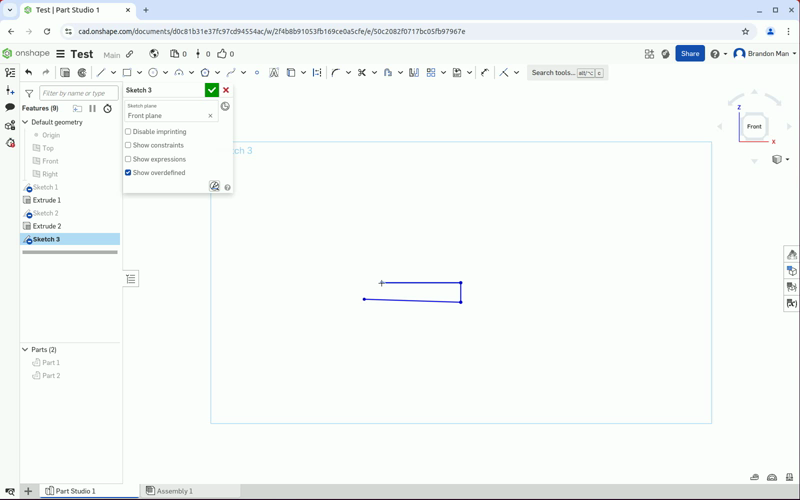
mouse_move(381, 282)
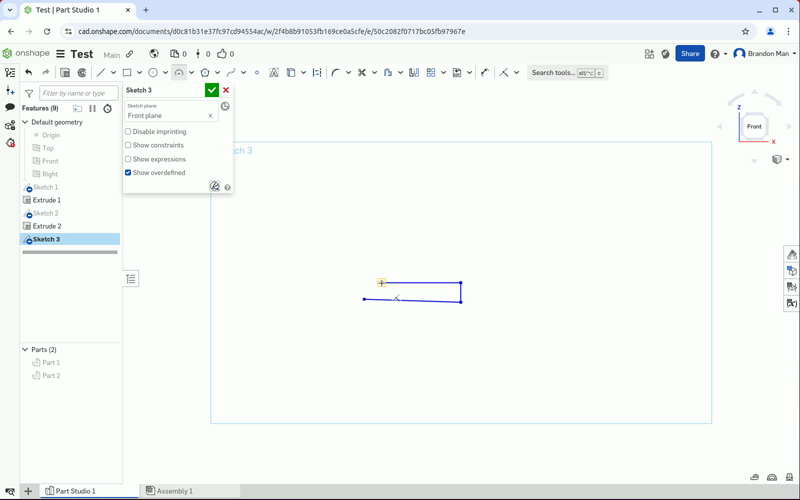
click(381, 282)
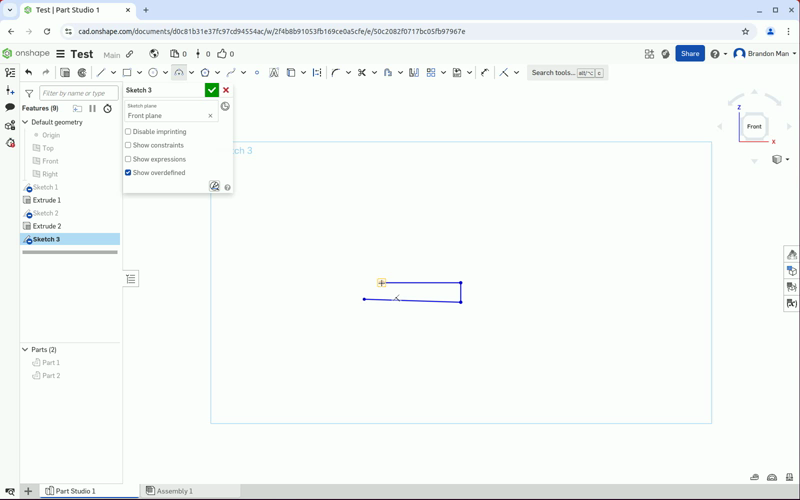
mouse_move(364, 299)
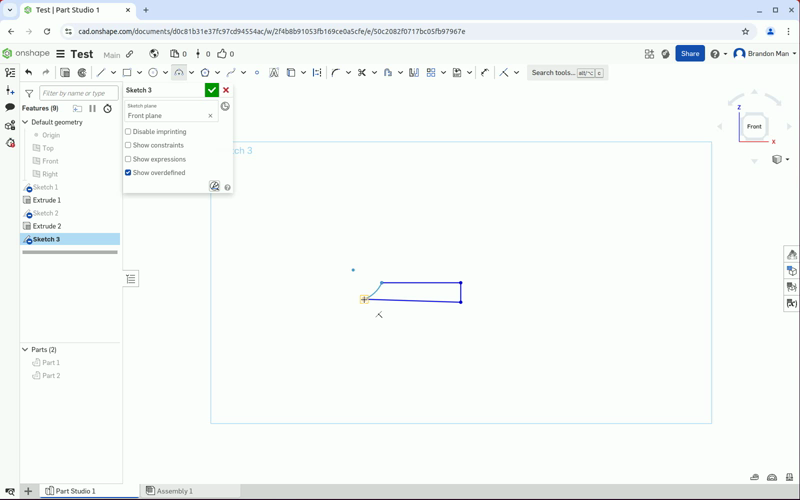
click(364, 299)
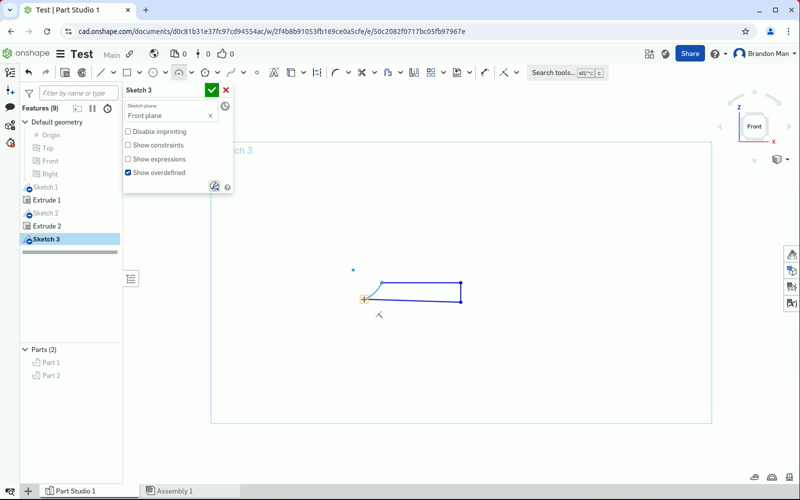
key_down(shift)
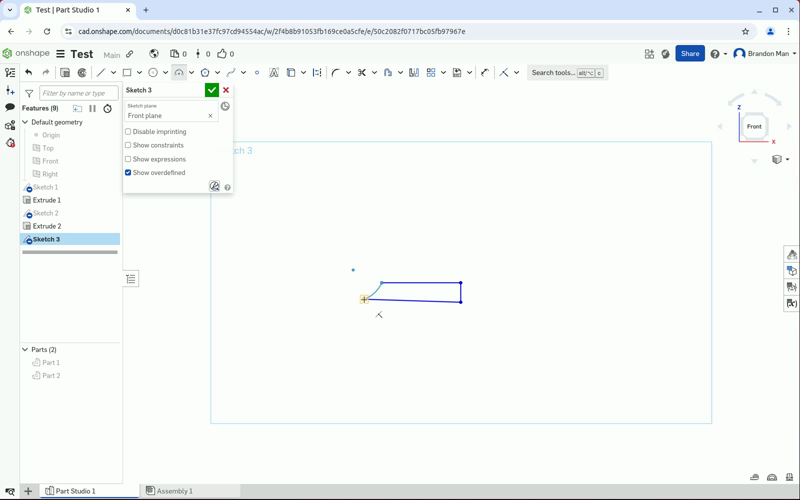
mouse_move(376, 294)
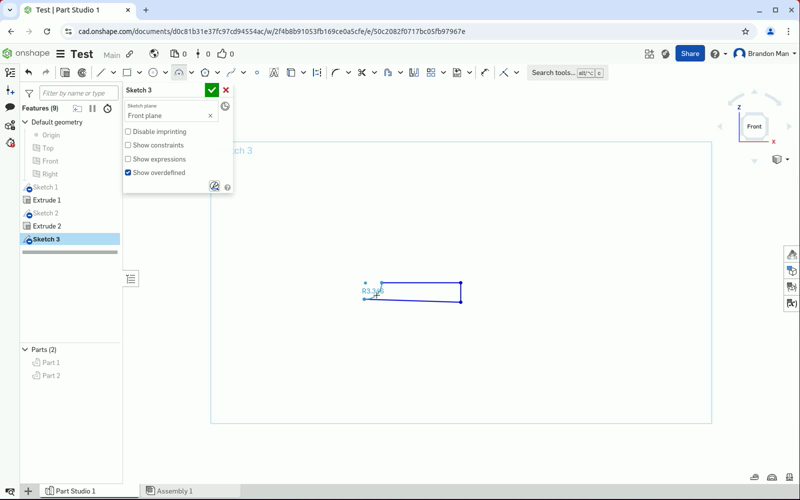
click(376, 294)
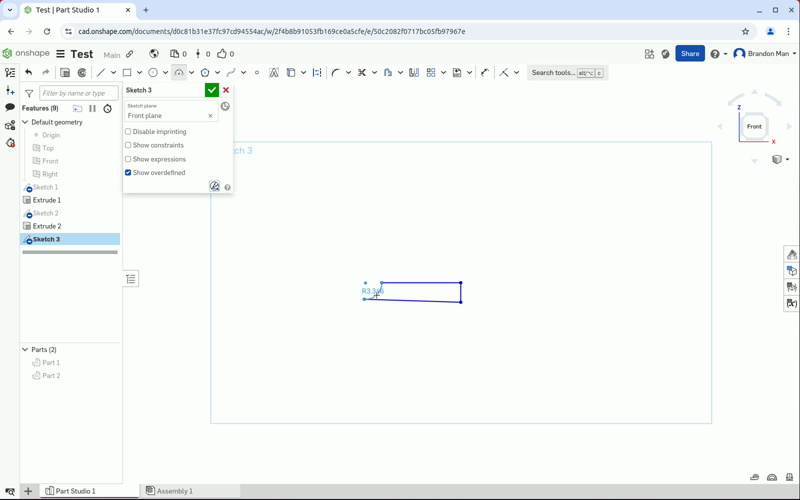
key_up(shift)
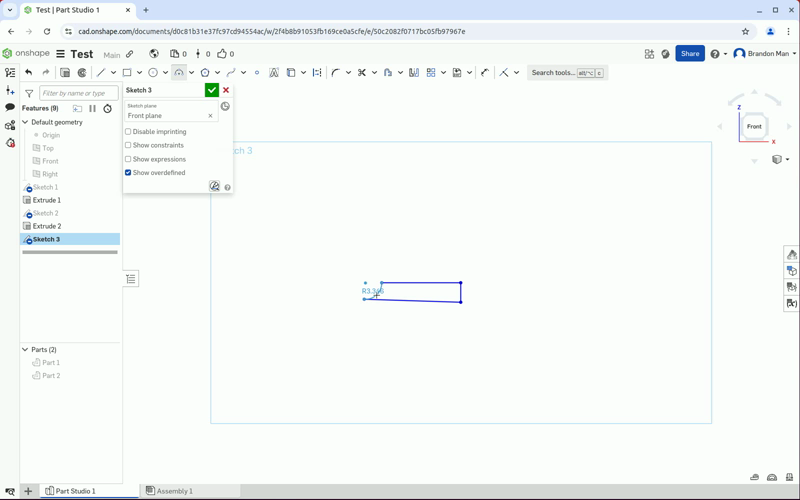
key(esc)
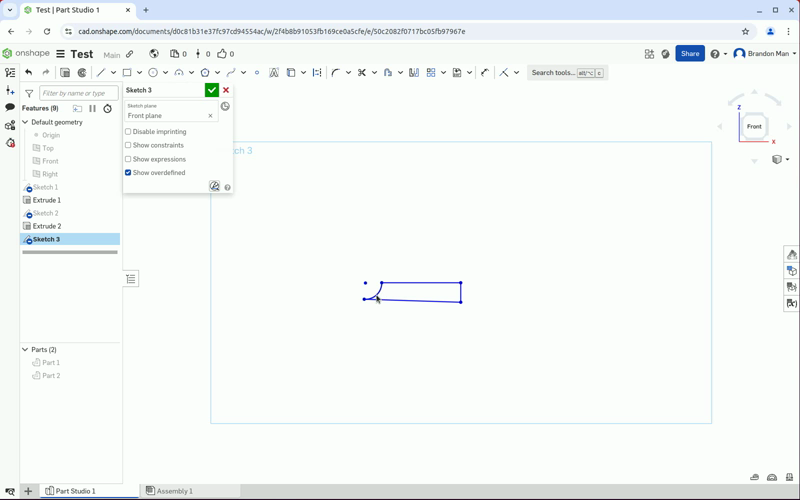
mouse_move(399, 286)
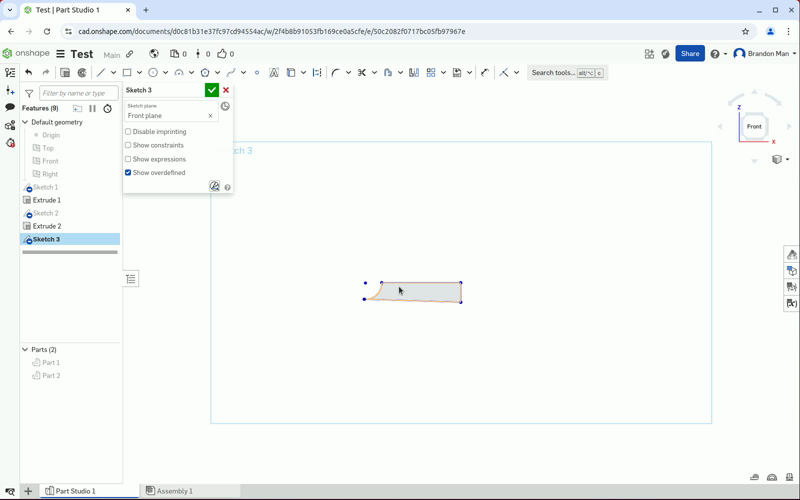
scroll(6)
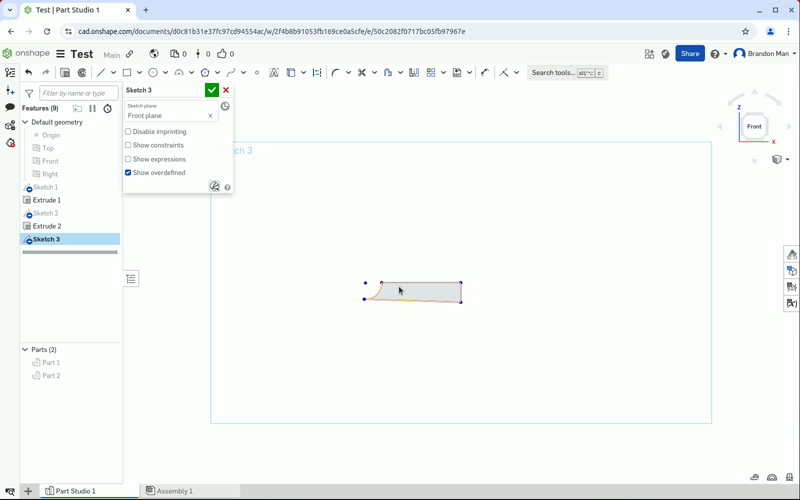
scroll(6)
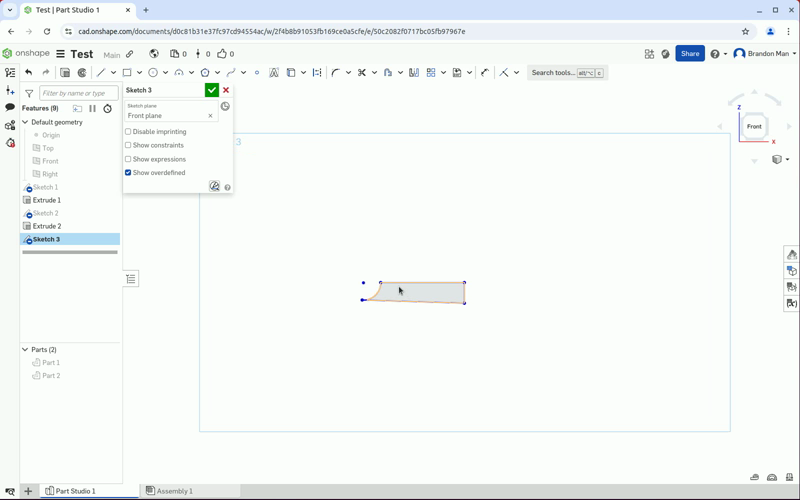
scroll(6)
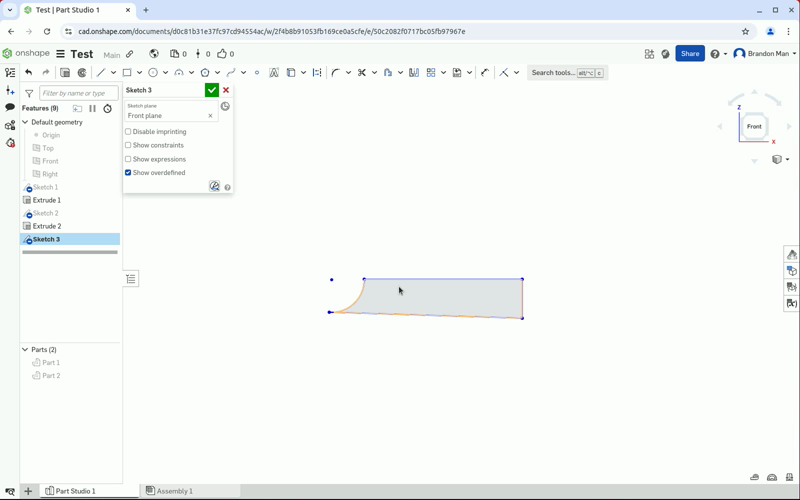
scroll(6)
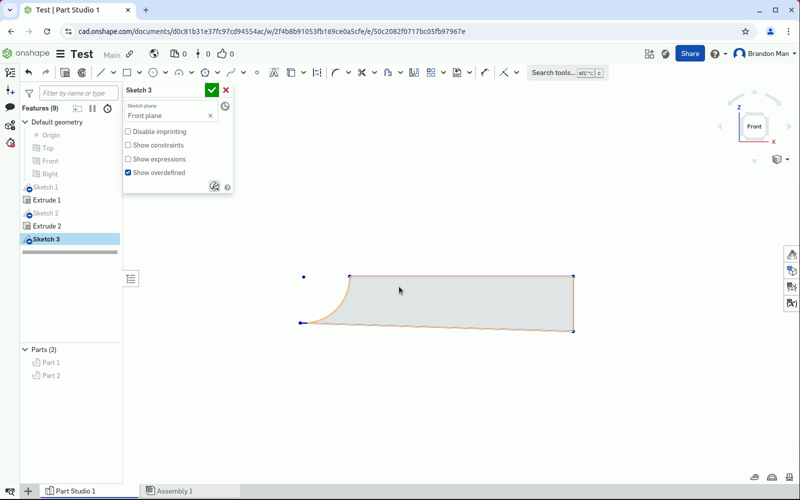
scroll(6)
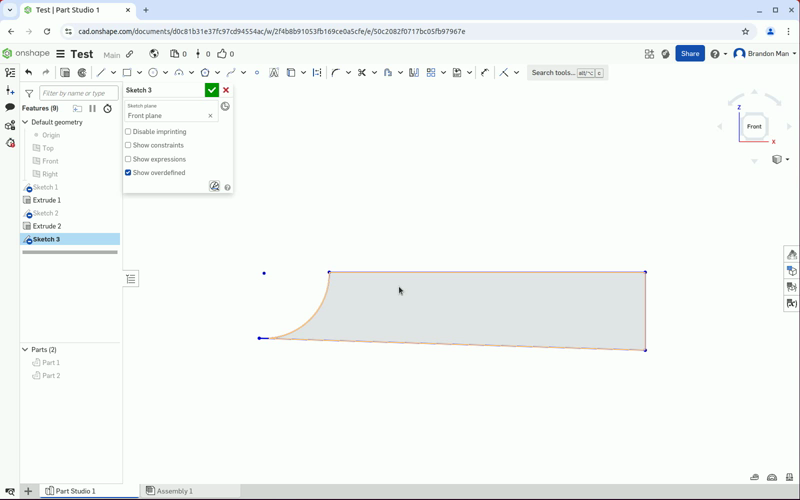
scroll(6)
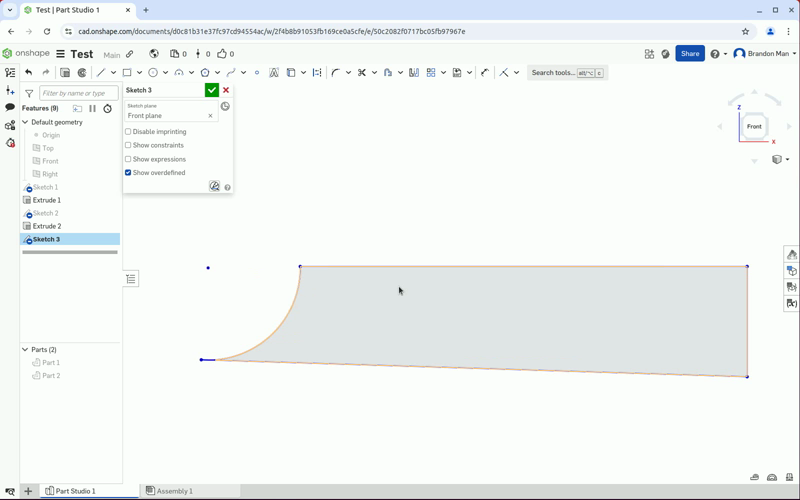
scroll(6)
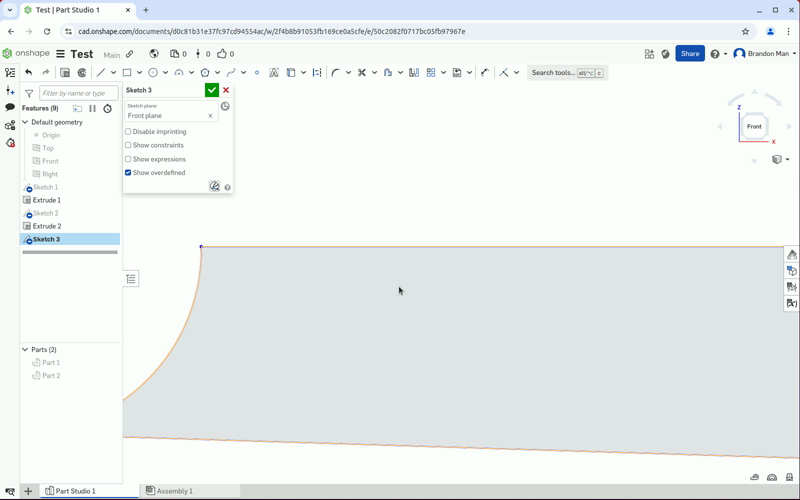
click(399, 286)
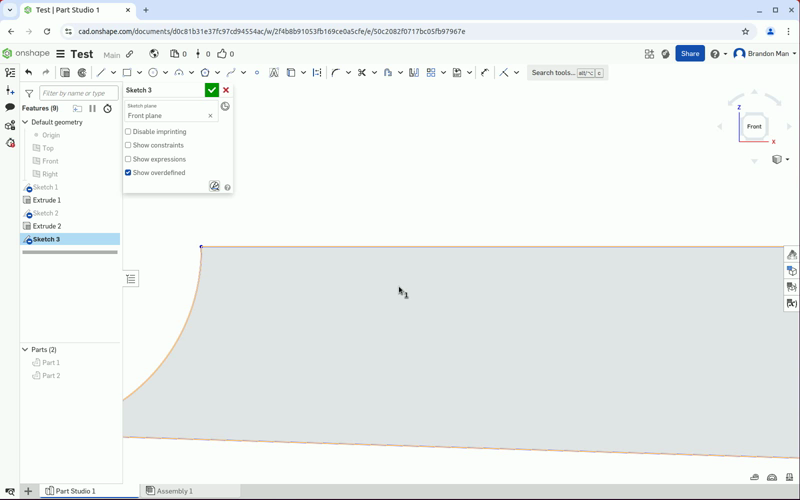
scroll(-6)
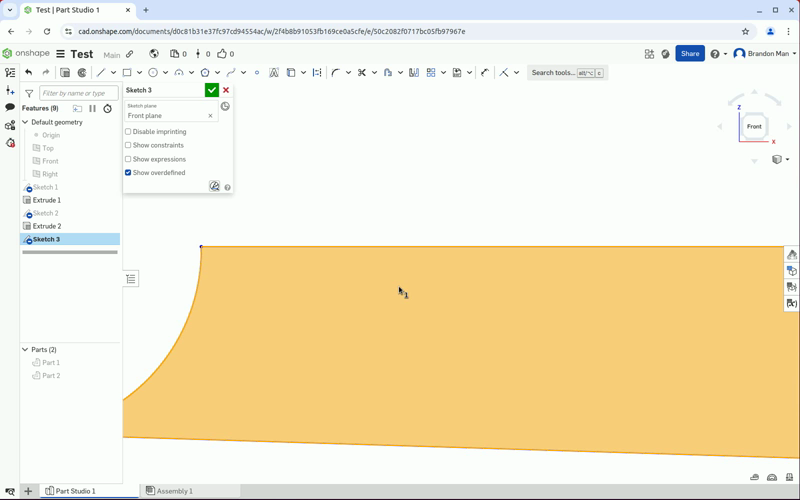
scroll(-6)
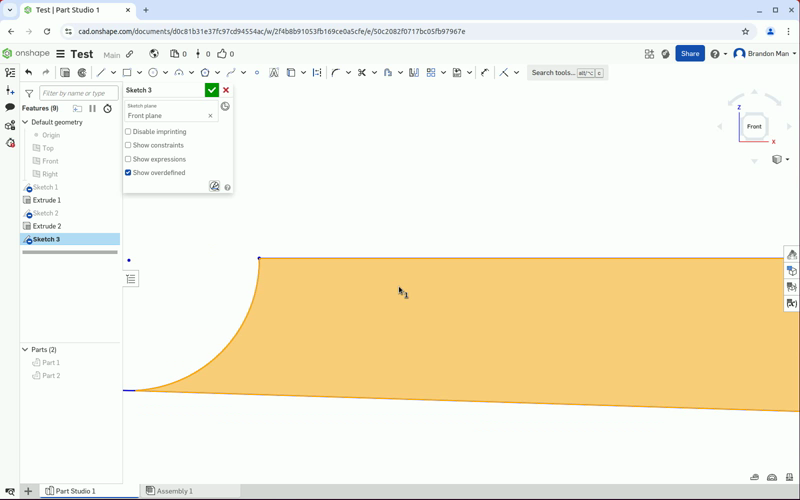
scroll(-6)
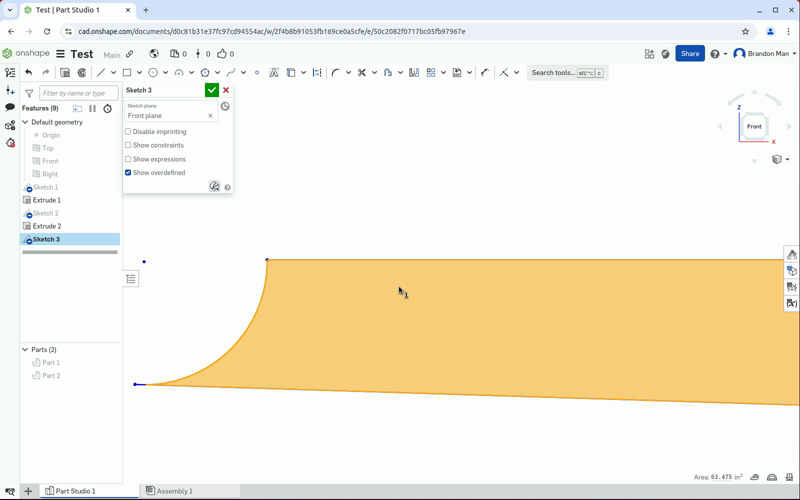
scroll(-6)
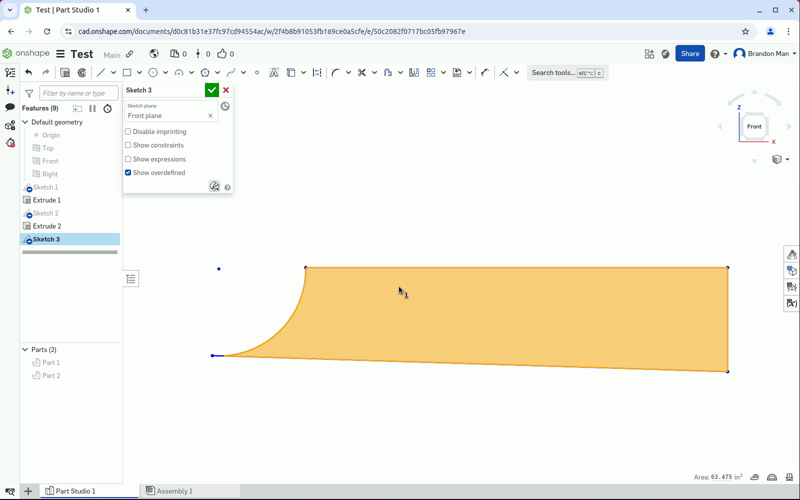
scroll(-6)
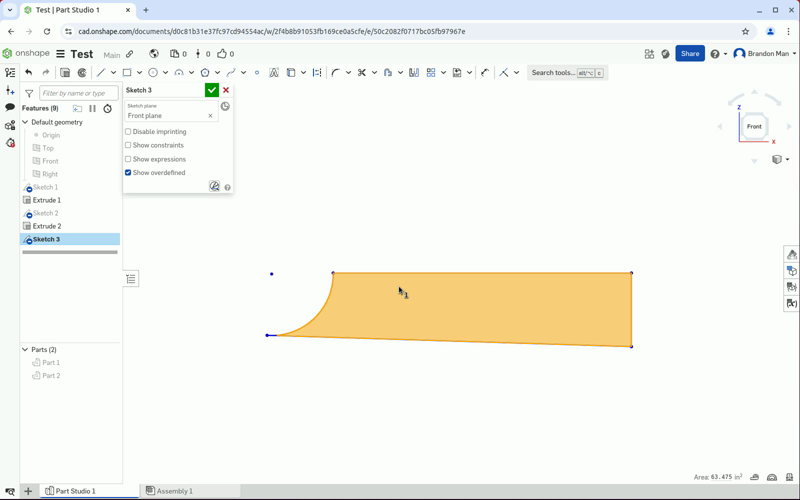
scroll(-6)
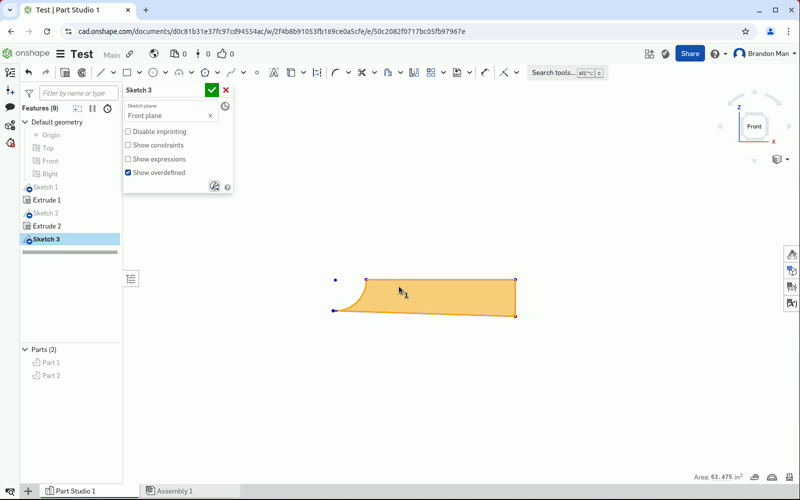
scroll(-6)
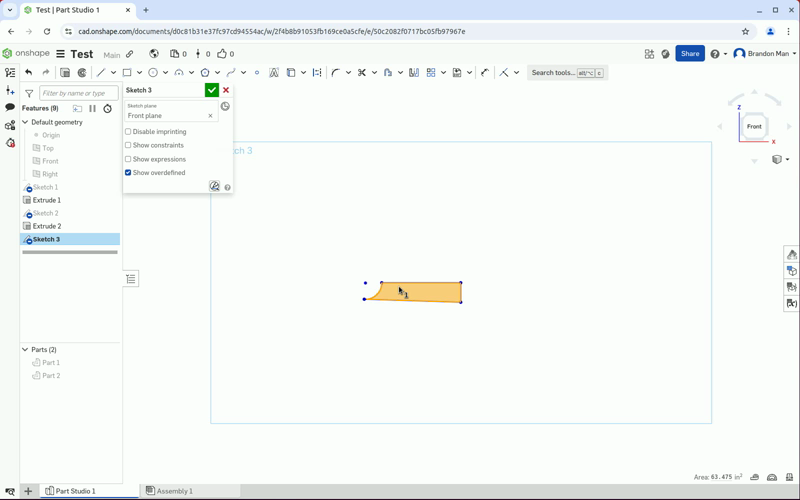
mouse_move(73, 352)
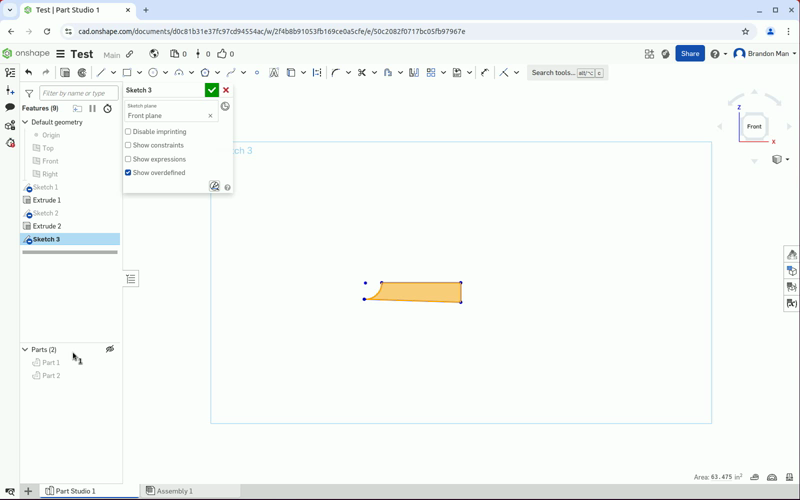
key(shift+y)
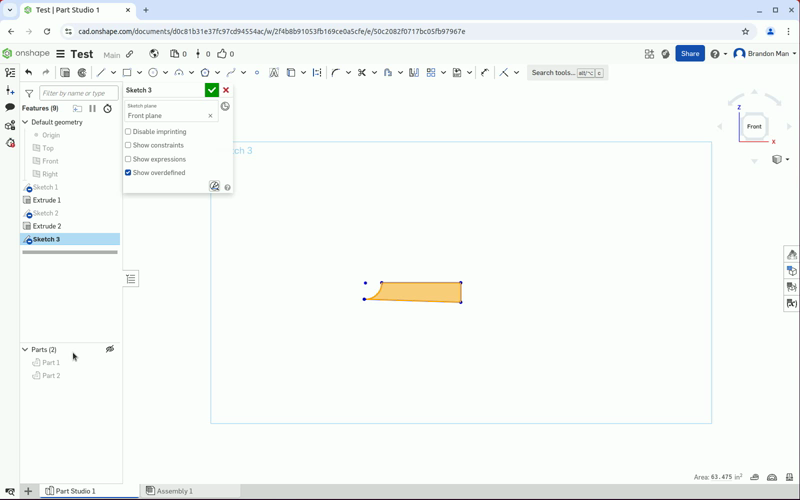
key(shift+e)
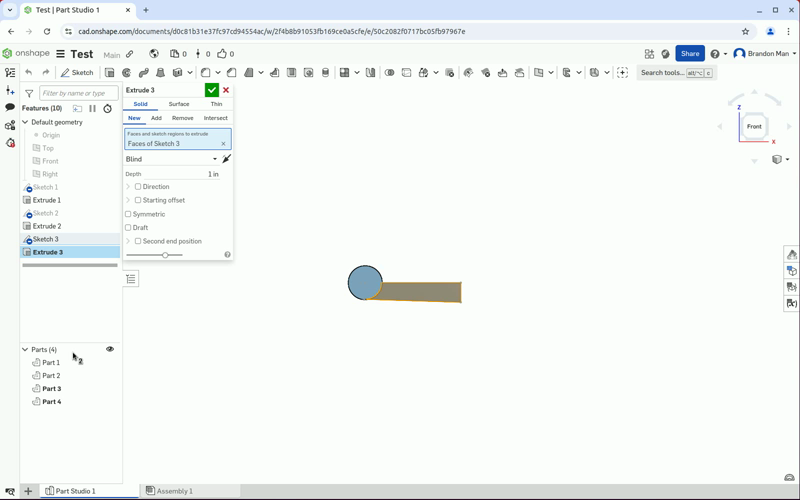
mouse_move(143, 106)
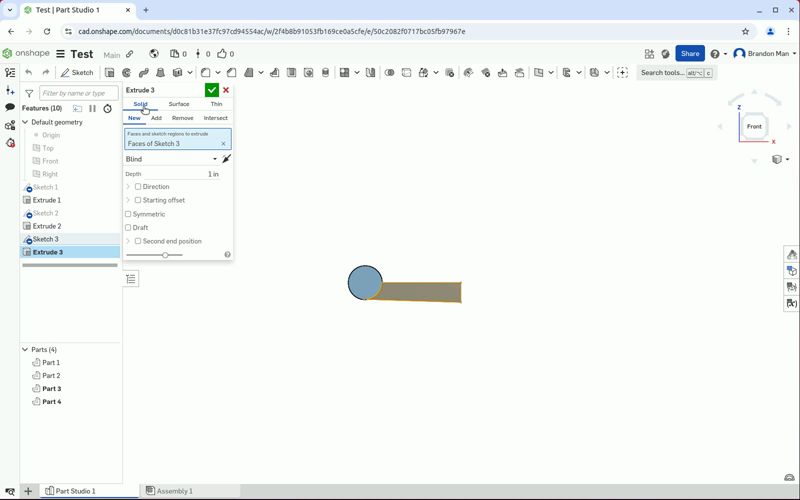
click(143, 106)
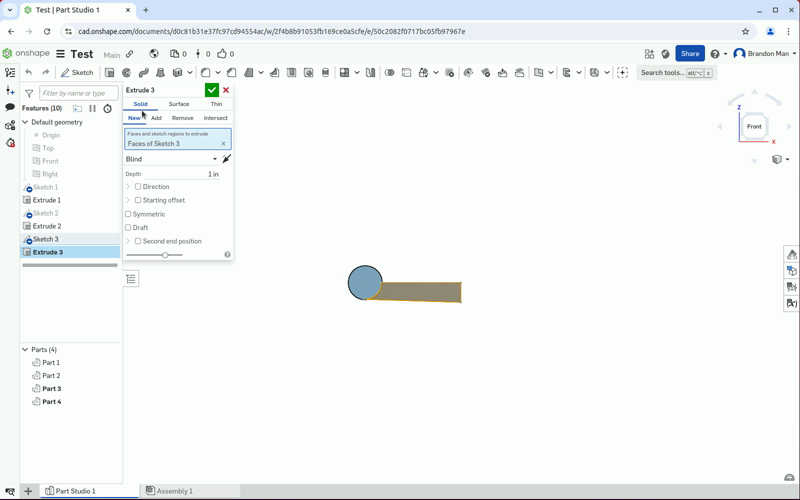
mouse_move(137, 120)
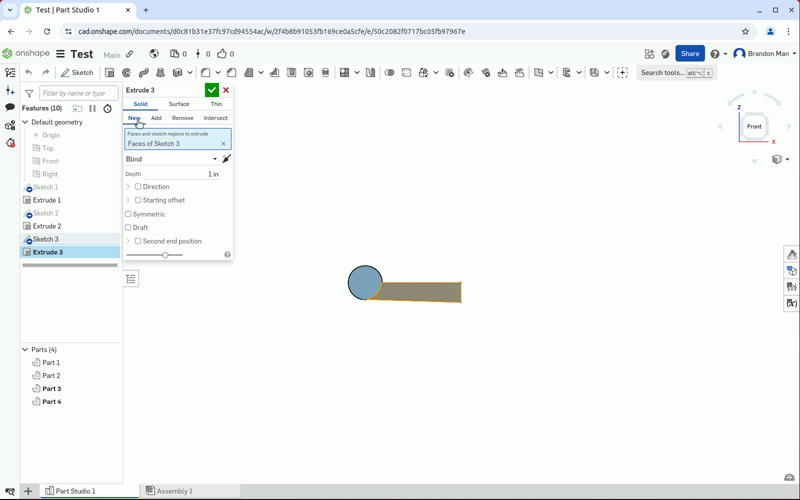
click(137, 120)
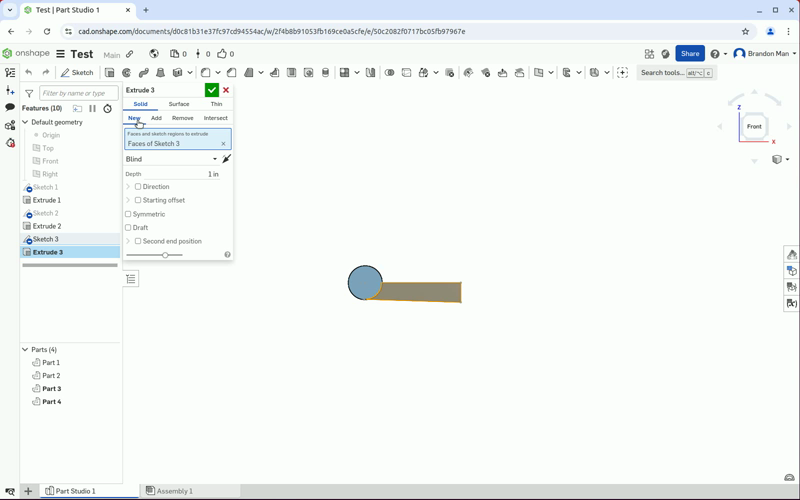
key(tab, 4)
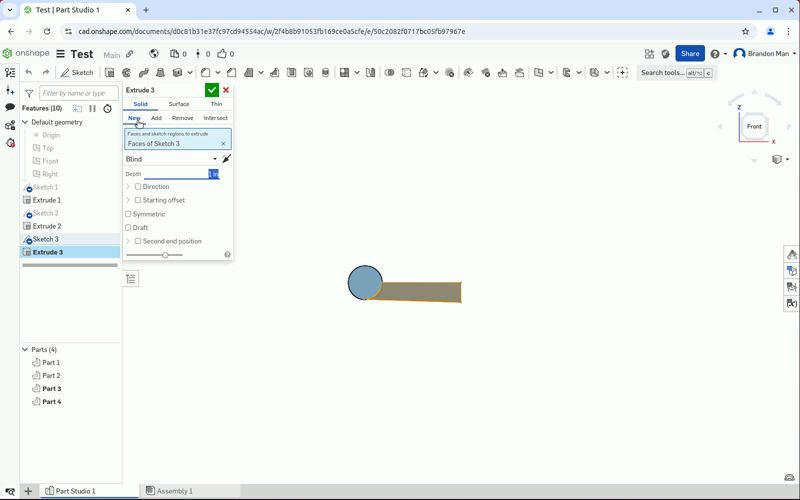
text(-0.482)
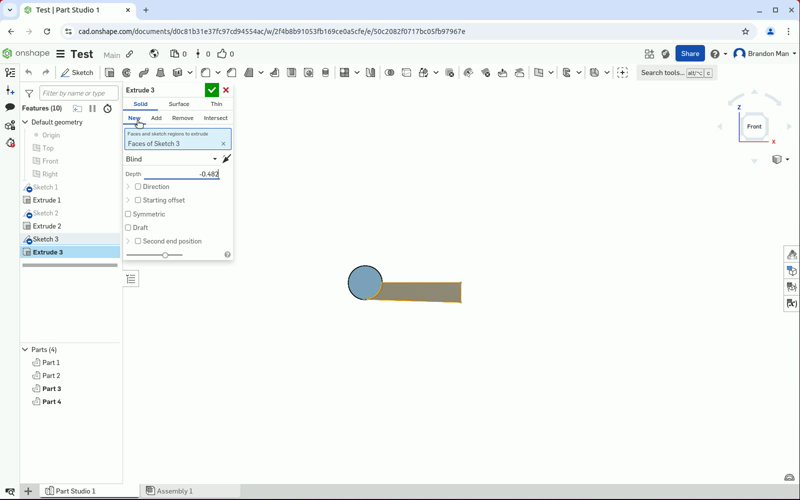
key(tab, 3)
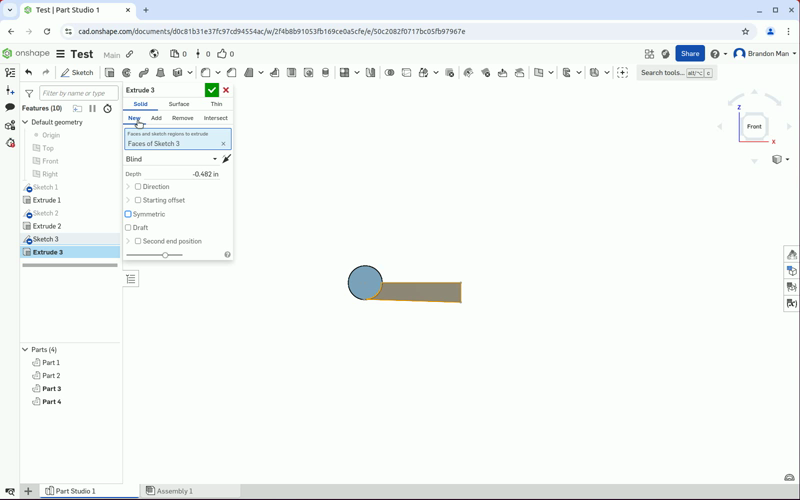
key(space)
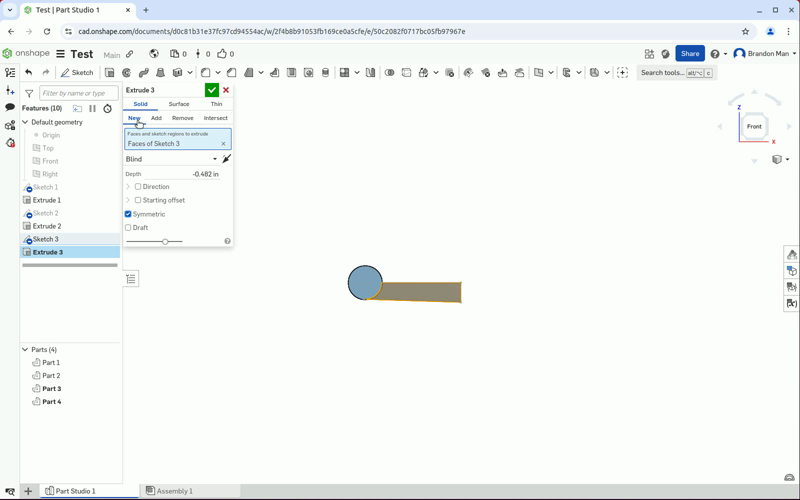
key(enter)
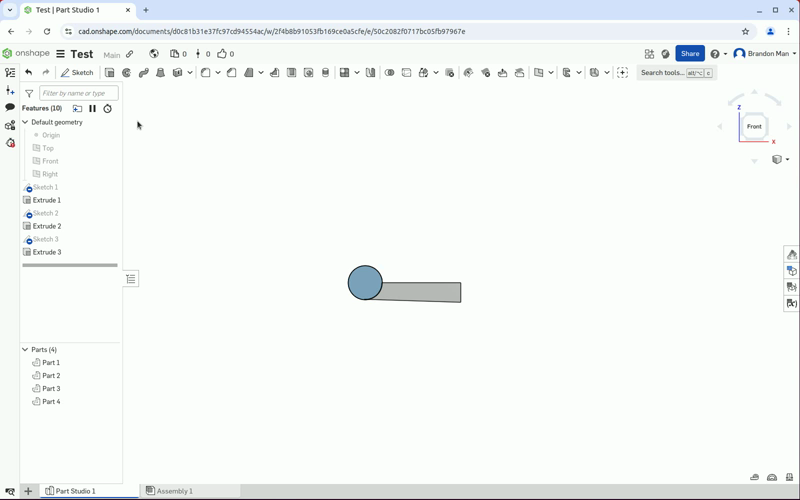
key(shift+h)
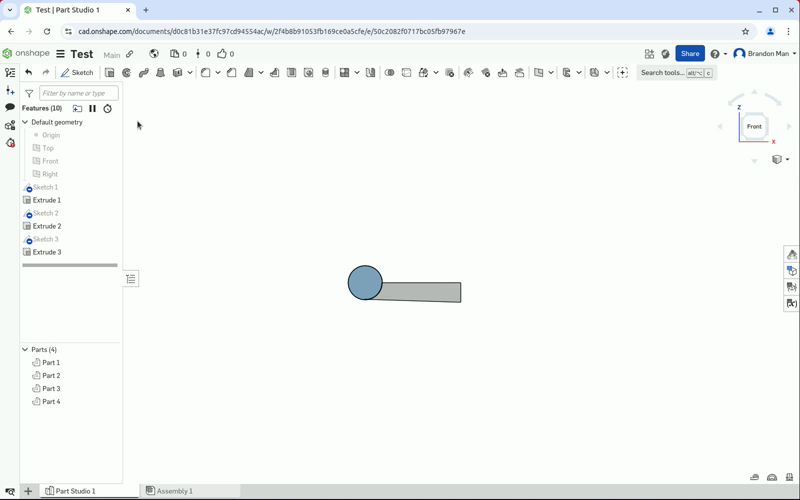
key(shift+h)
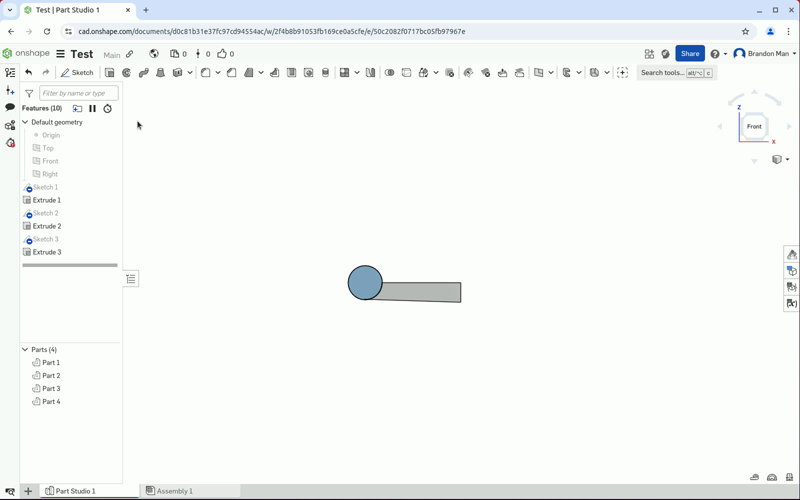
mouse_move(73, 189)
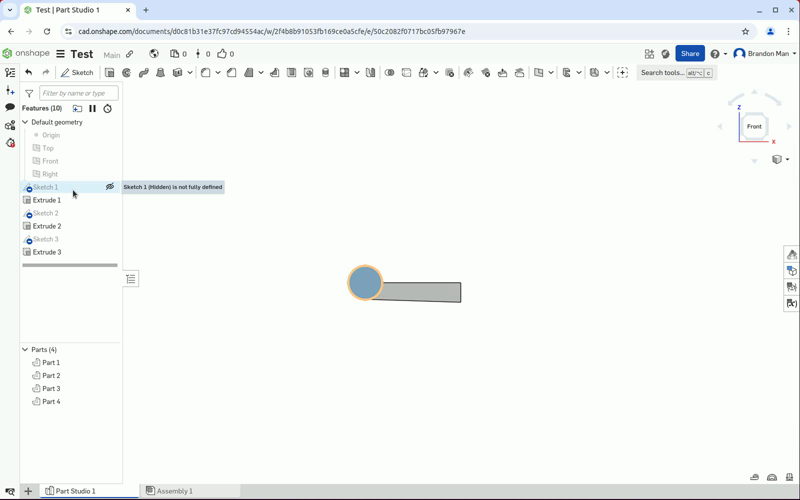
click(73, 189)
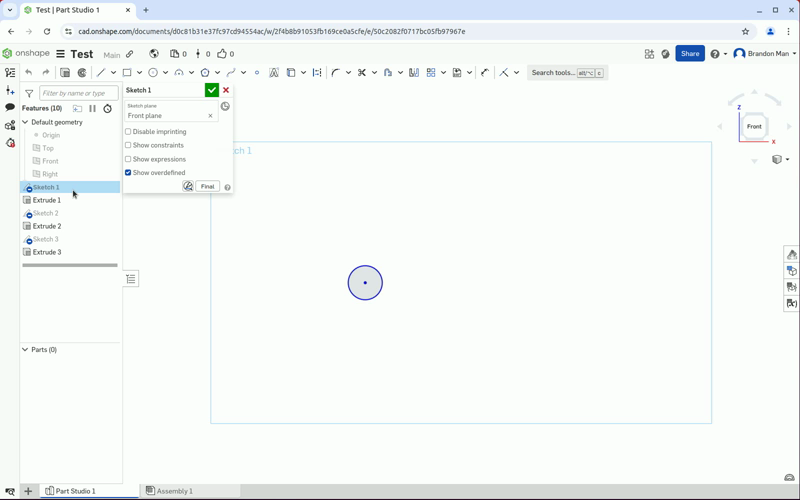
mouse_move(229, 92)
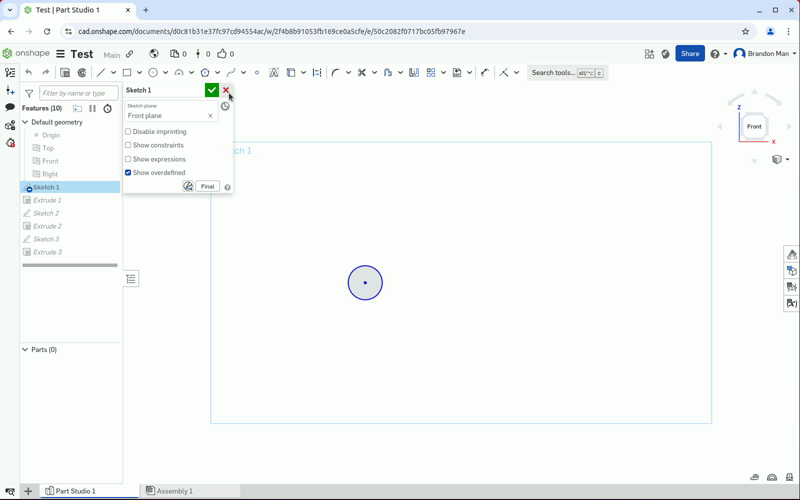
click(229, 92)
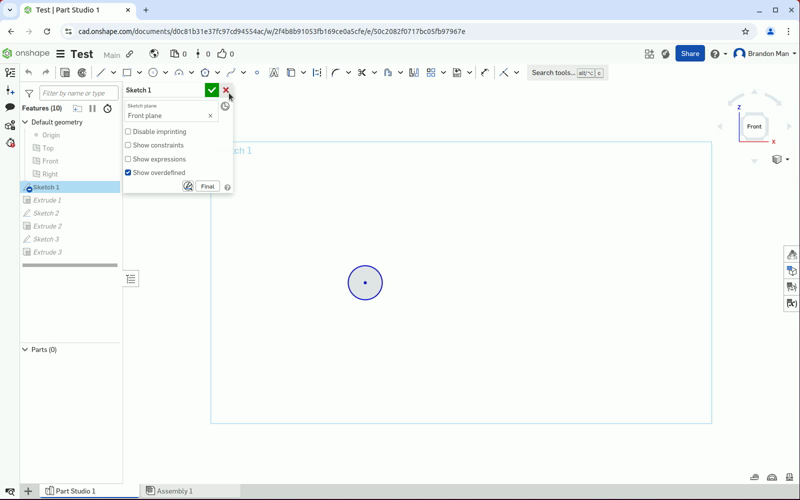
key(shift+s)
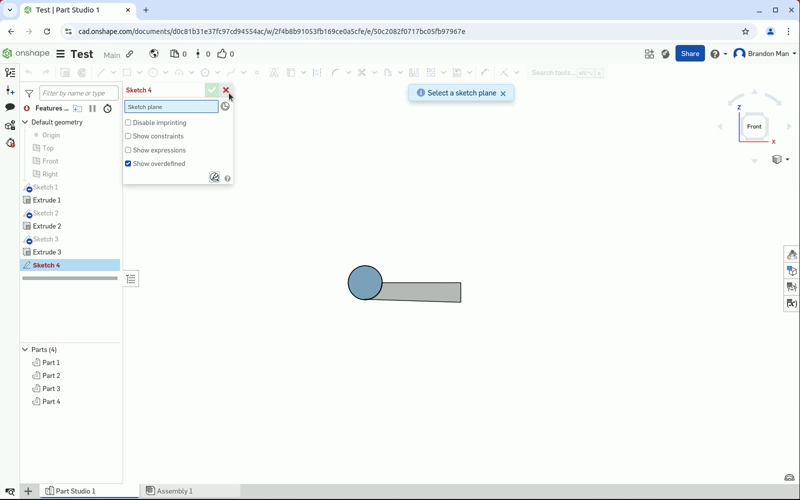
mouse_move(73, 163)
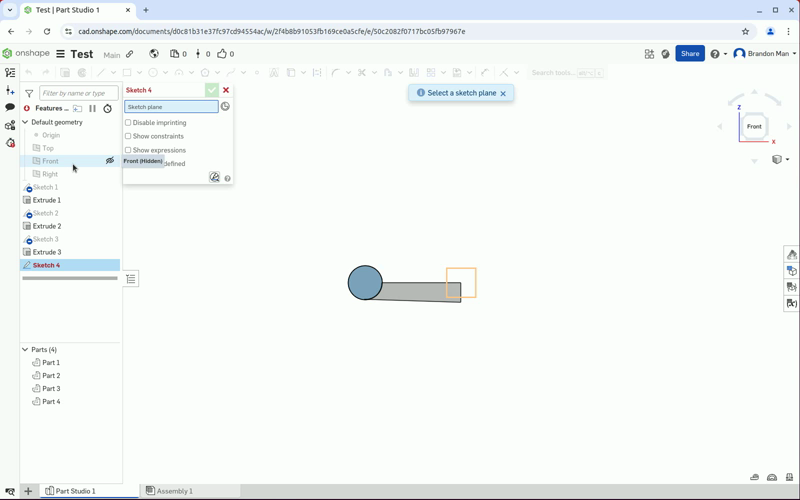
click(73, 163)
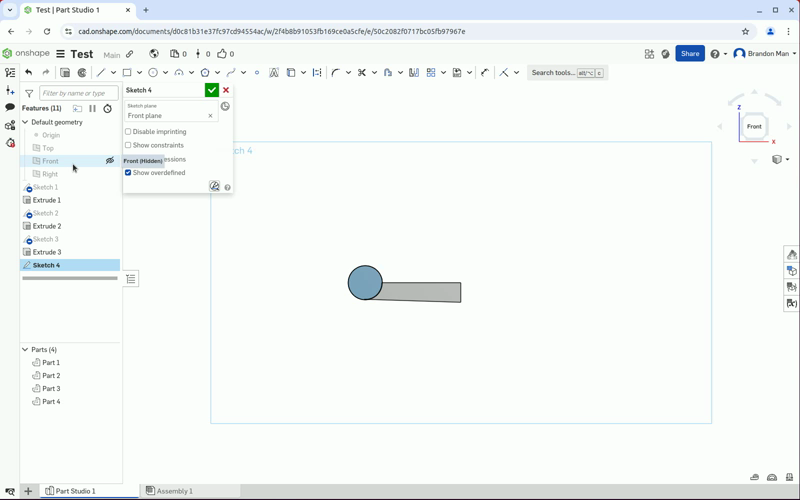
mouse_move(73, 352)
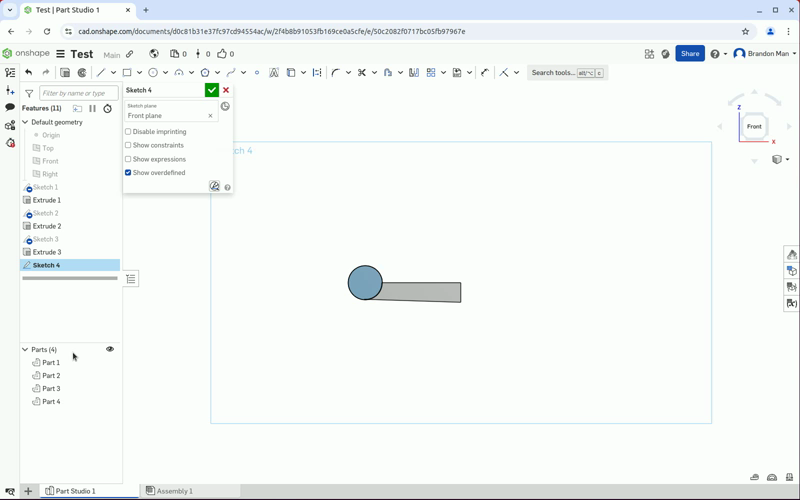
key(y)
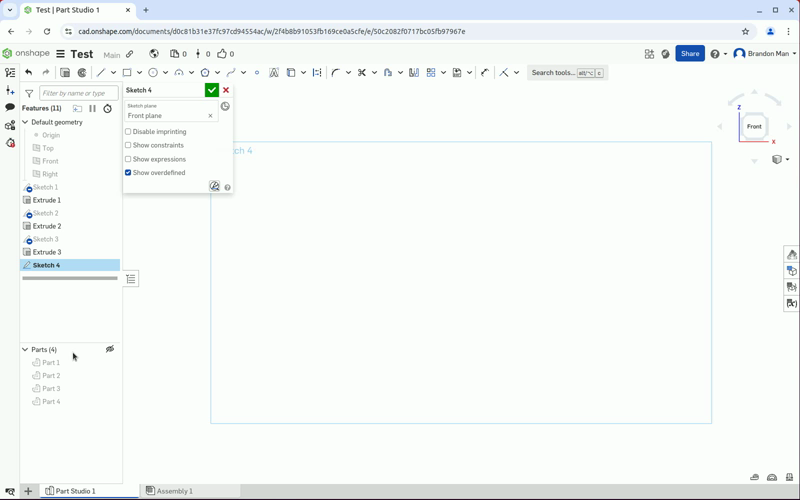
key(a)
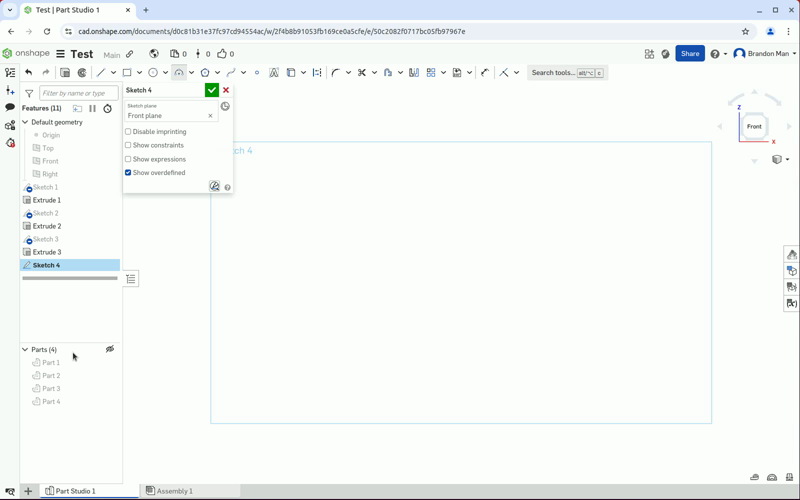
key_down(shift)
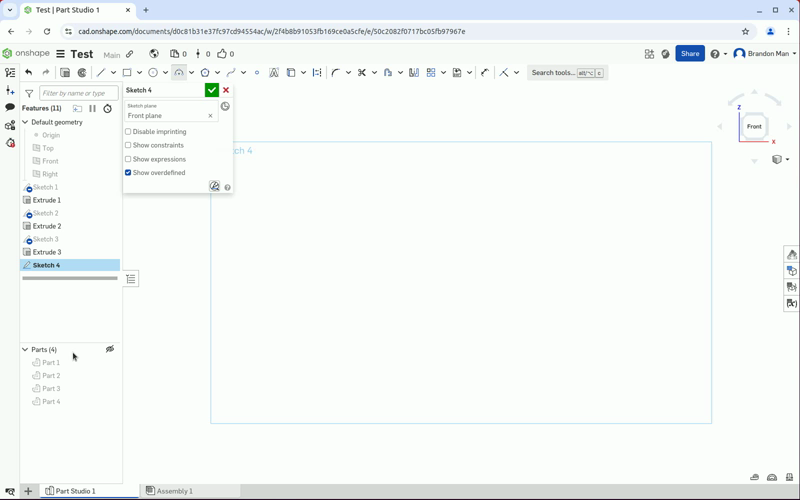
mouse_move(364, 266)
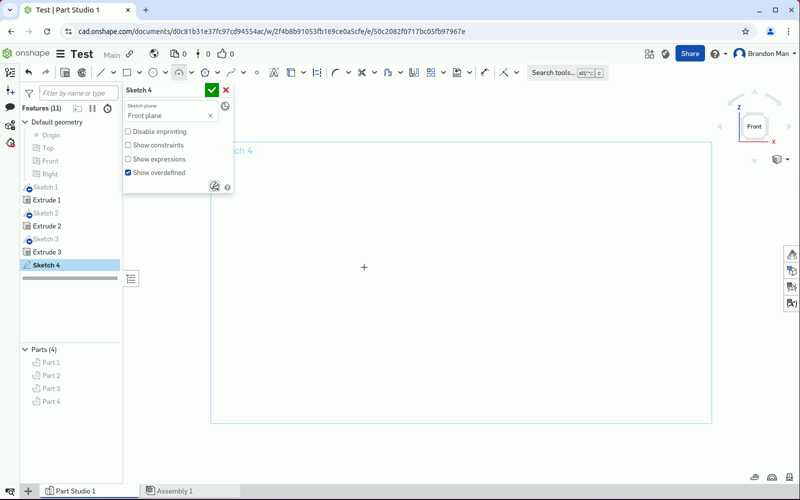
click(364, 266)
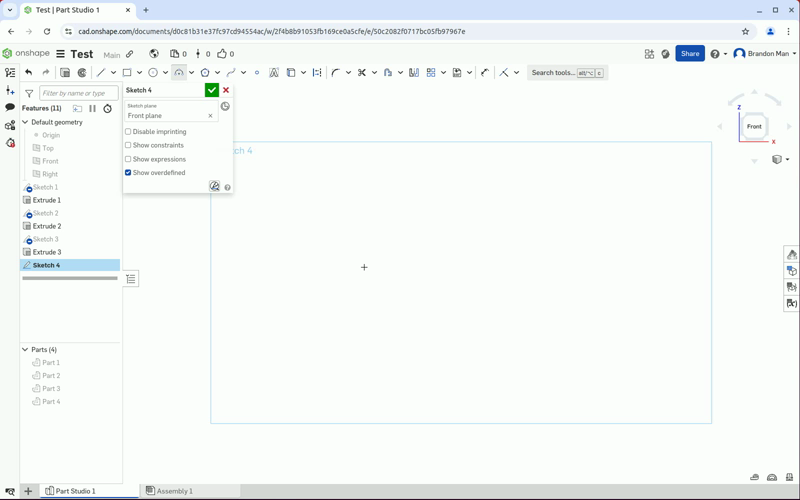
key_up(shift)
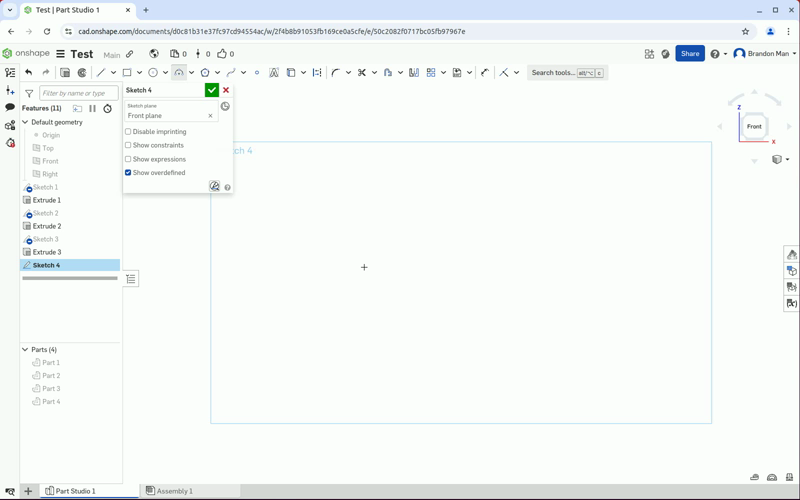
key_down(shift)
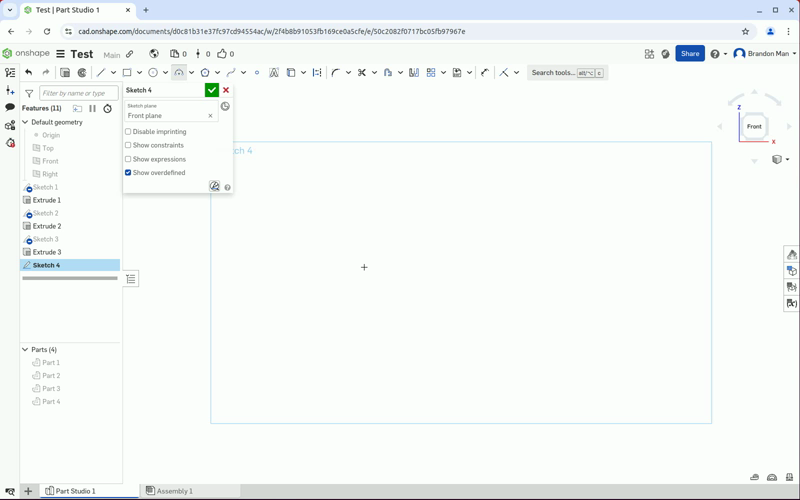
mouse_move(381, 282)
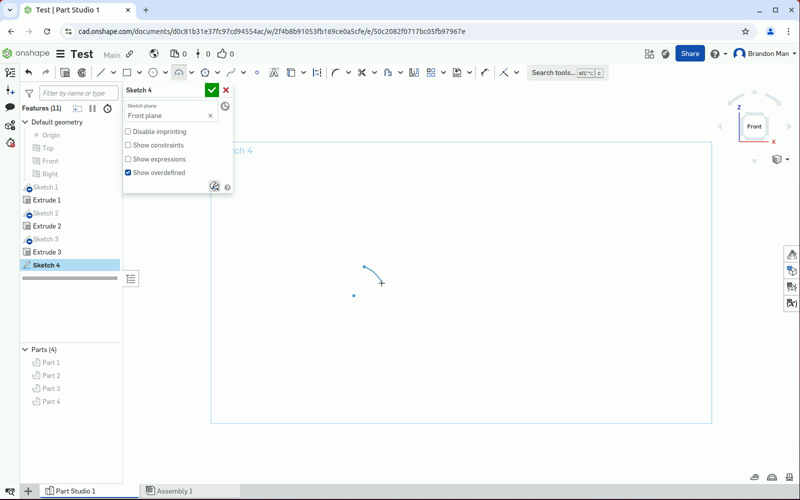
click(381, 282)
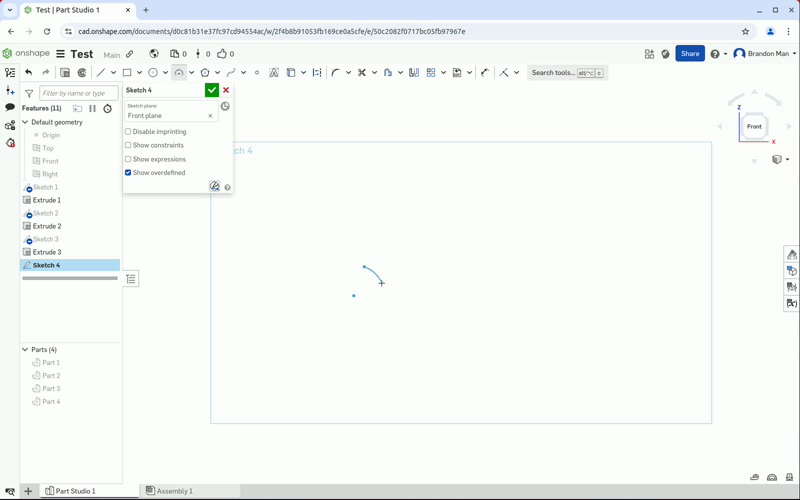
mouse_move(376, 270)
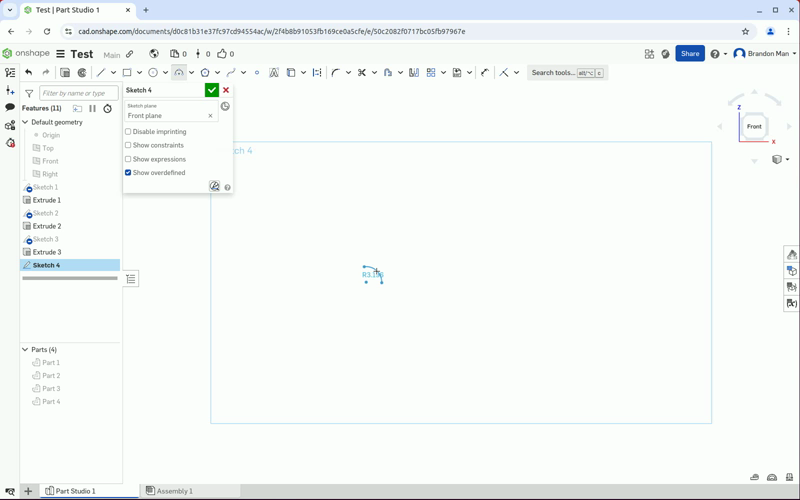
click(376, 270)
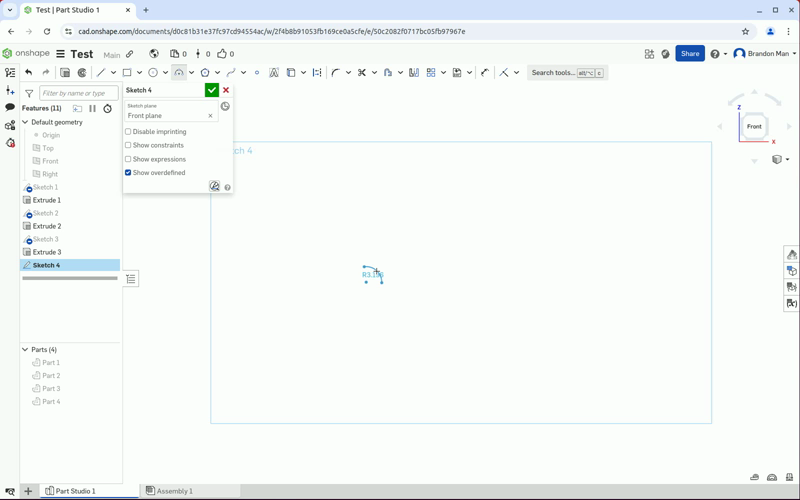
key_up(shift)
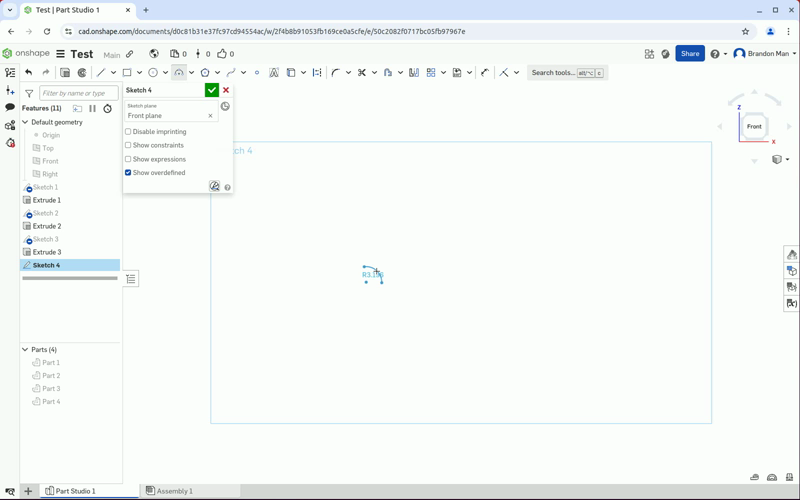
key(esc)
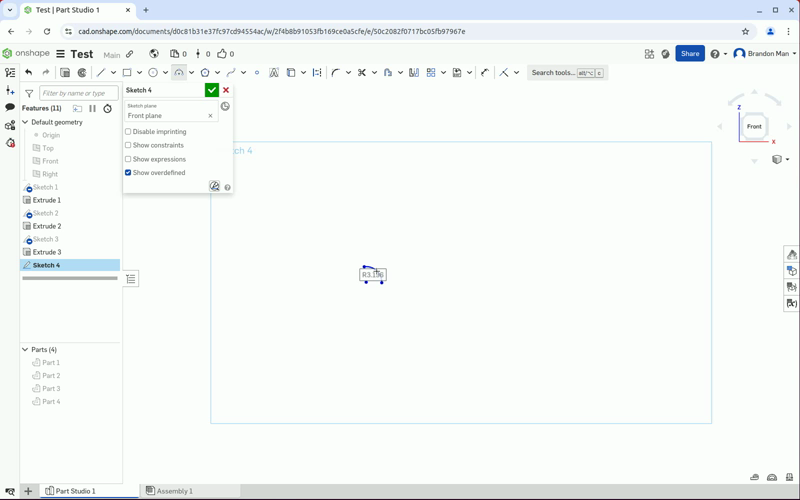
key(l)
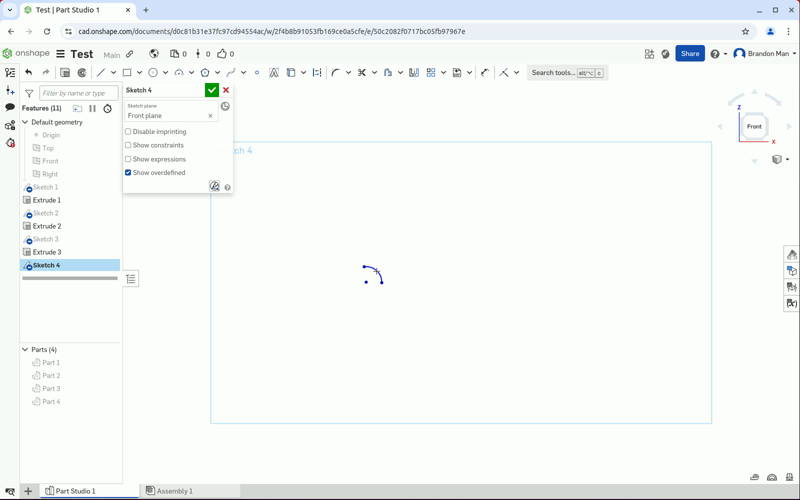
mouse_move(381, 282)
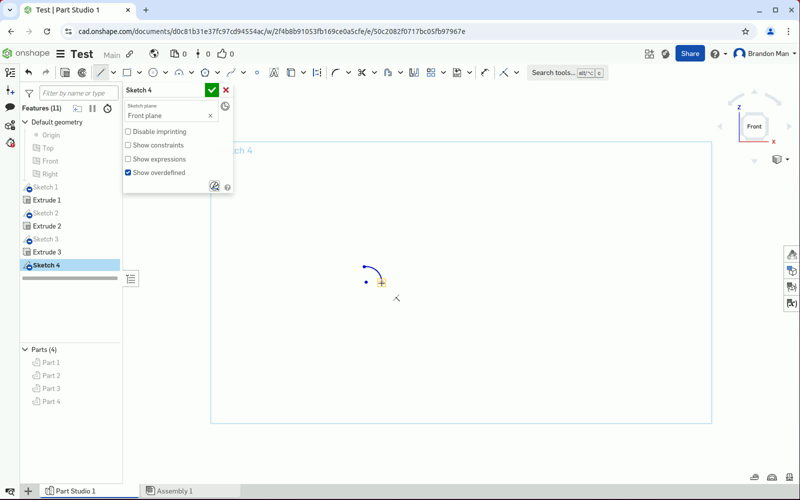
click(381, 282)
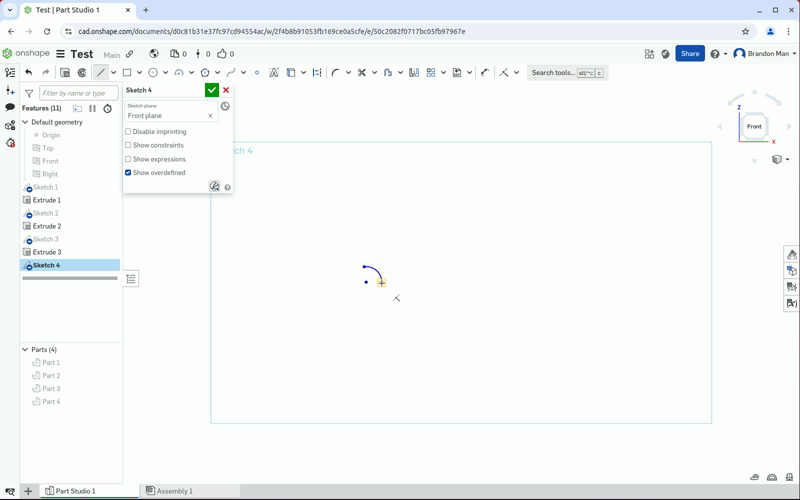
key_down(shift)
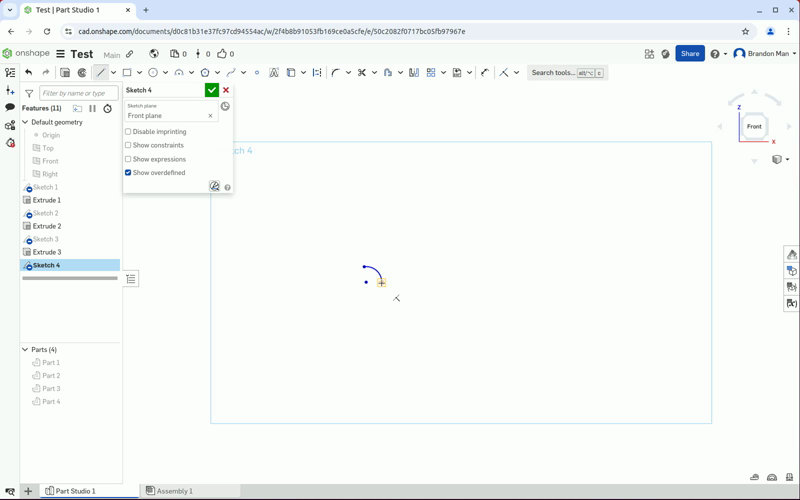
mouse_move(460, 282)
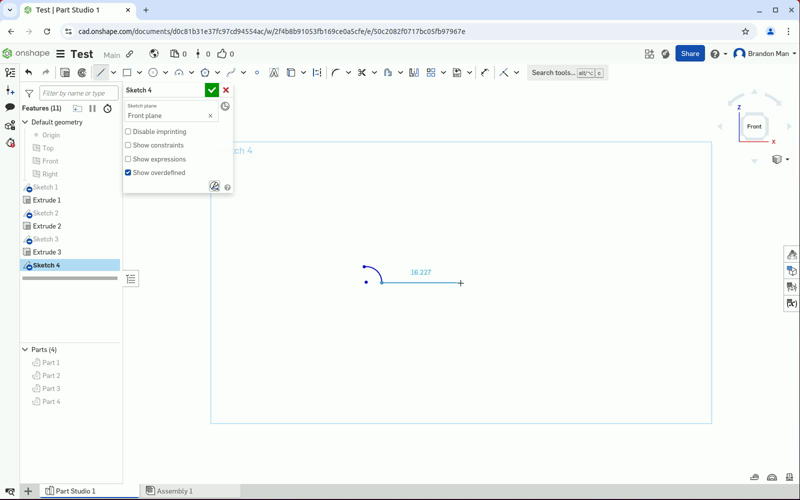
click(460, 282)
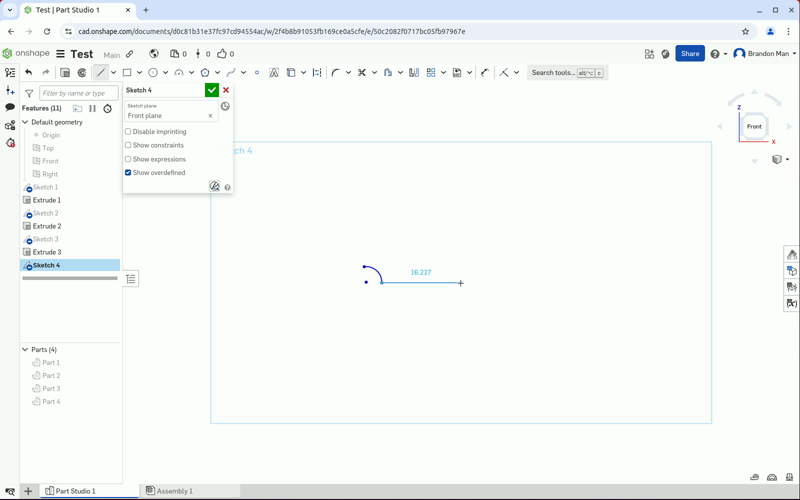
key_up(shift)
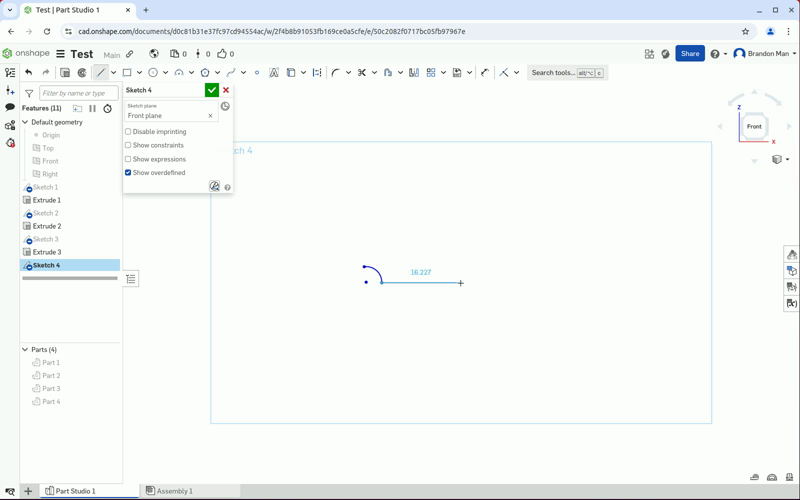
key_down(shift)
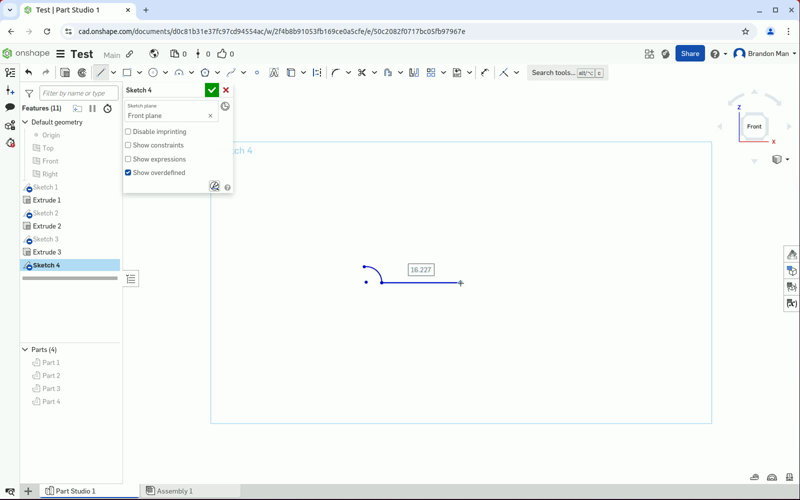
mouse_move(490, 282)
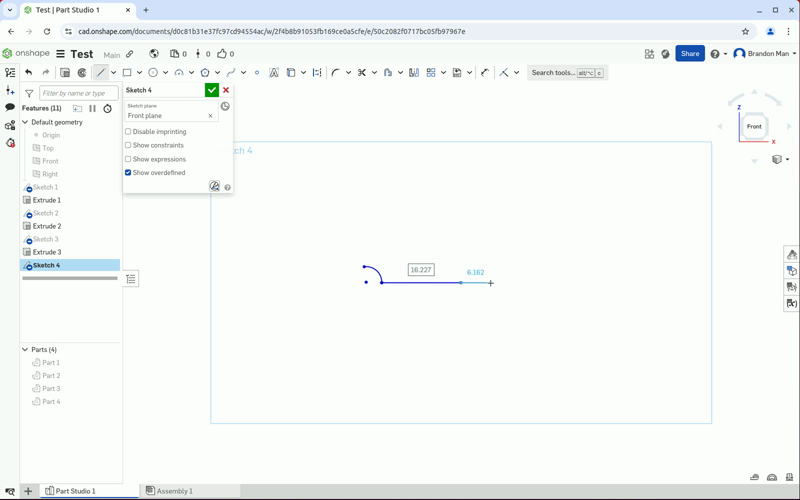
mouse_move(460, 263)
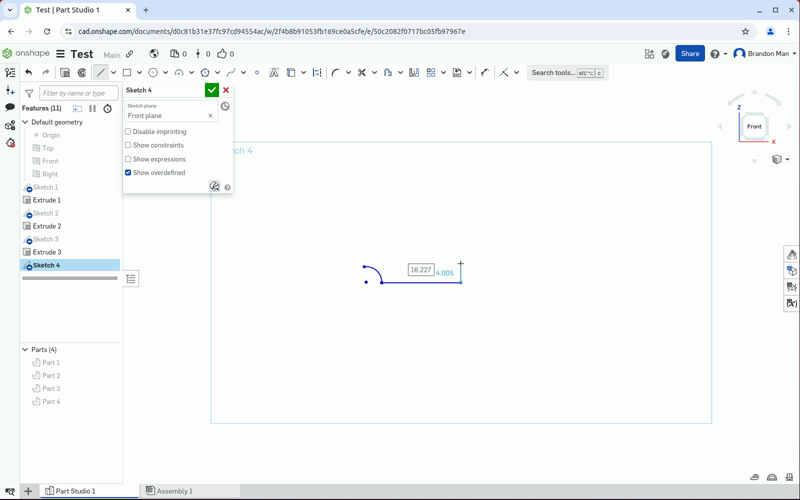
click(460, 263)
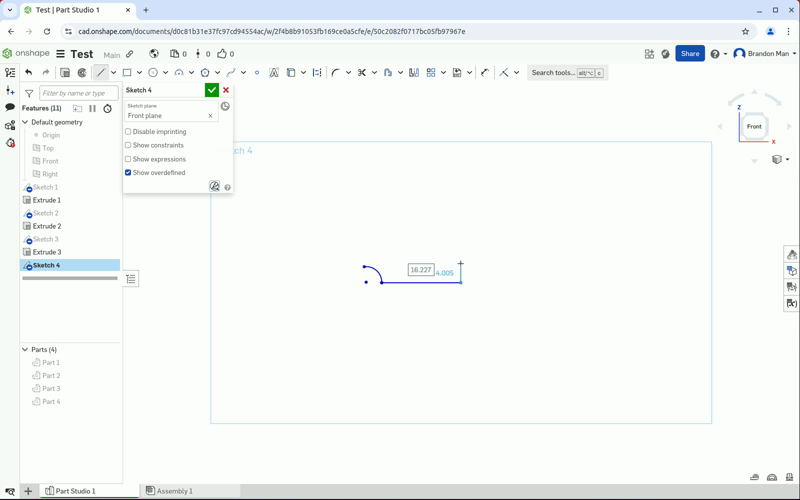
key_up(shift)
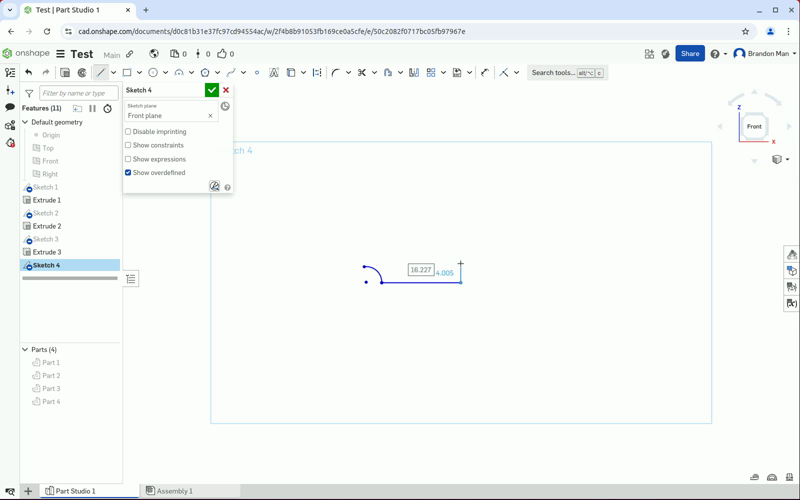
key_down(shift)
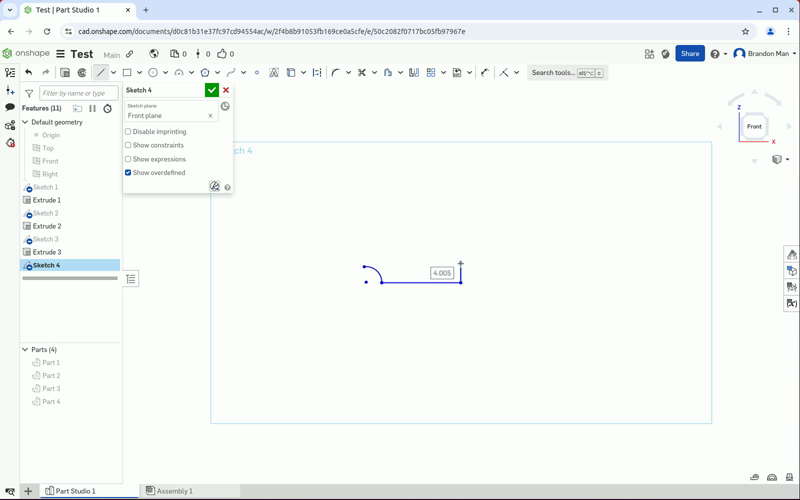
mouse_move(364, 266)
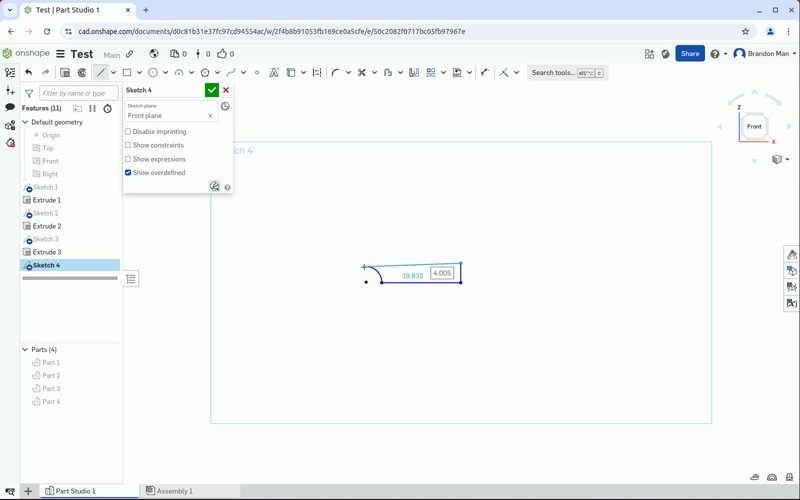
key_up(shift)
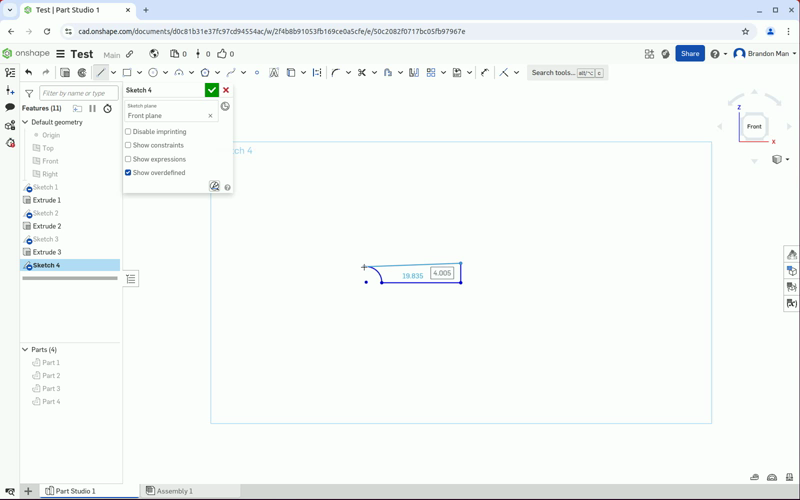
click(364, 266)
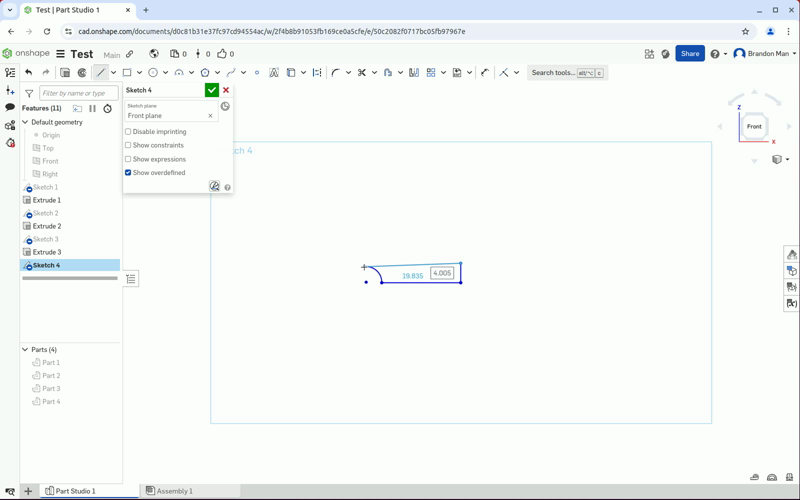
key(esc)
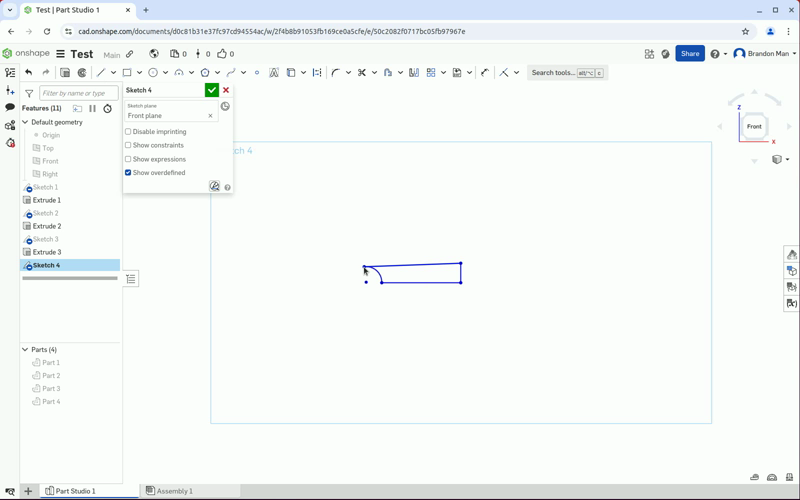
mouse_move(385, 269)
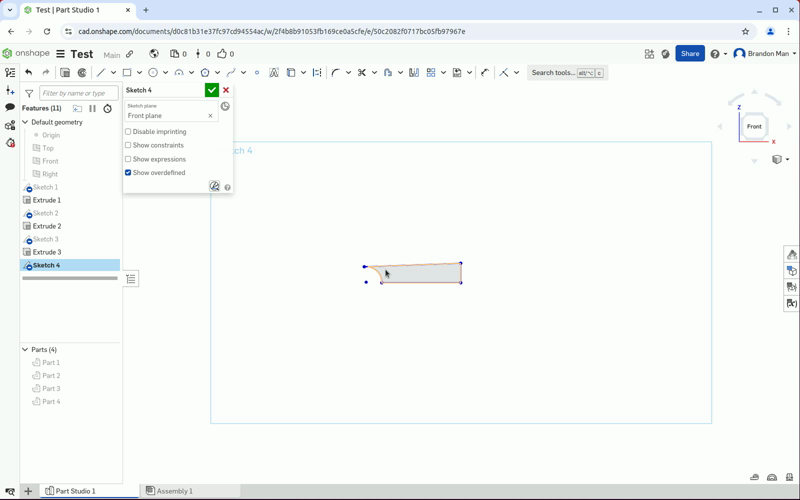
scroll(6)
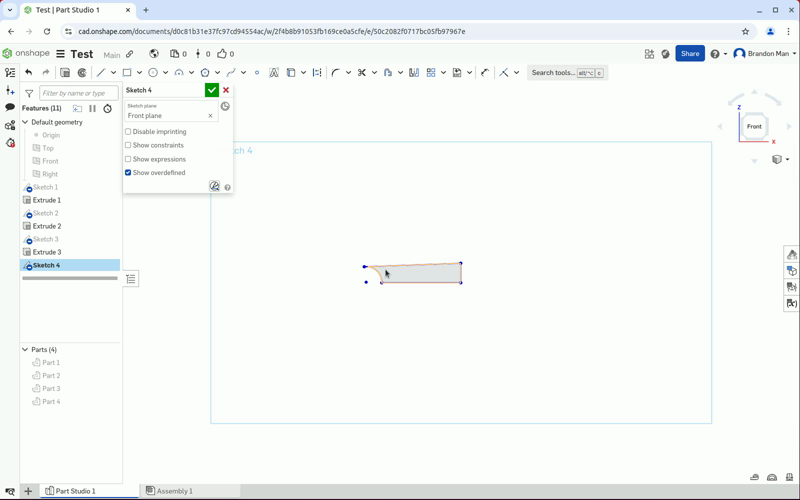
scroll(6)
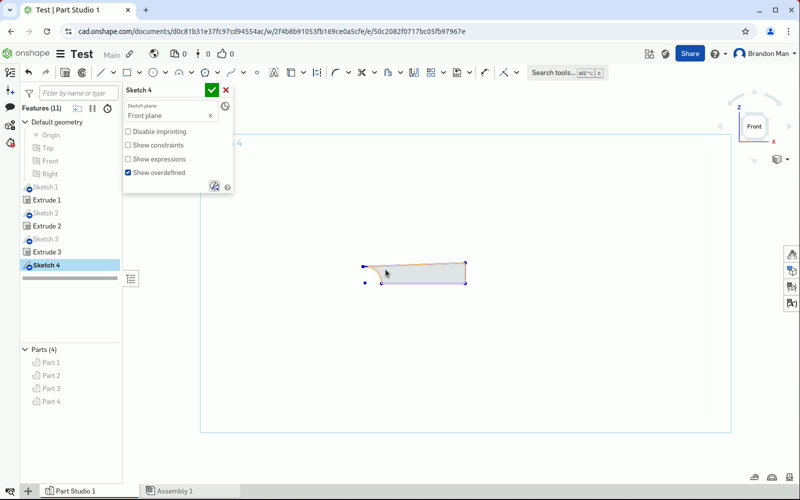
scroll(6)
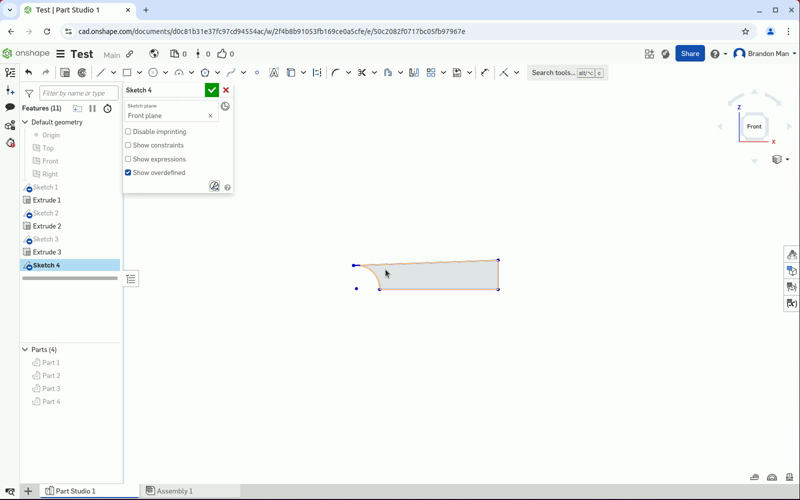
scroll(6)
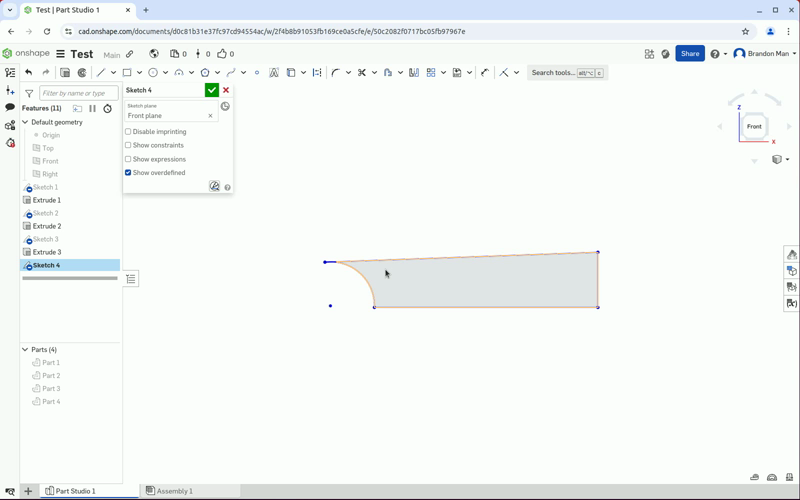
scroll(6)
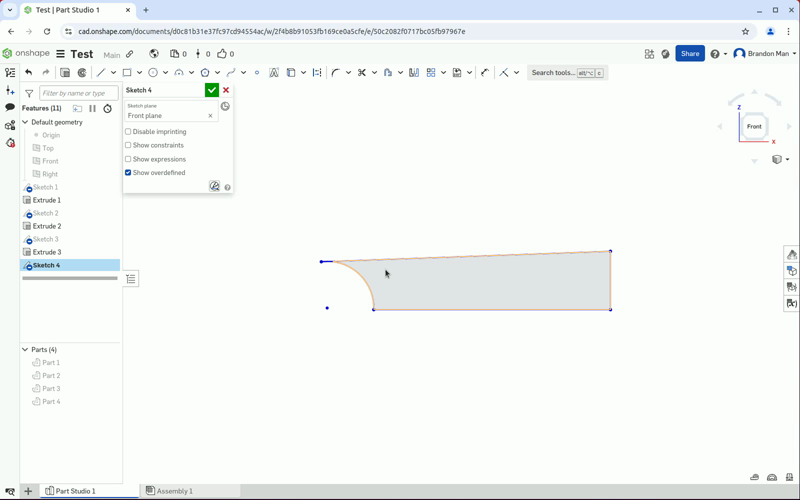
scroll(6)
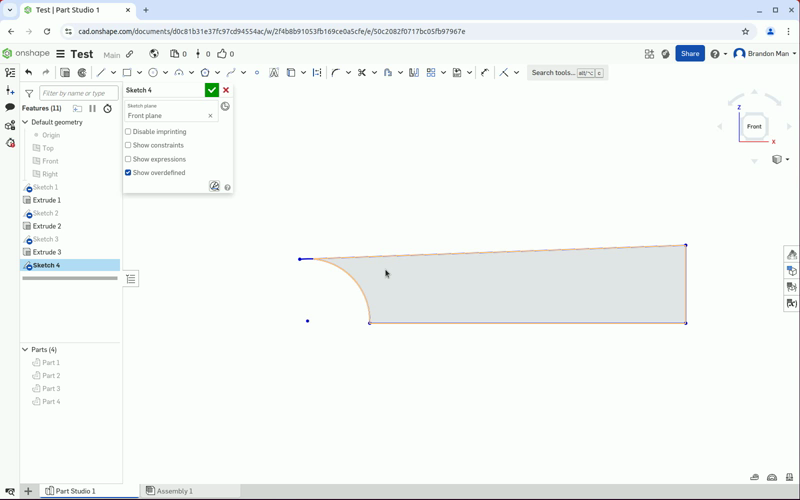
scroll(6)
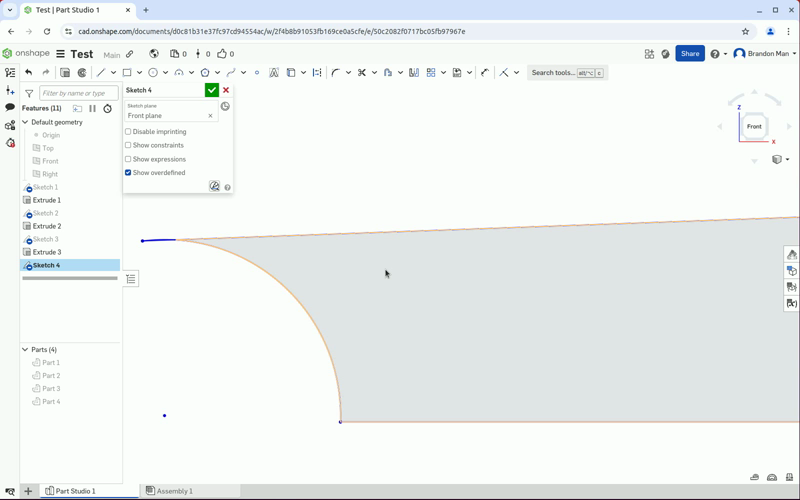
click(385, 269)
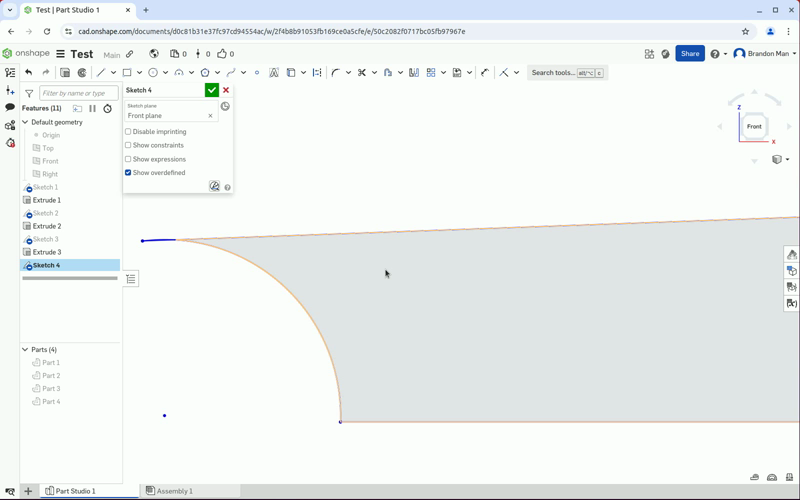
scroll(-6)
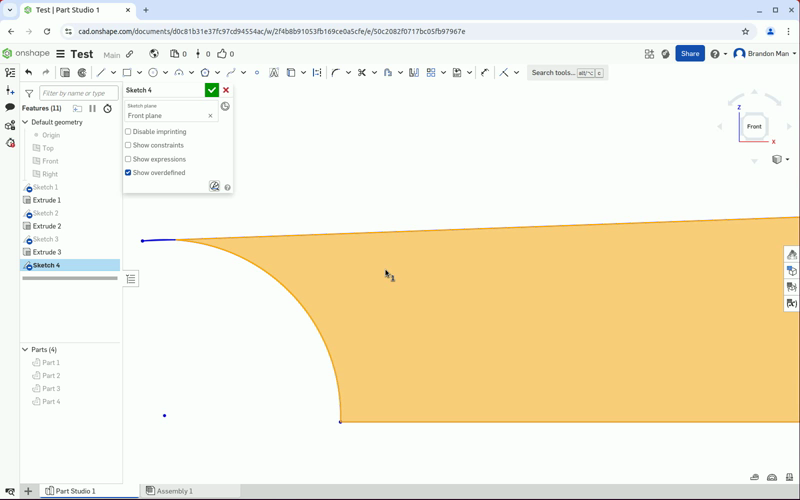
scroll(-6)
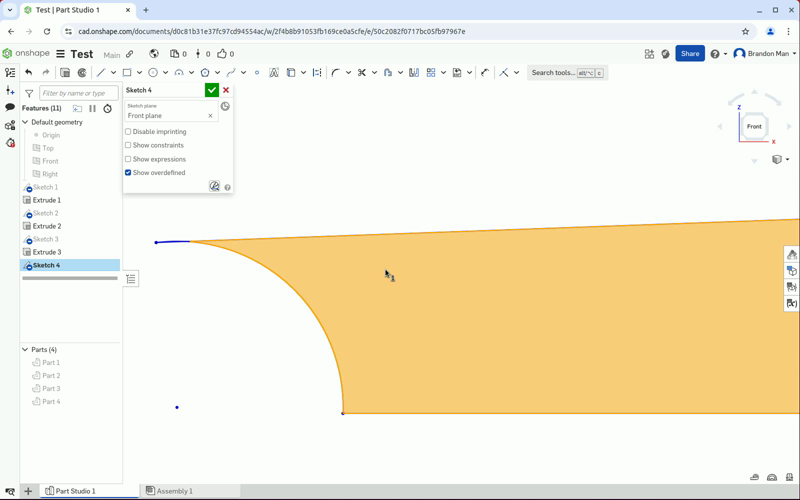
scroll(-6)
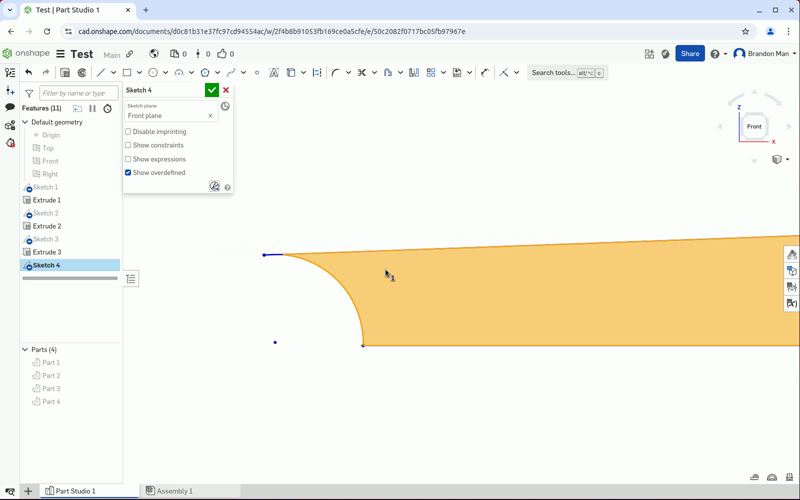
scroll(-6)
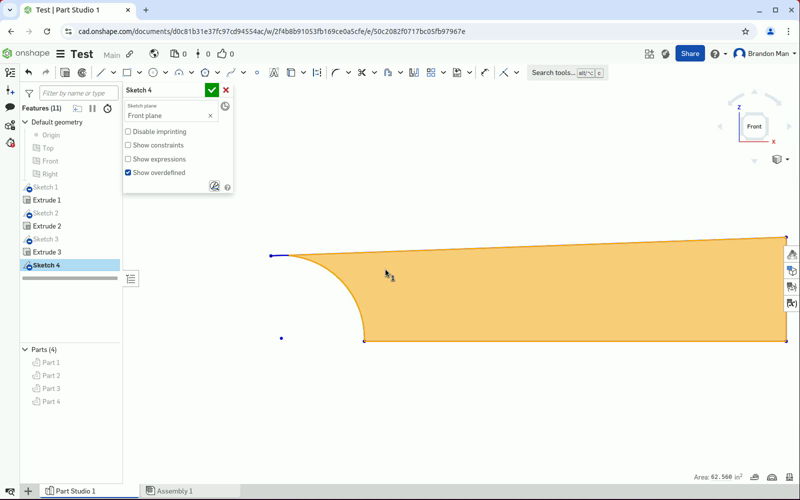
scroll(-6)
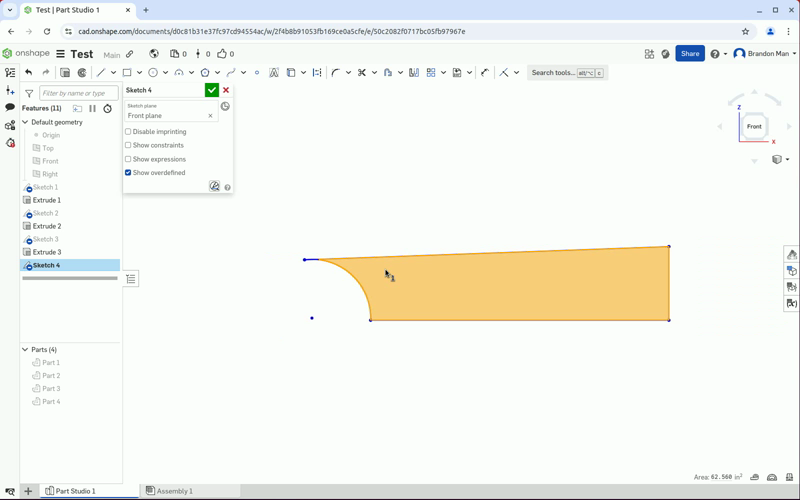
scroll(-6)
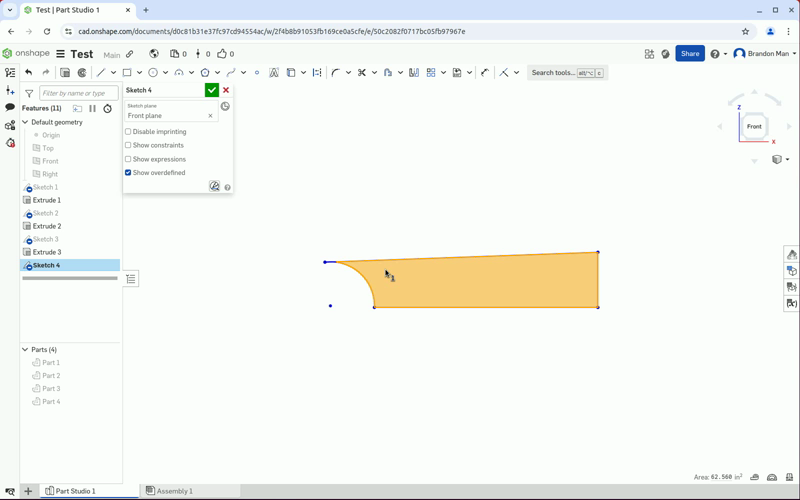
scroll(-6)
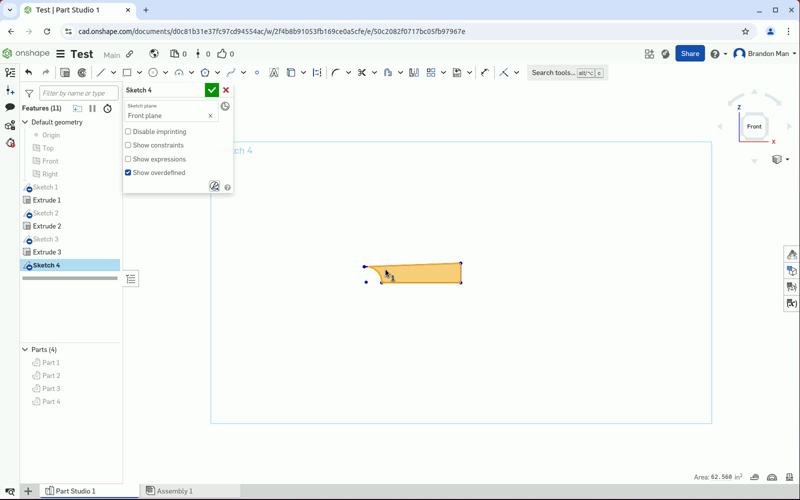
mouse_move(73, 352)
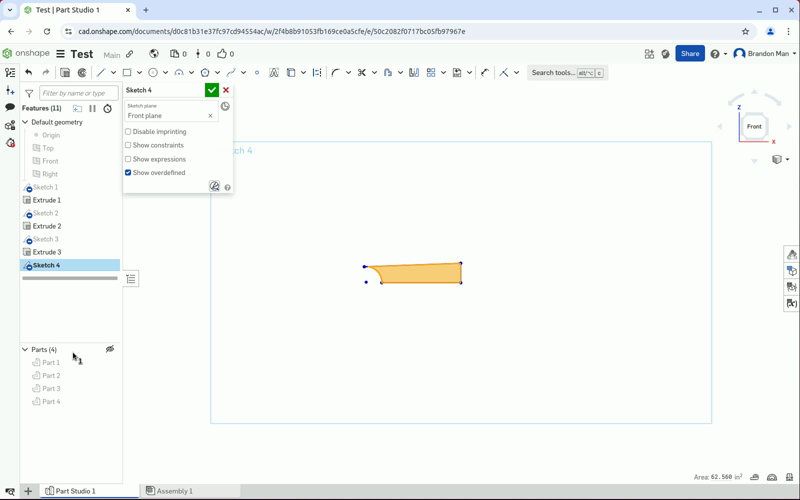
key(shift+y)
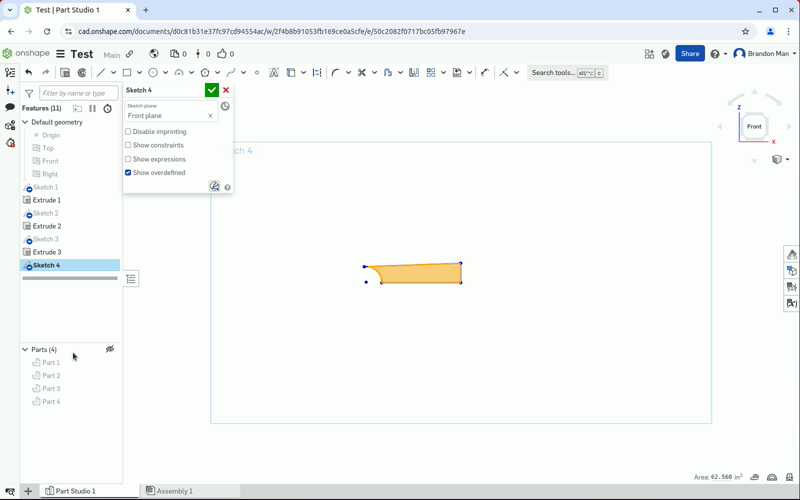
key(shift+e)
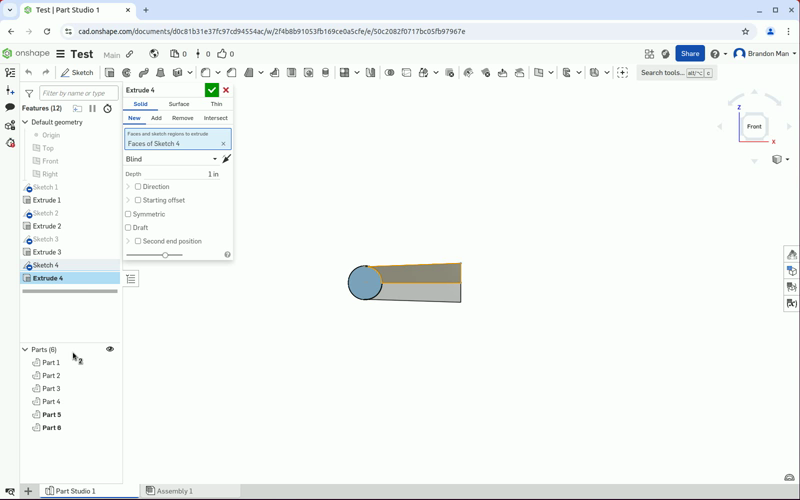
mouse_move(143, 106)
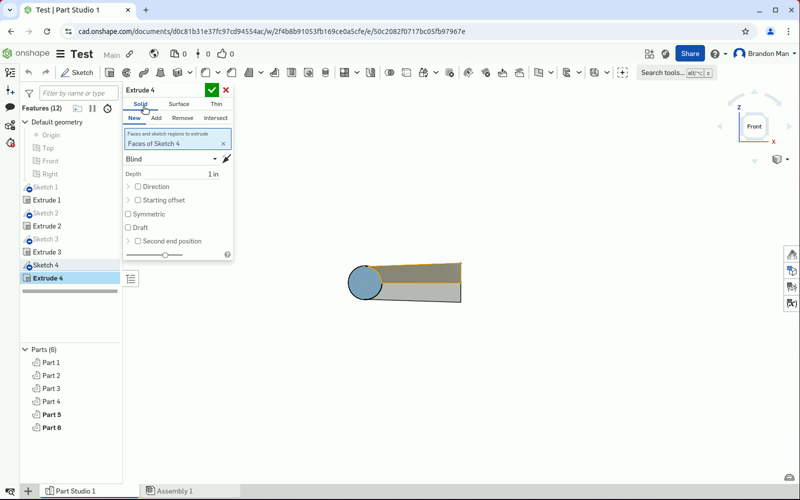
click(143, 106)
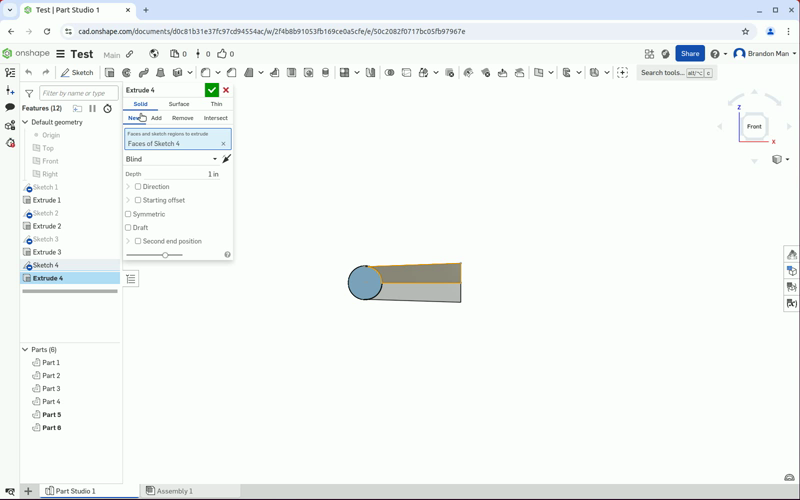
mouse_move(137, 120)
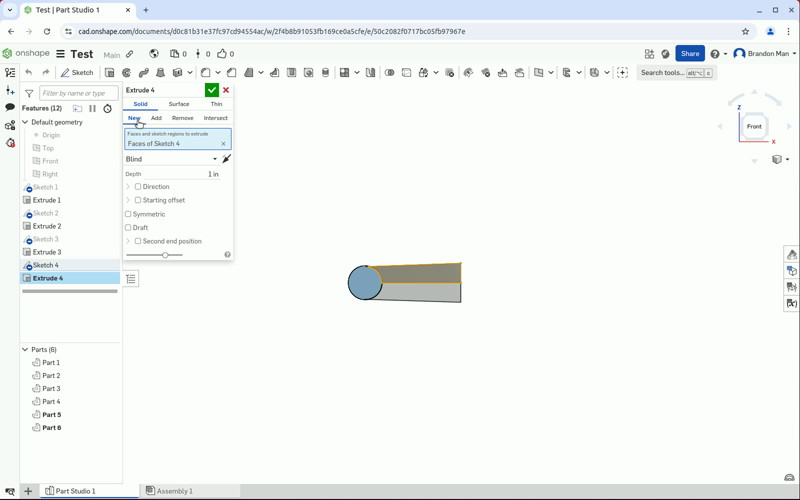
click(137, 120)
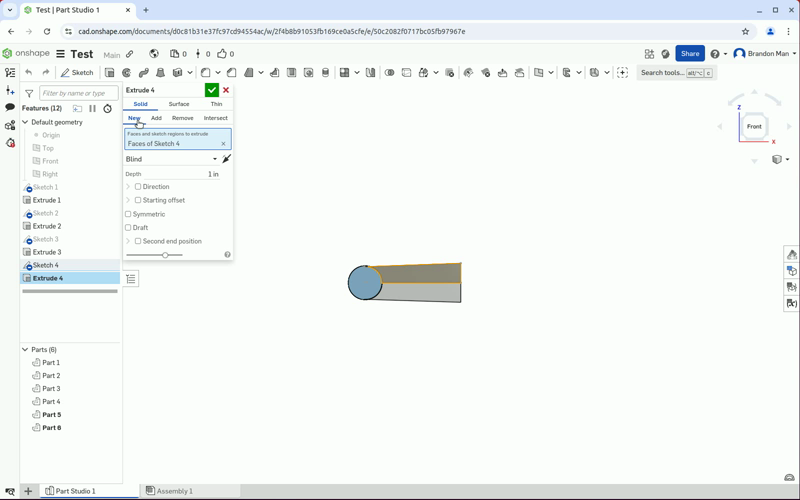
key(tab, 4)
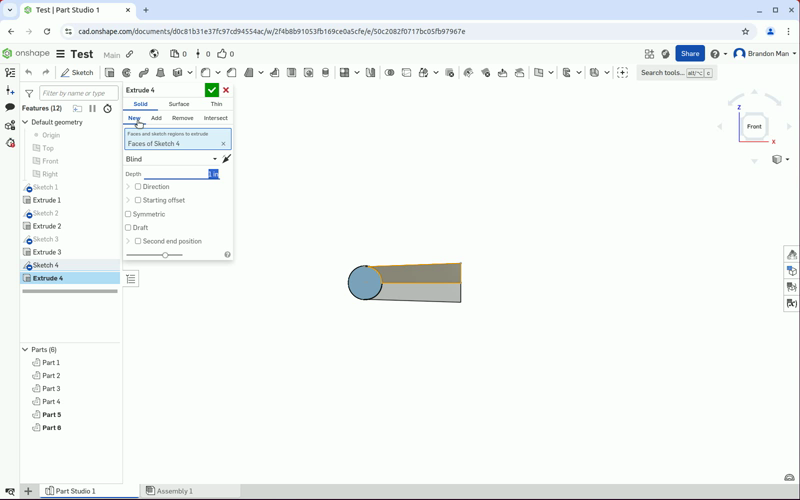
text(-0.482)
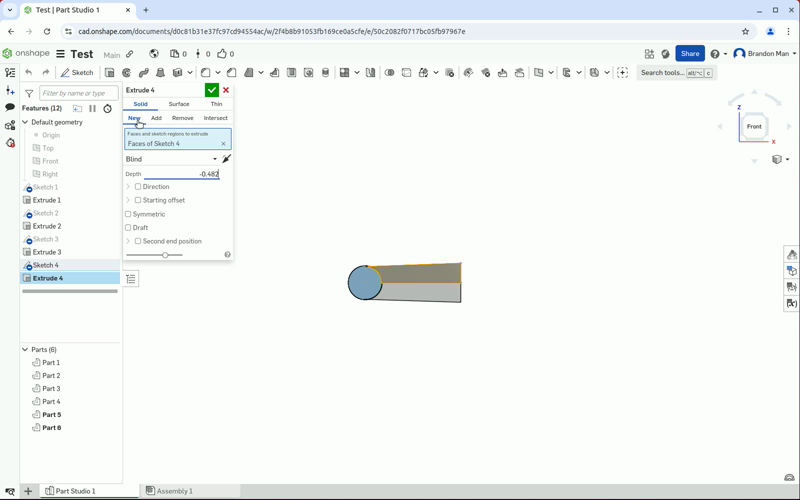
key(tab, 3)
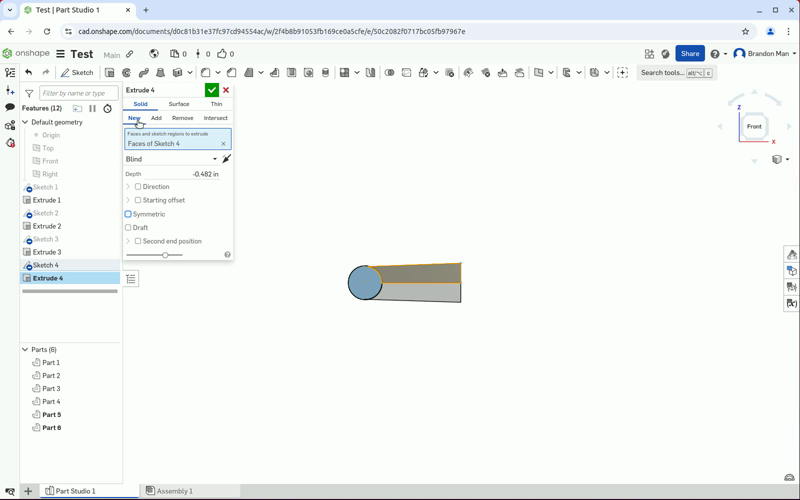
key(space)
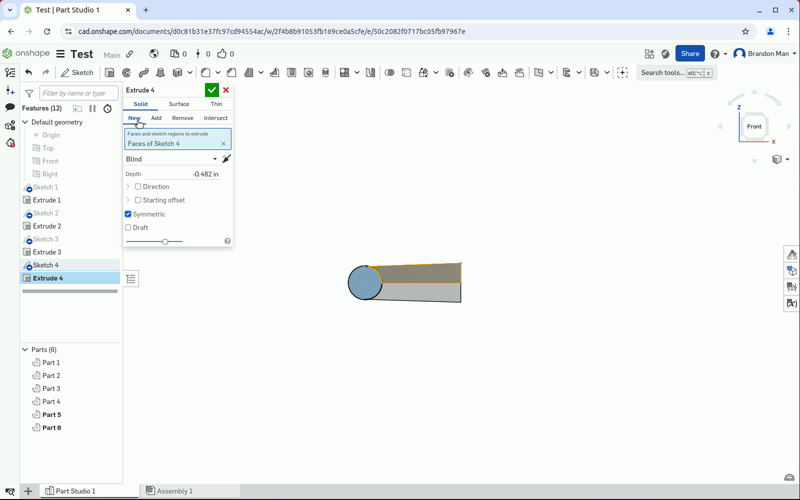
key(enter)
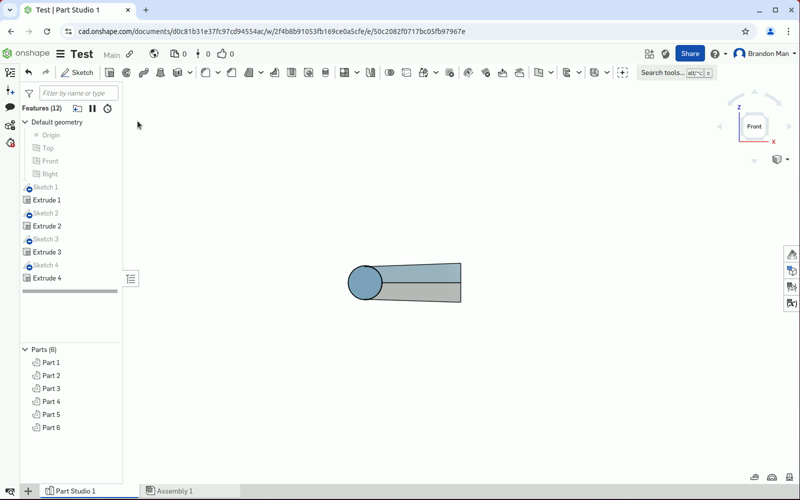
key(shift+h)
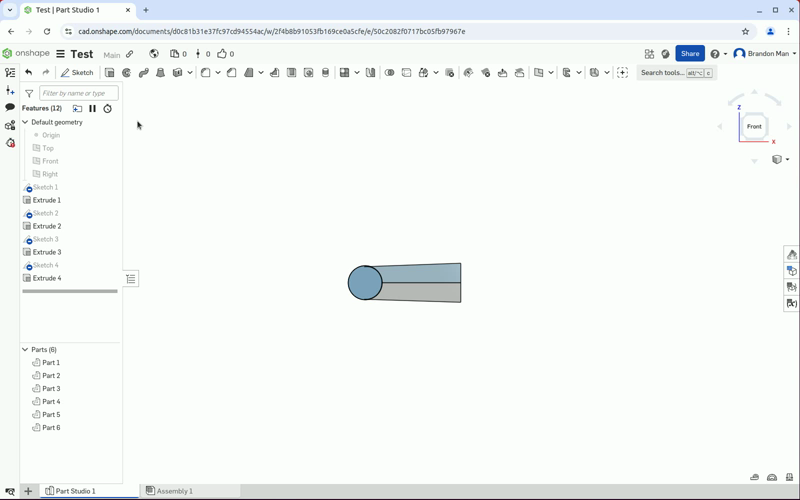
key(shift+h)
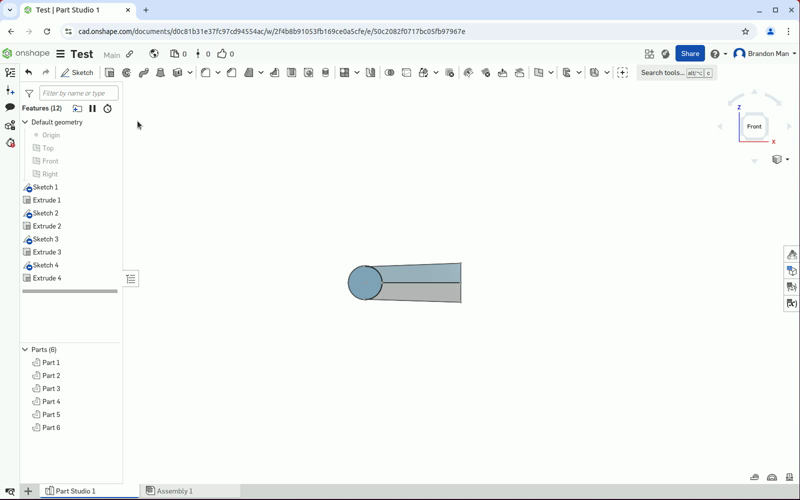
key(shift+7)
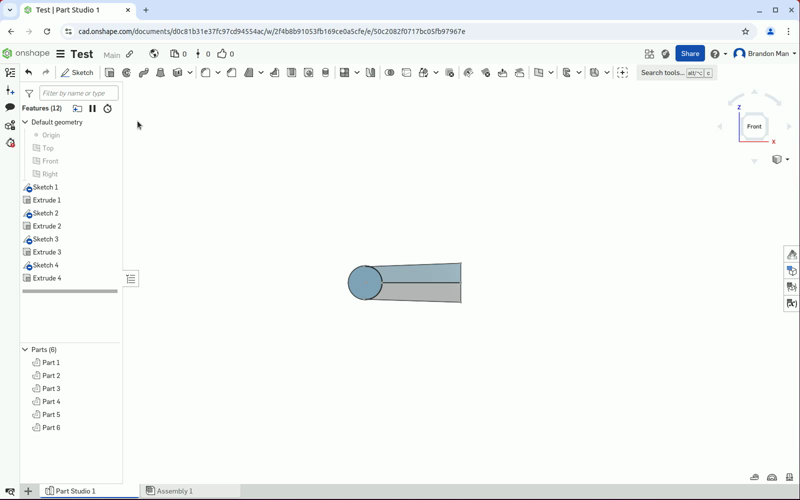
key(left, 2)
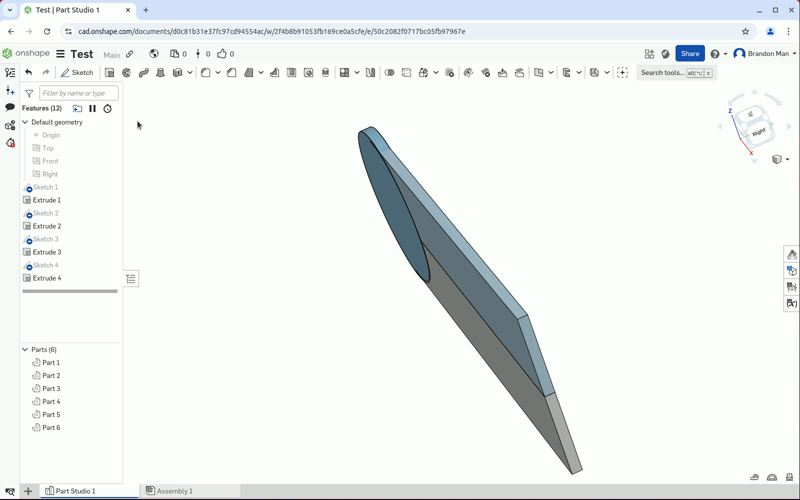
key(down, 2)
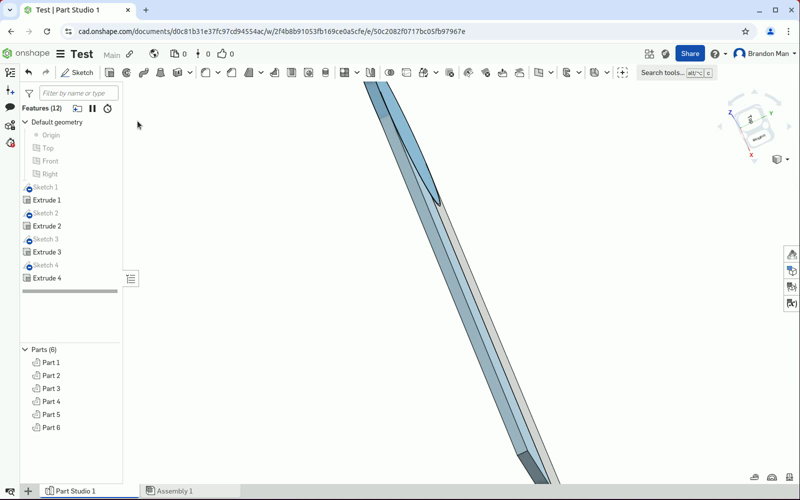
key(up, 2)
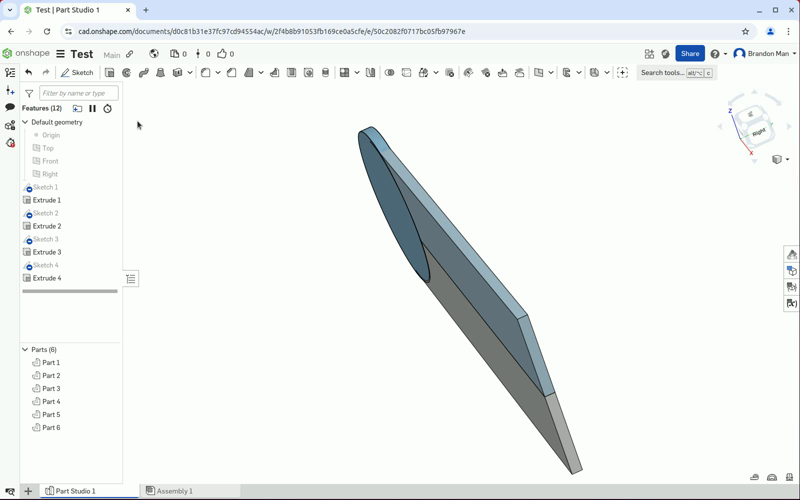
key(right, 2)
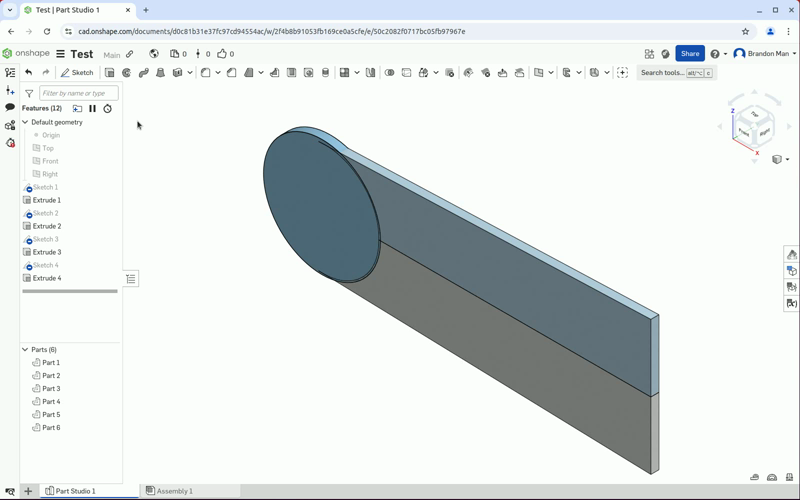
mouse_move(73, 189)
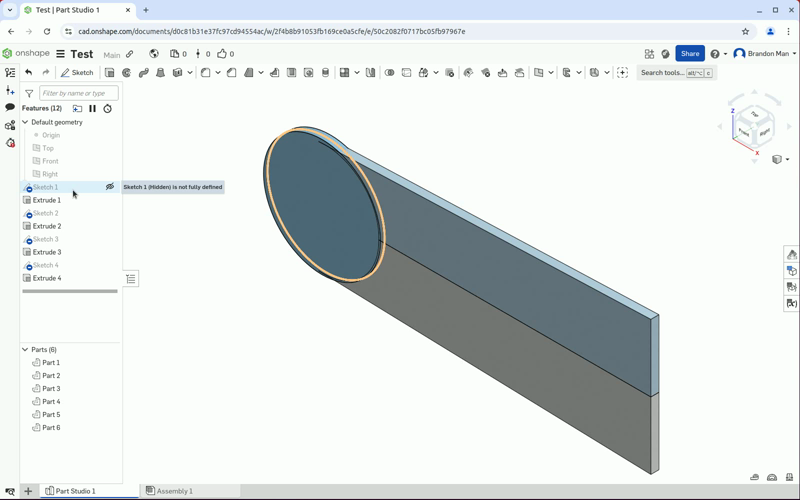
click(73, 189)